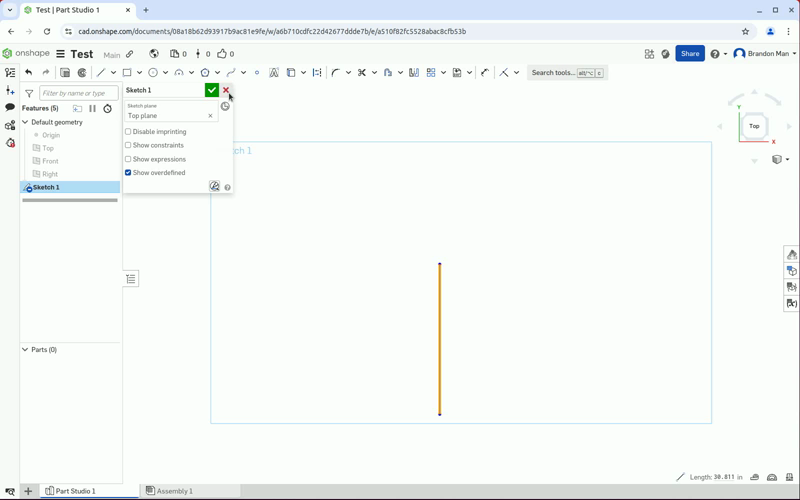
key(shift+h)
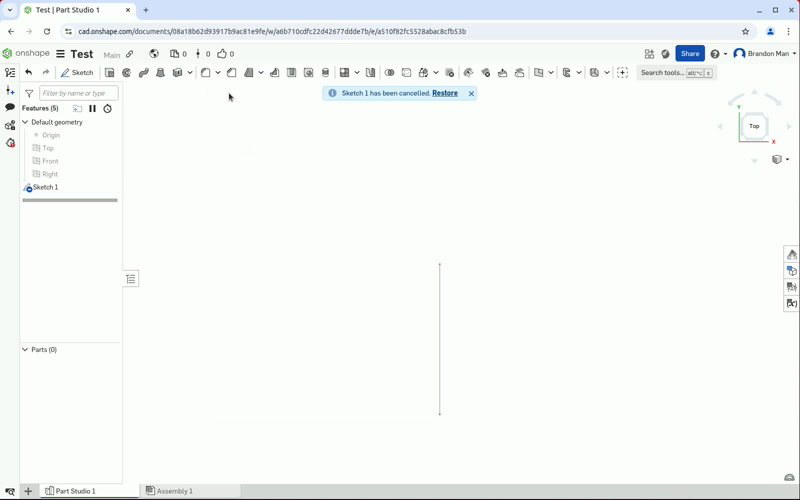
key(shift+s)
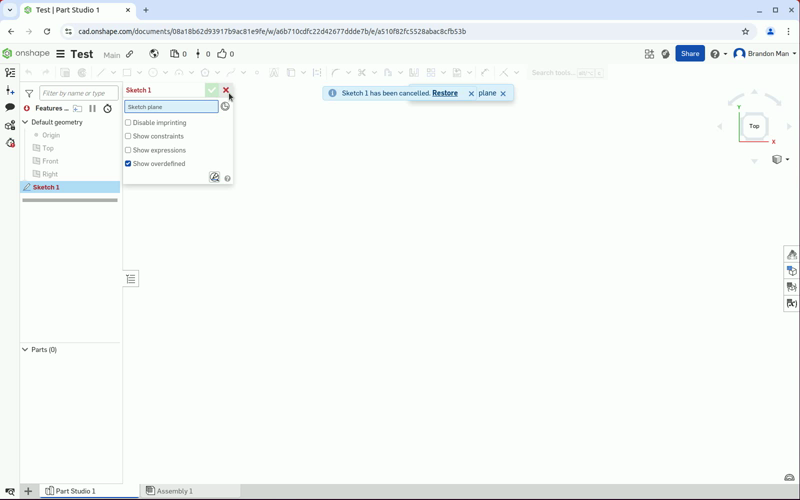
mouse_move(73, 150)
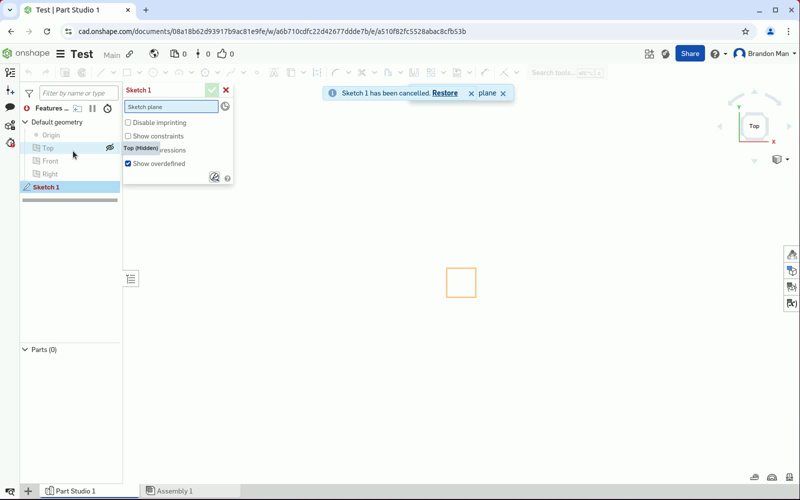
click(73, 150)
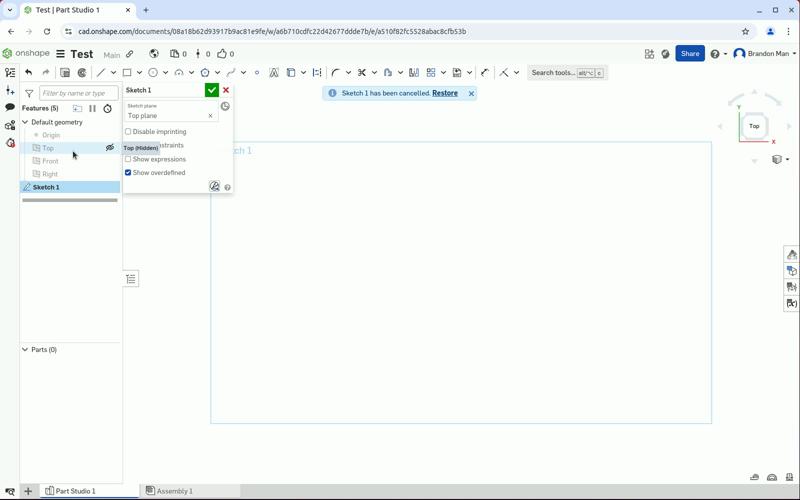
mouse_move(73, 352)
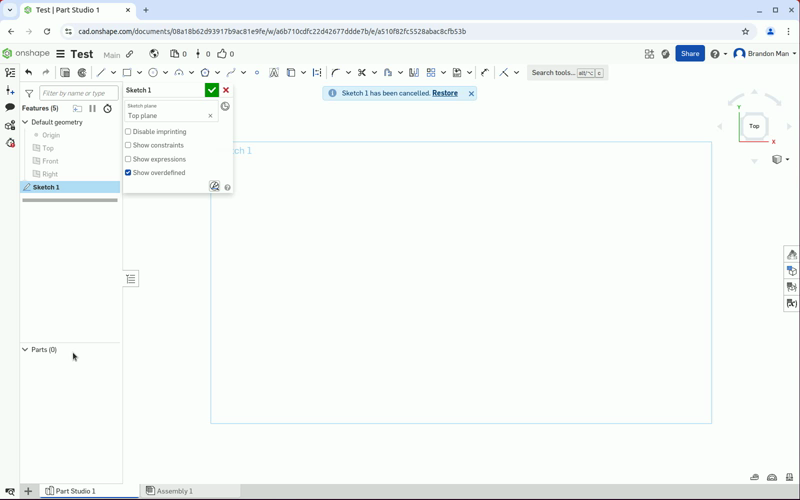
key(y)
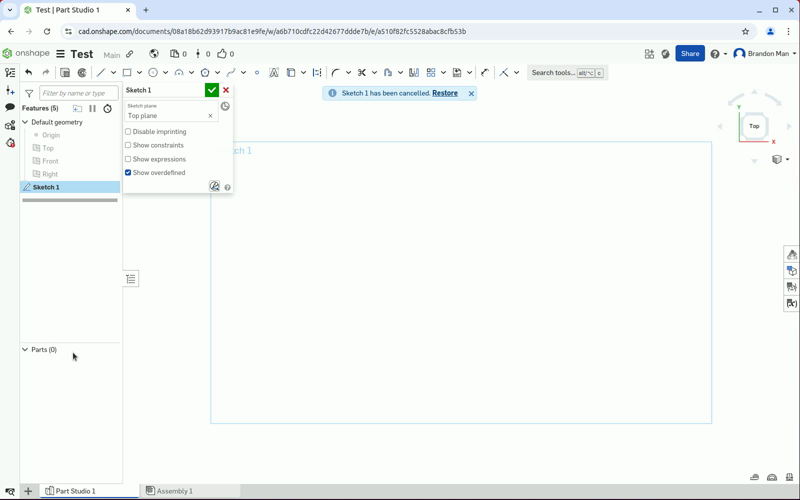
key(l)
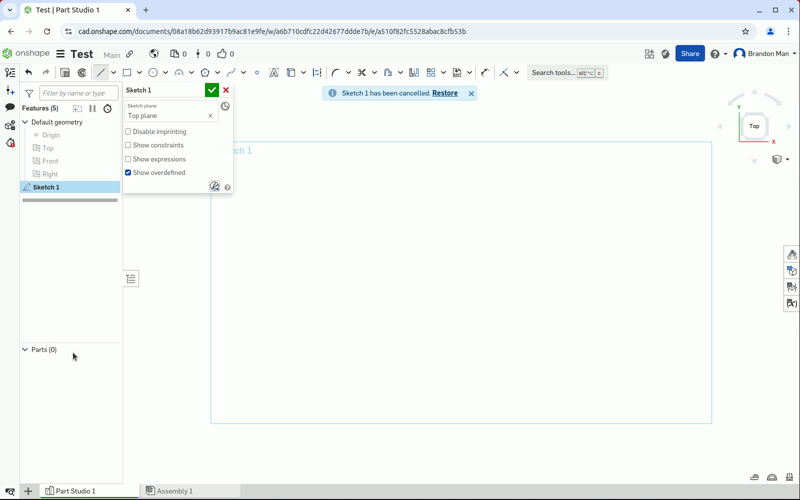
key_down(shift)
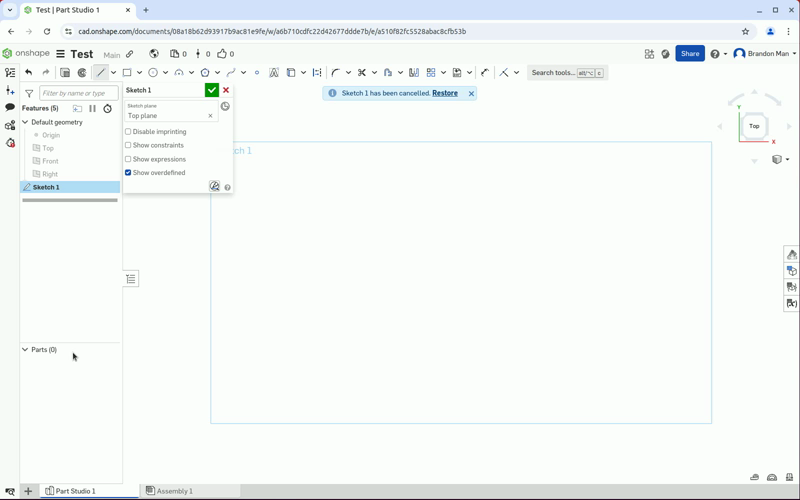
mouse_move(424, 319)
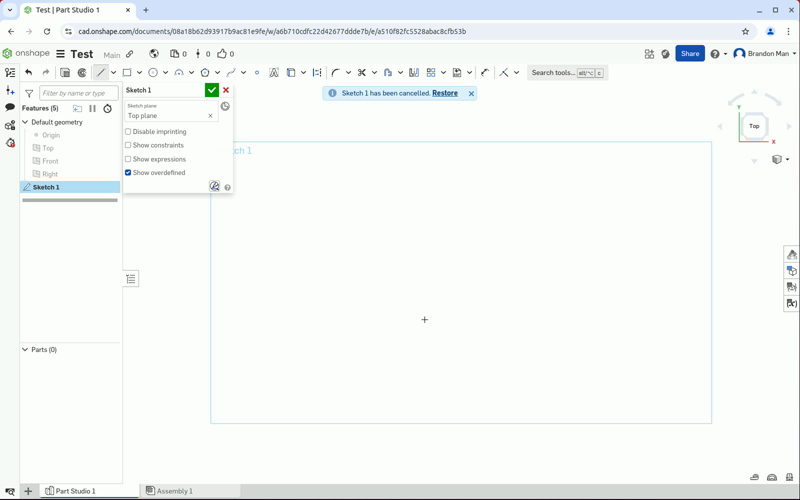
click(424, 319)
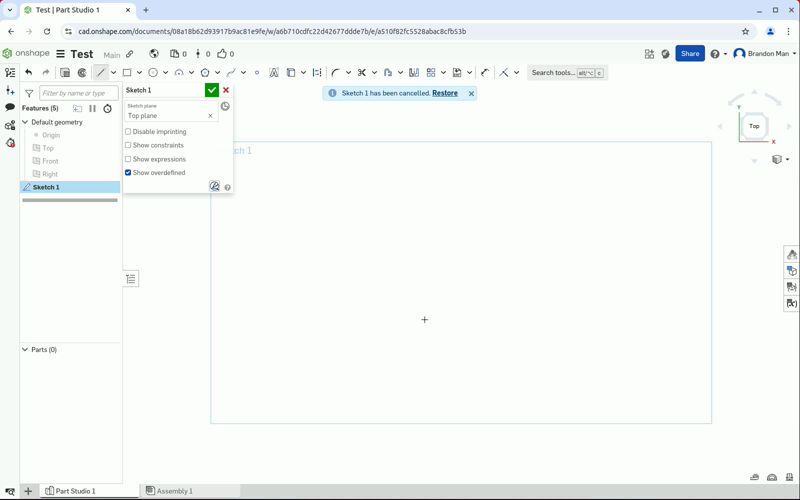
key_up(shift)
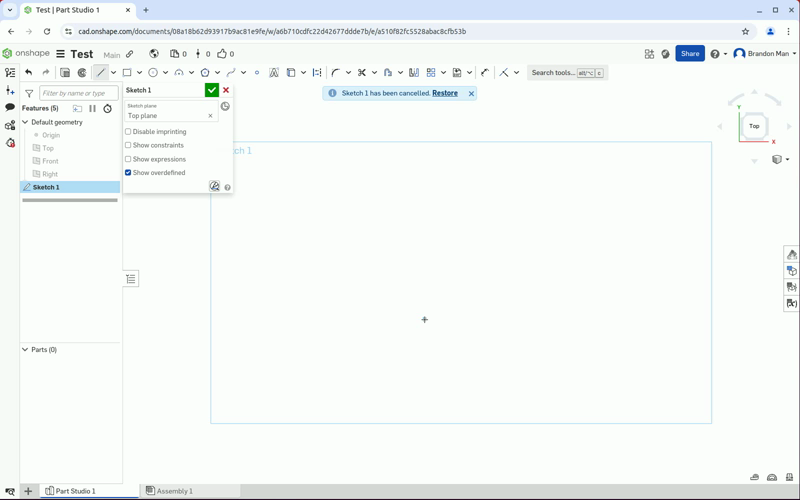
key_down(shift)
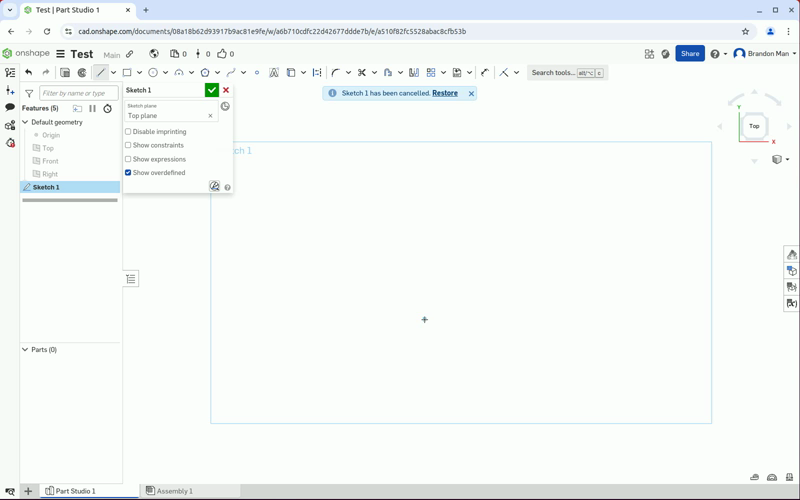
mouse_move(497, 319)
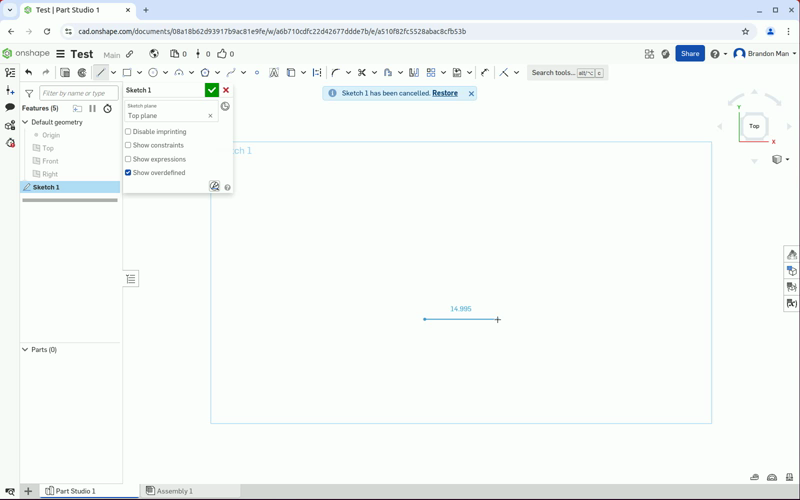
click(497, 319)
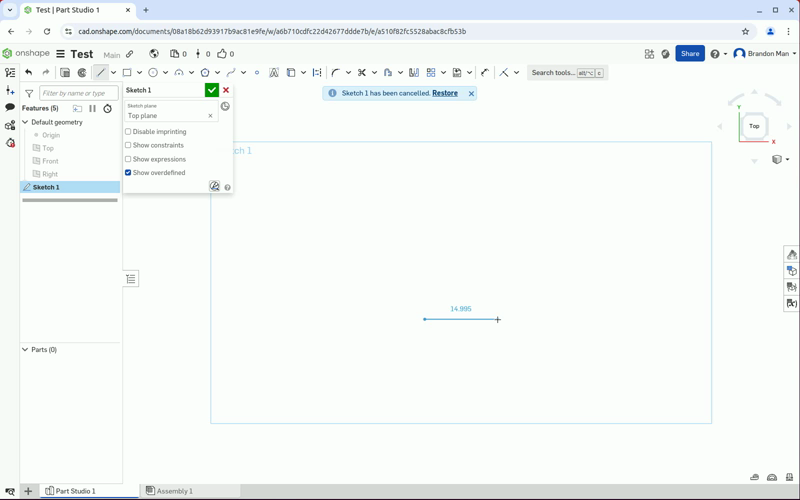
key_up(shift)
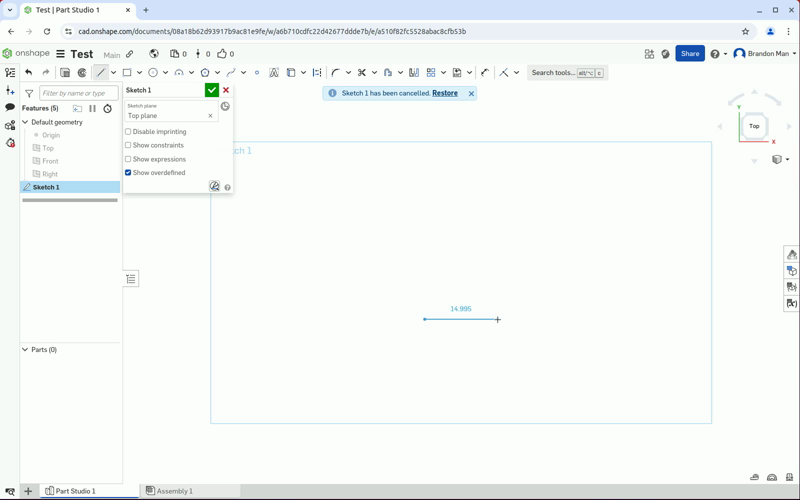
key_down(shift)
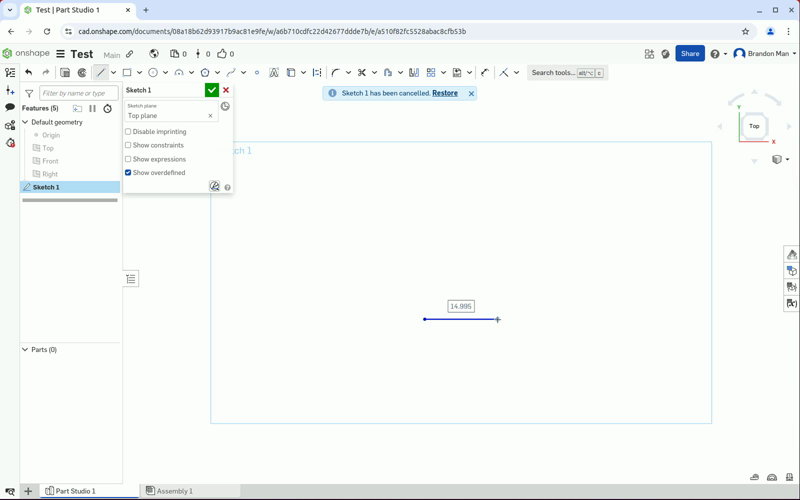
mouse_move(497, 246)
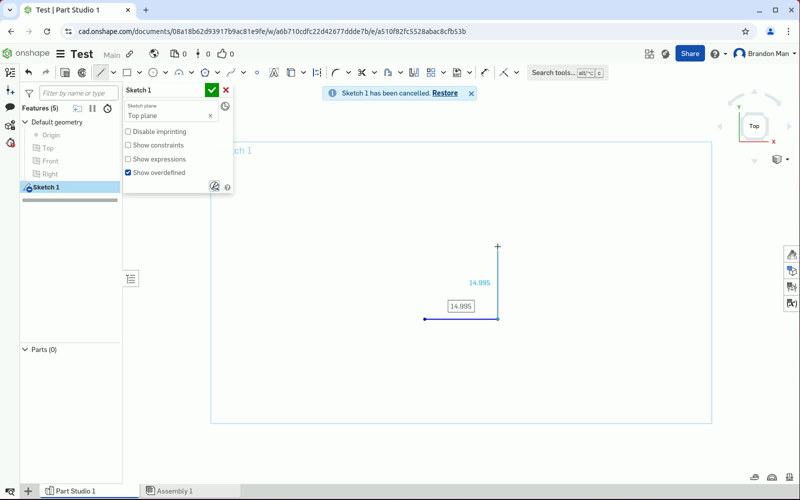
click(497, 246)
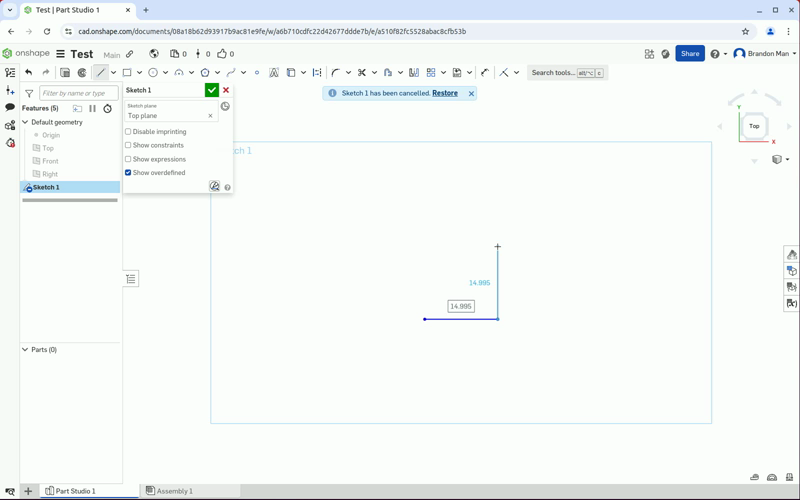
key_up(shift)
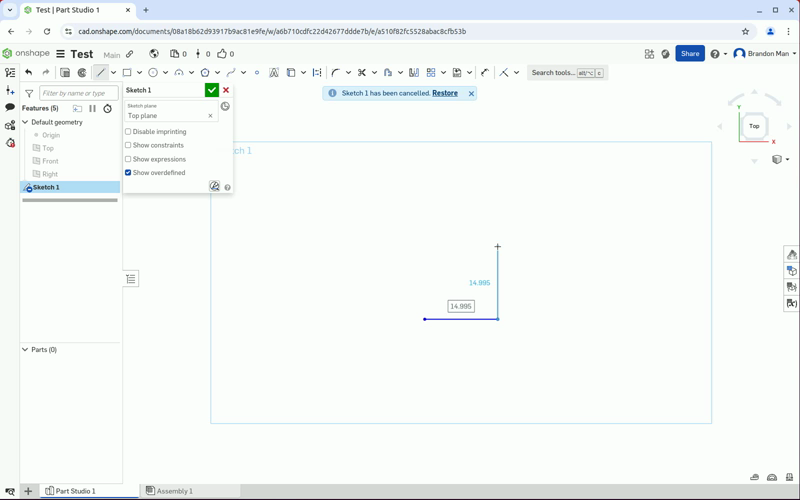
key_down(shift)
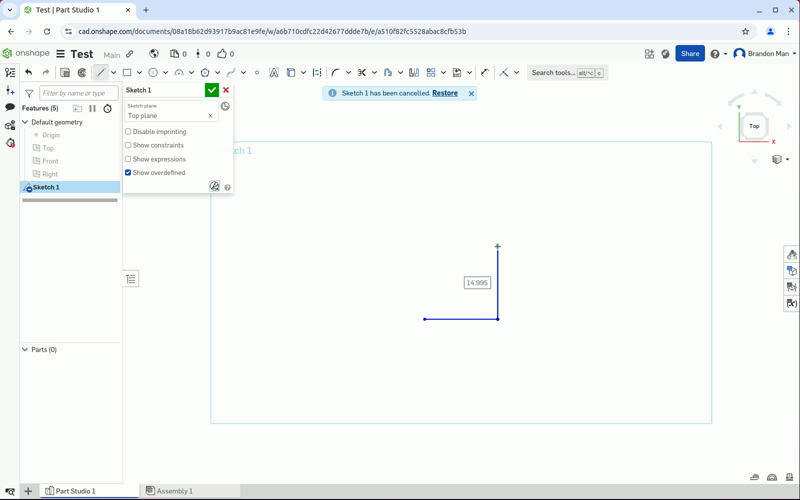
mouse_move(424, 246)
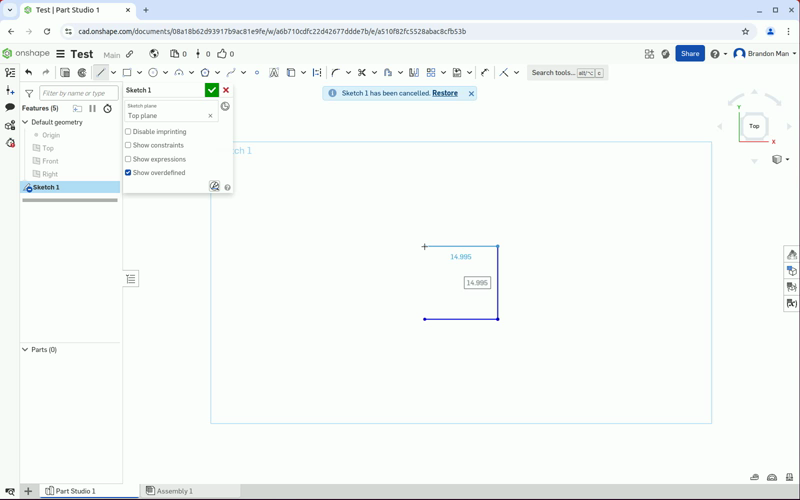
click(424, 246)
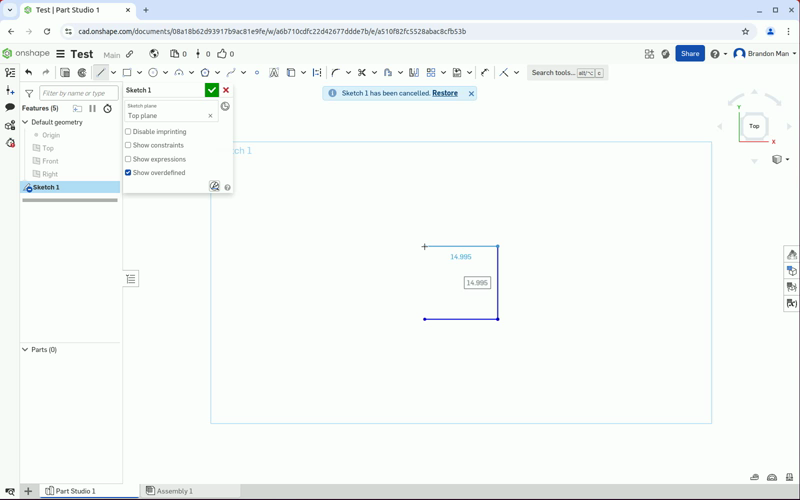
key_up(shift)
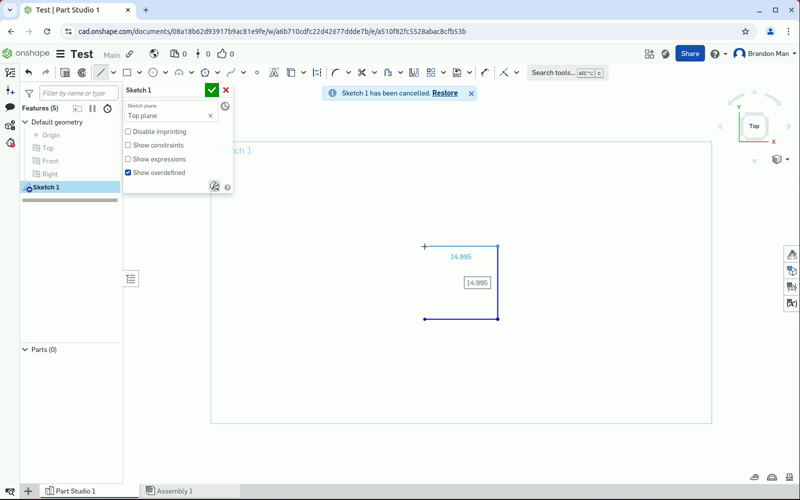
key_down(shift)
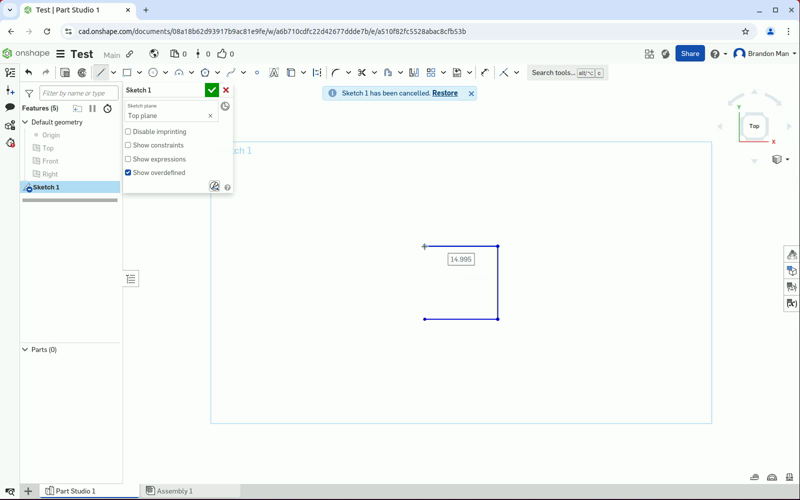
mouse_move(424, 319)
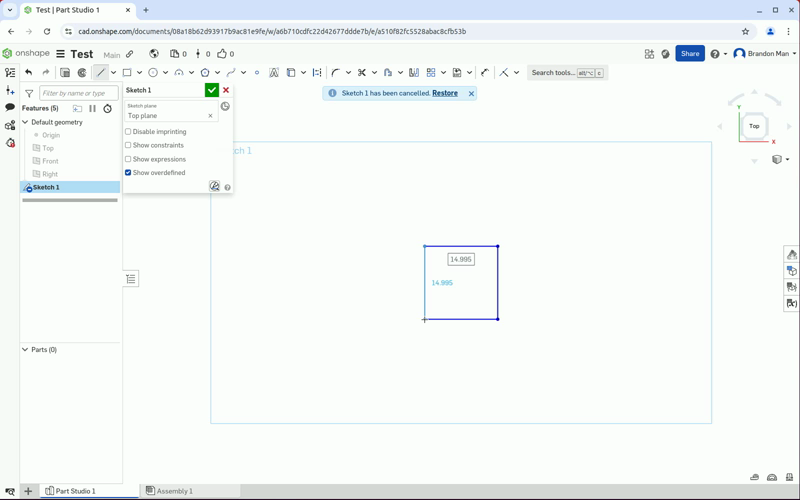
key_up(shift)
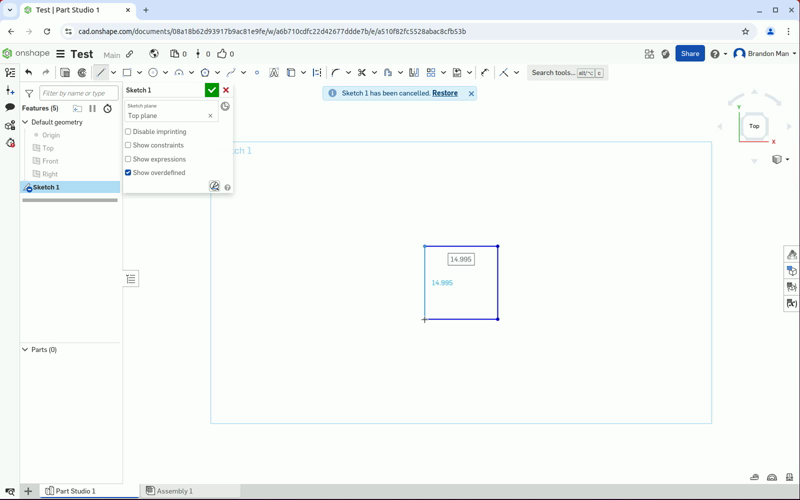
click(424, 319)
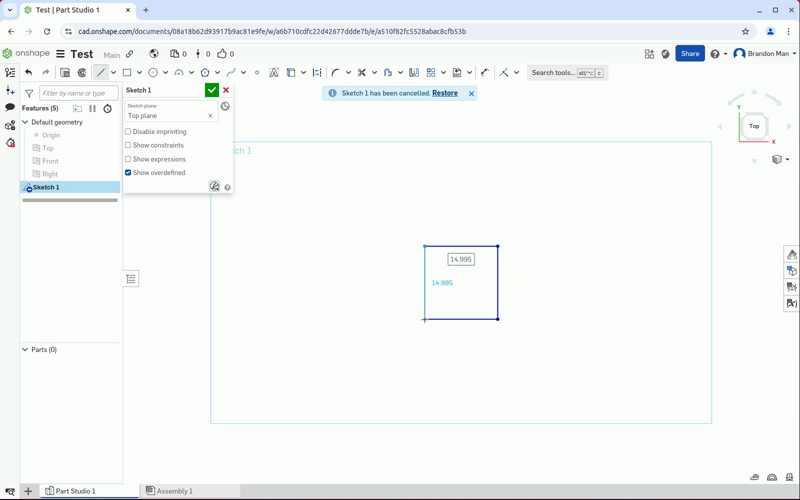
key(esc)
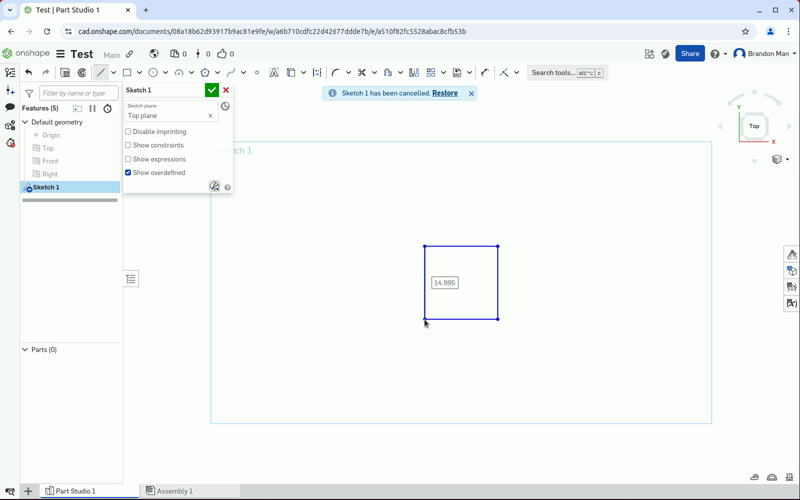
mouse_move(428, 278)
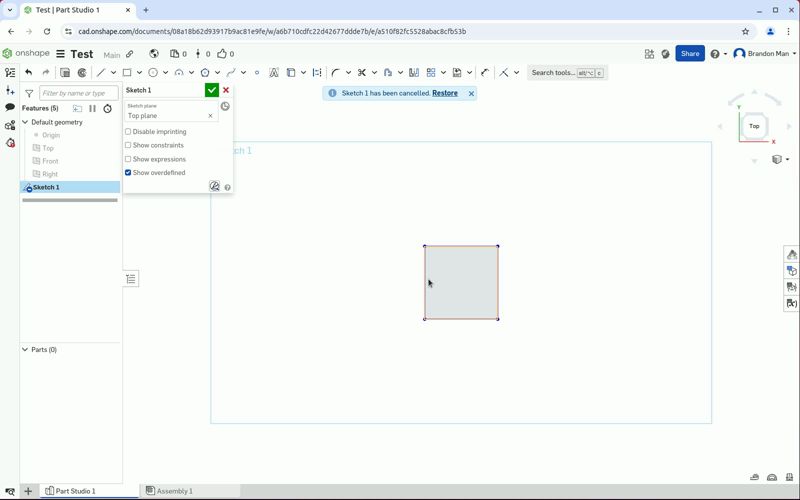
click(428, 278)
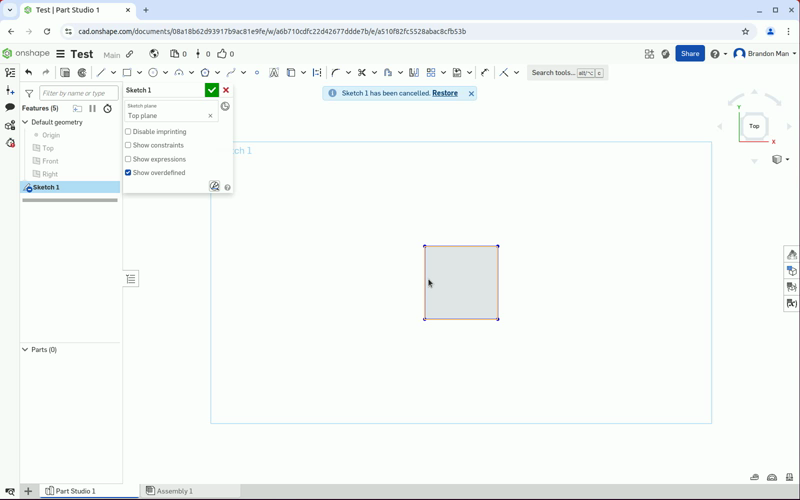
mouse_move(73, 352)
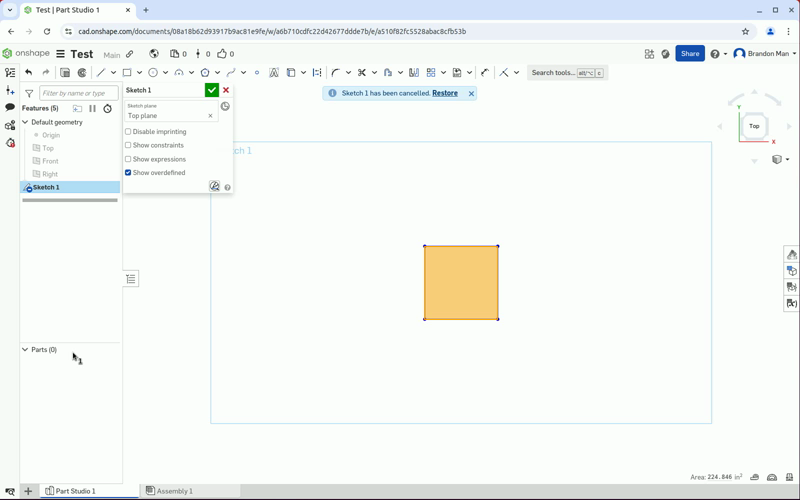
key(shift+y)
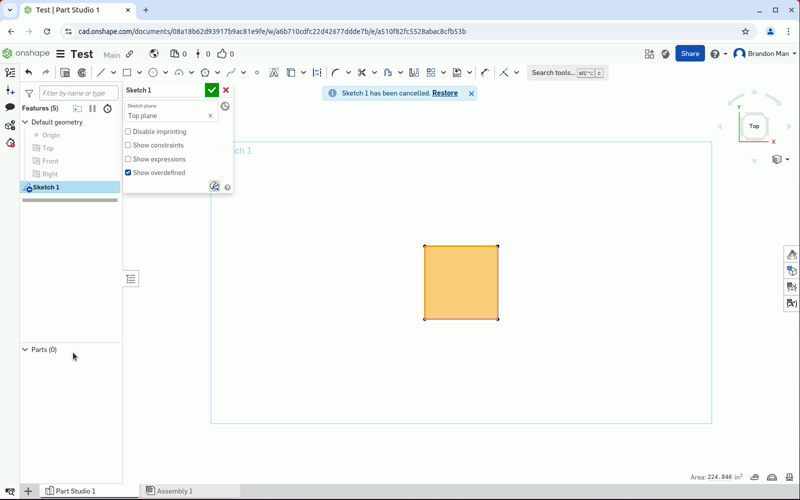
key(shift+e)
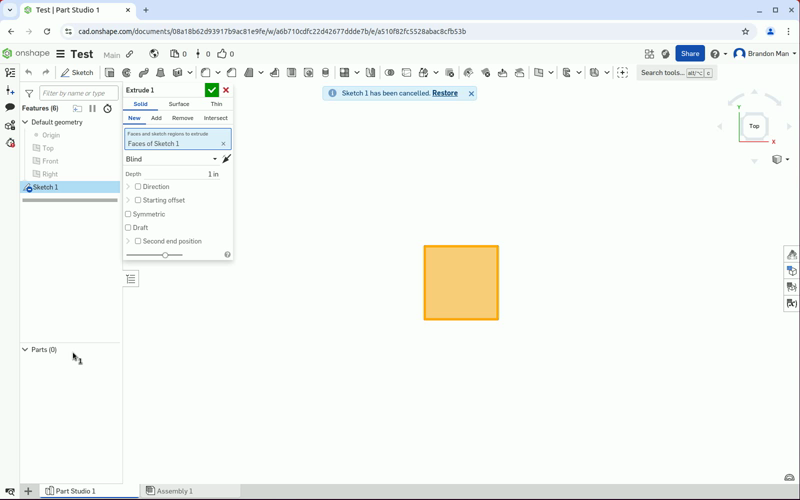
mouse_move(143, 106)
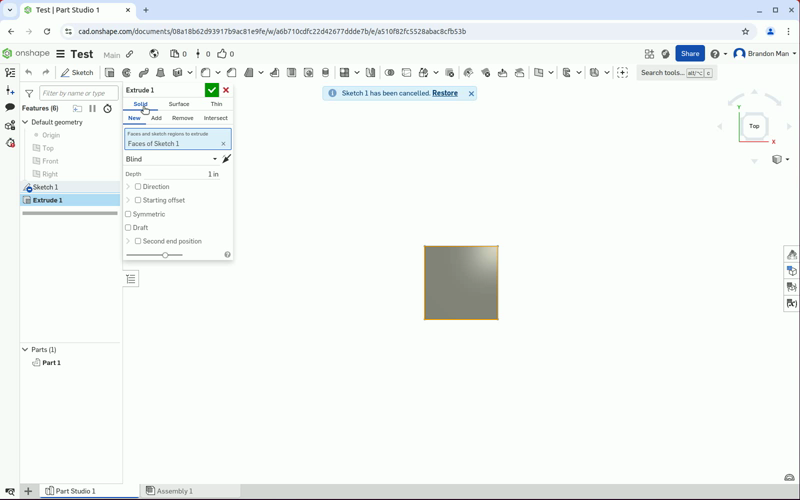
click(143, 106)
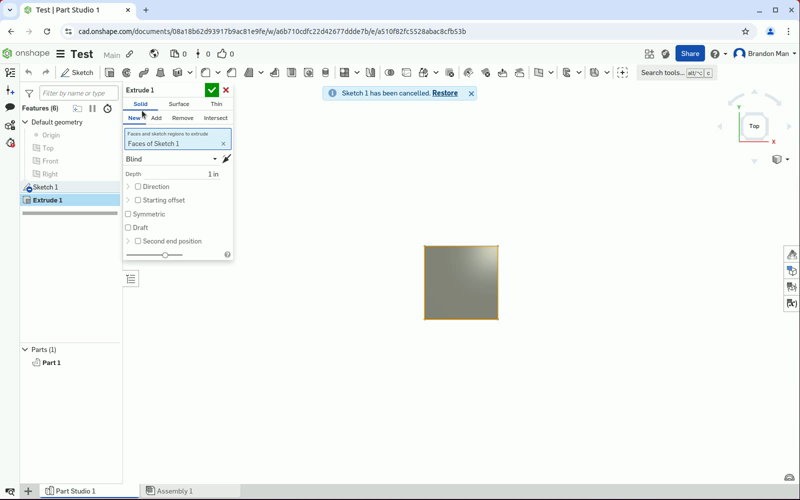
mouse_move(137, 120)
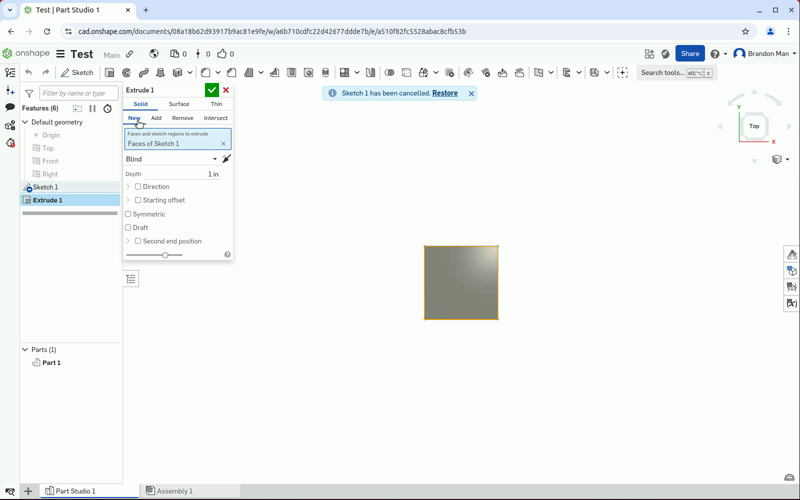
click(137, 120)
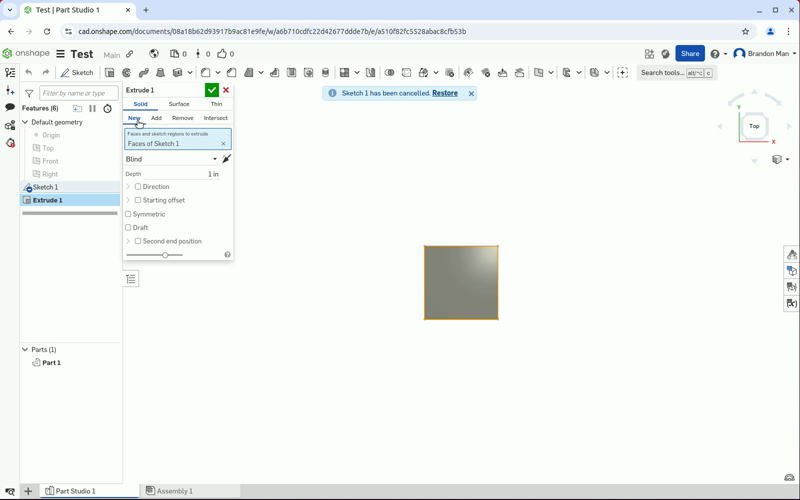
key(tab, 4)
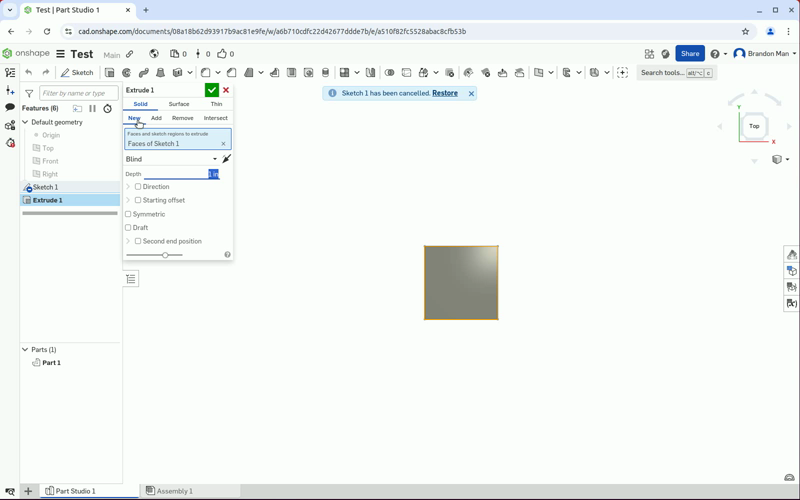
text(23.108)
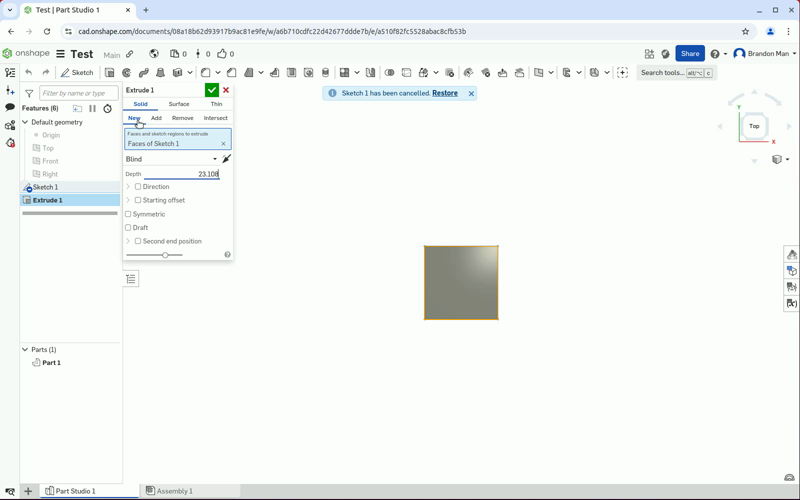
key(enter)
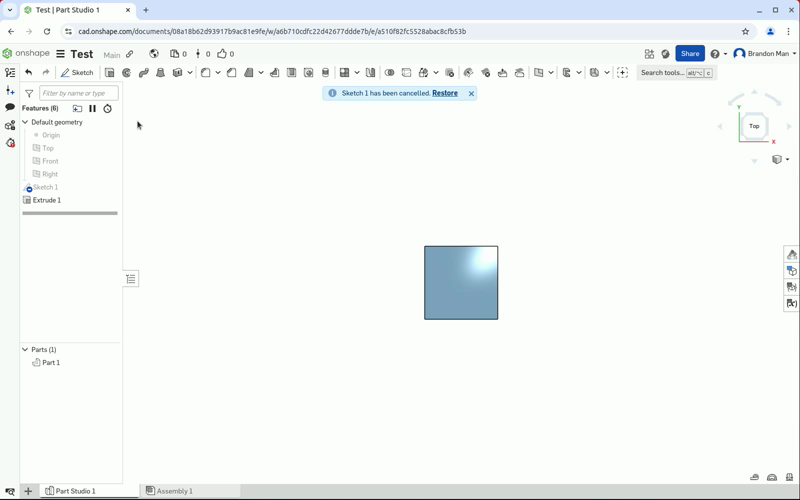
key(shift+h)
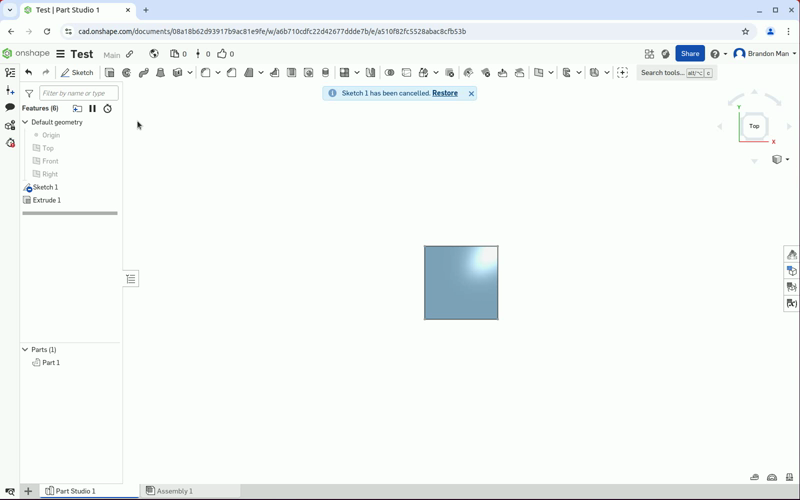
key(shift+h)
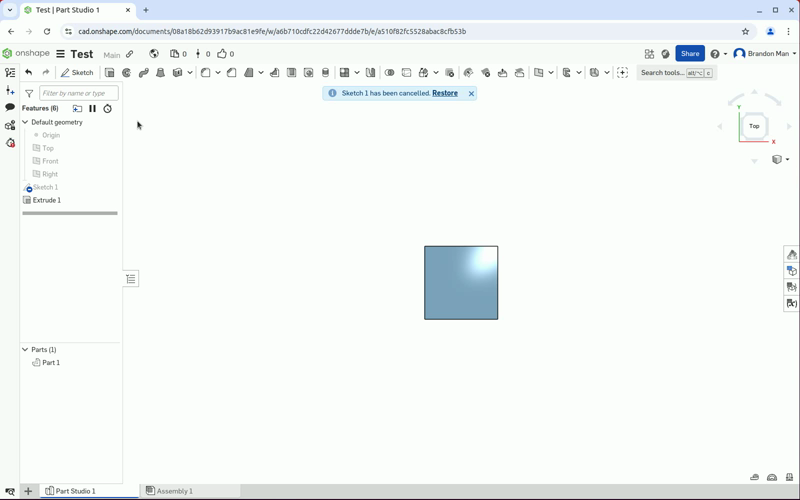
mouse_move(73, 189)
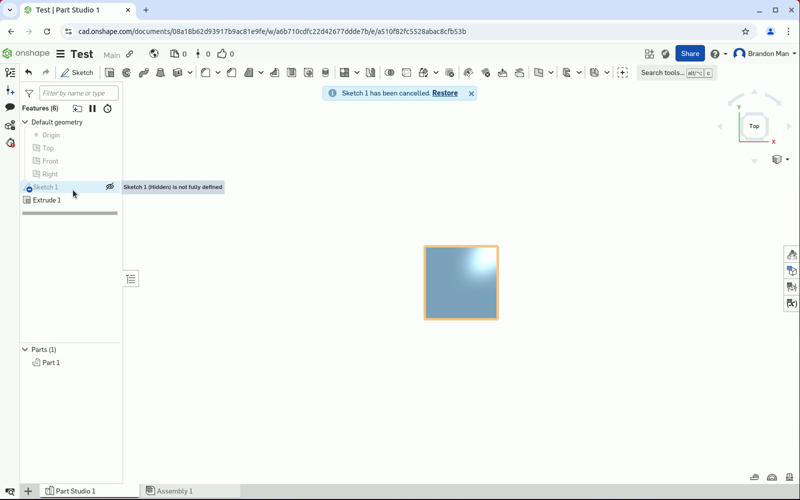
click(73, 189)
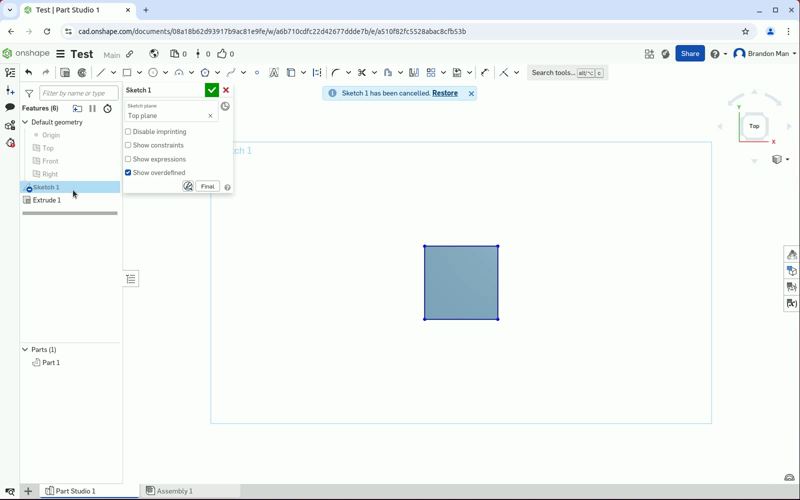
mouse_move(229, 92)
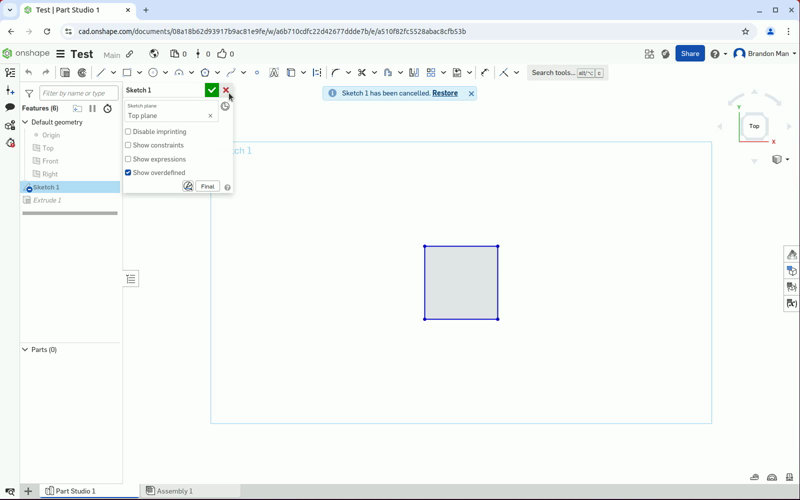
click(229, 92)
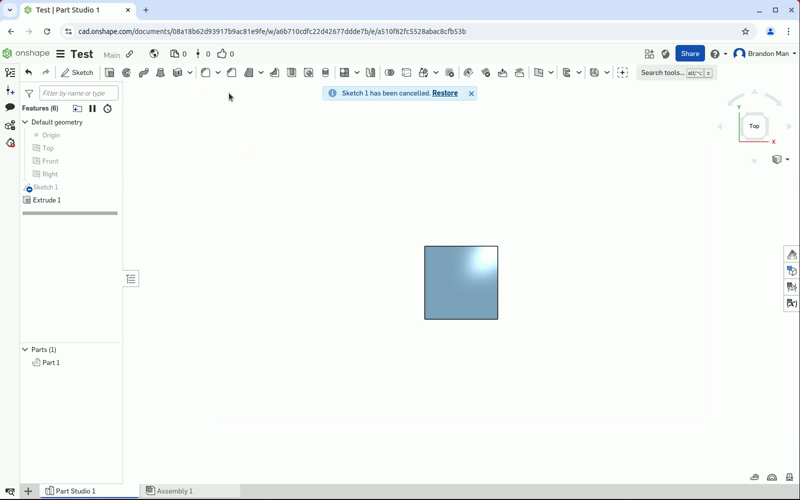
mouse_move(541, 75)
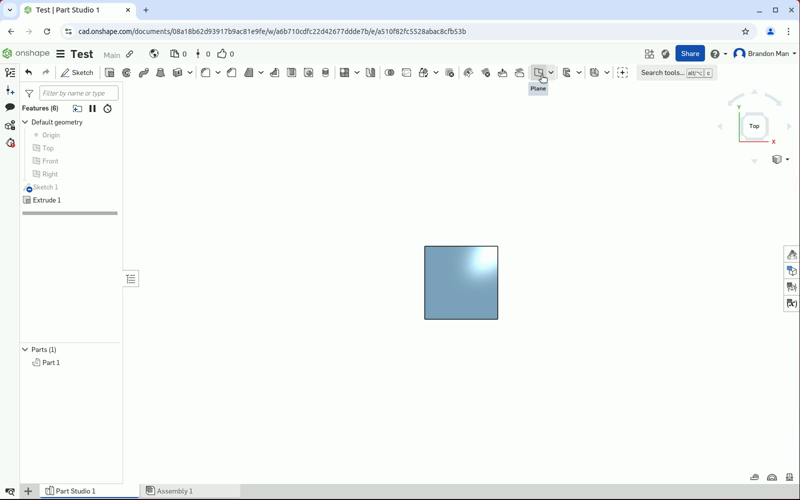
click(541, 75)
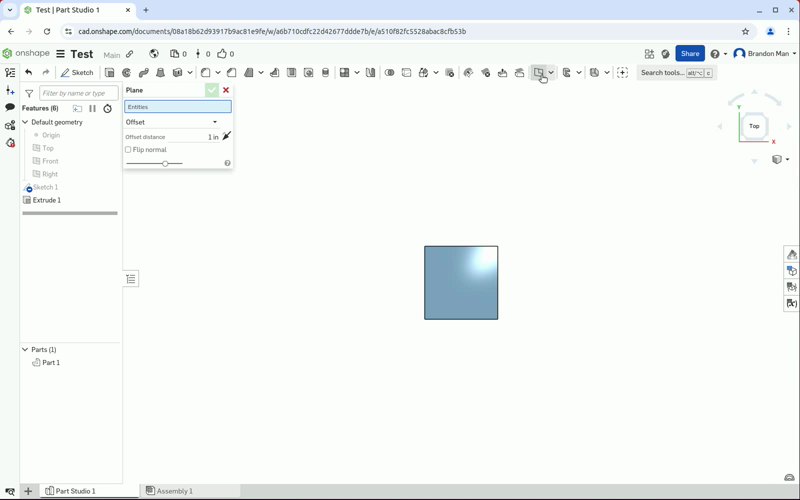
mouse_move(73, 150)
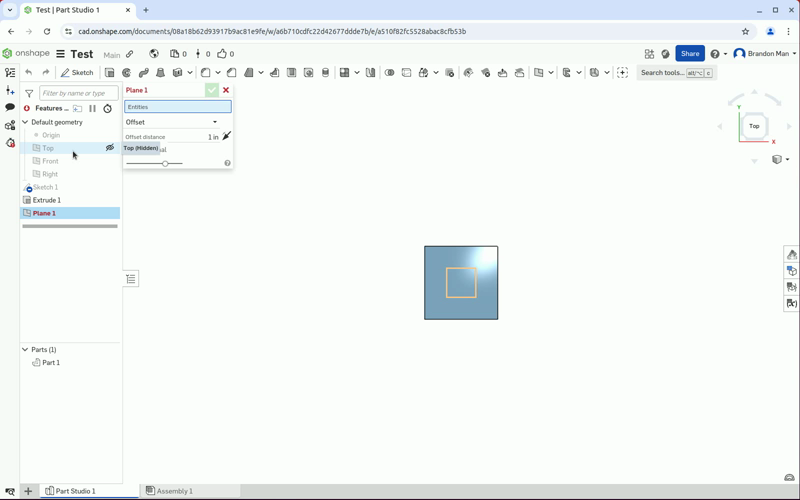
click(73, 150)
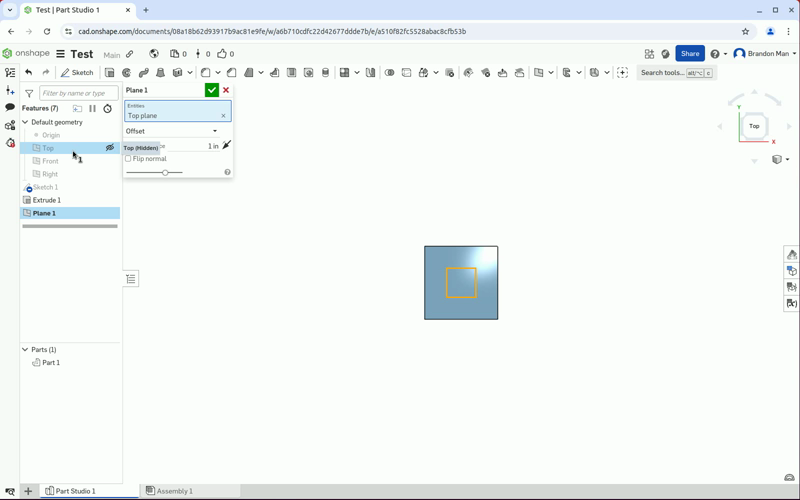
key(tab, 2)
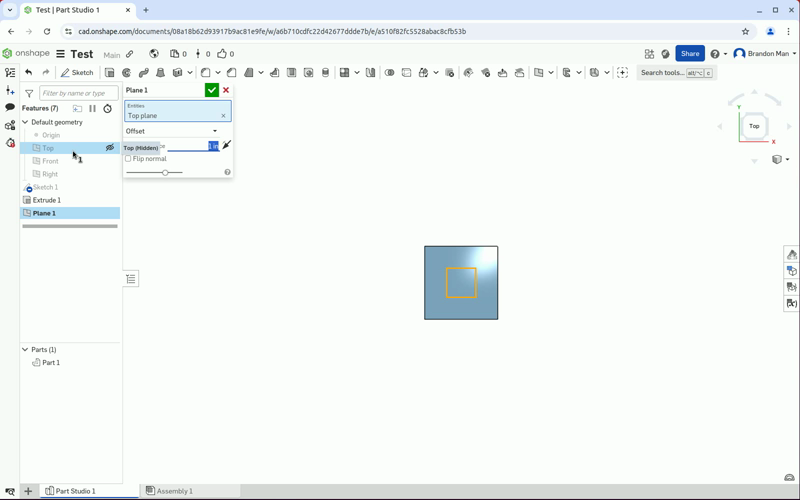
text(23.108)
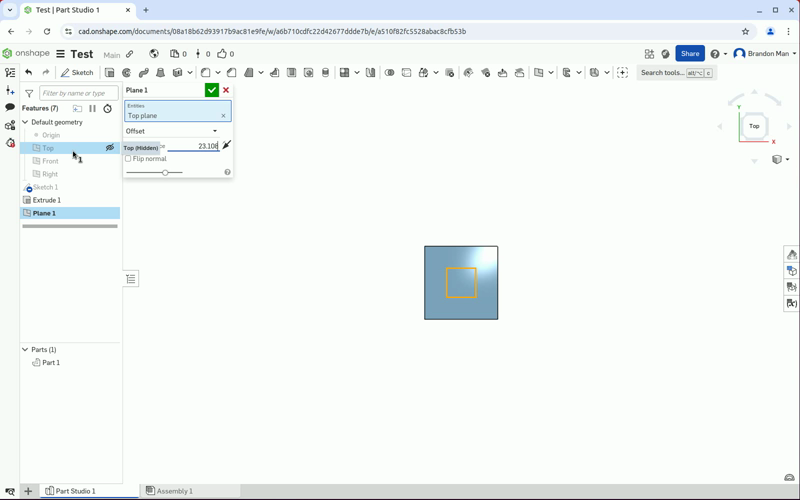
key(enter, 2)
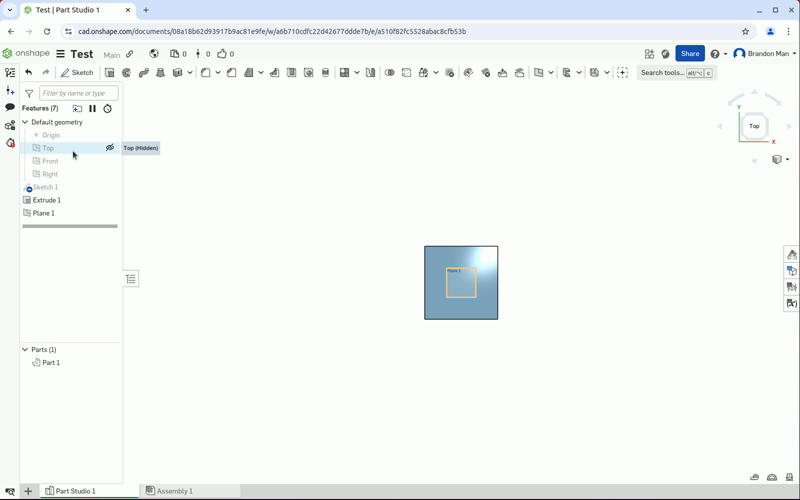
key(shift+s)
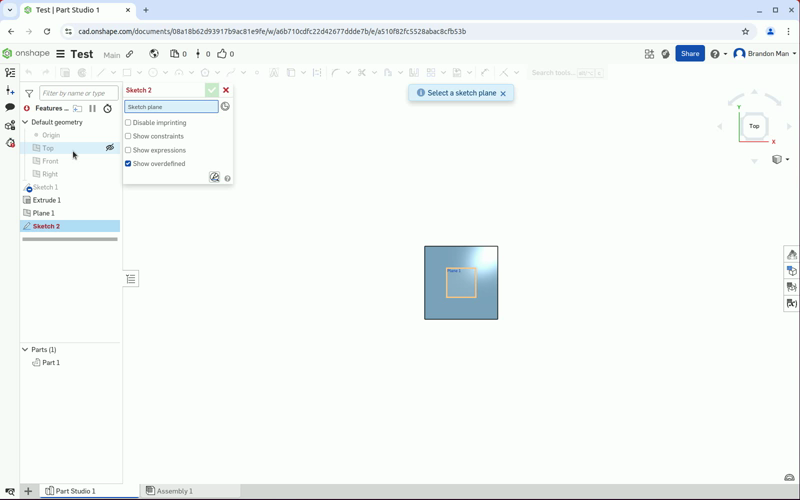
mouse_move(73, 215)
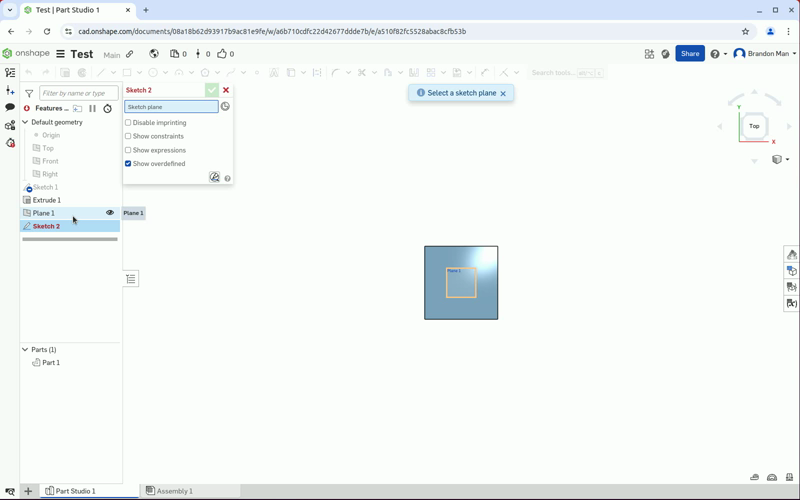
click(73, 215)
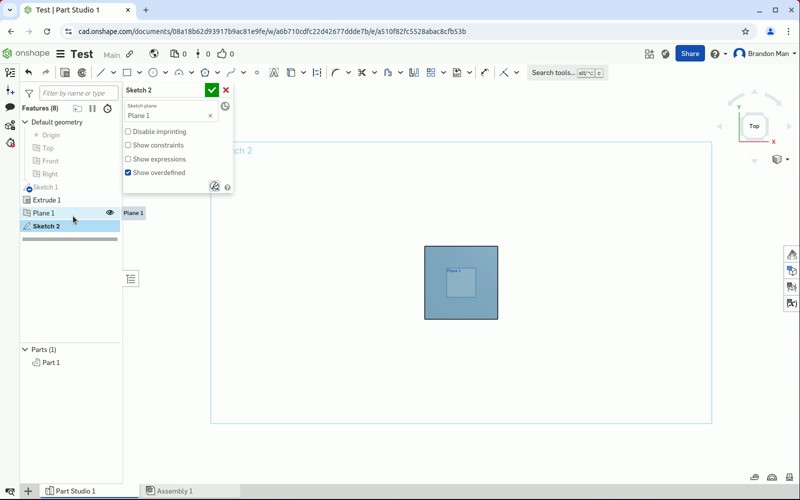
mouse_move(73, 352)
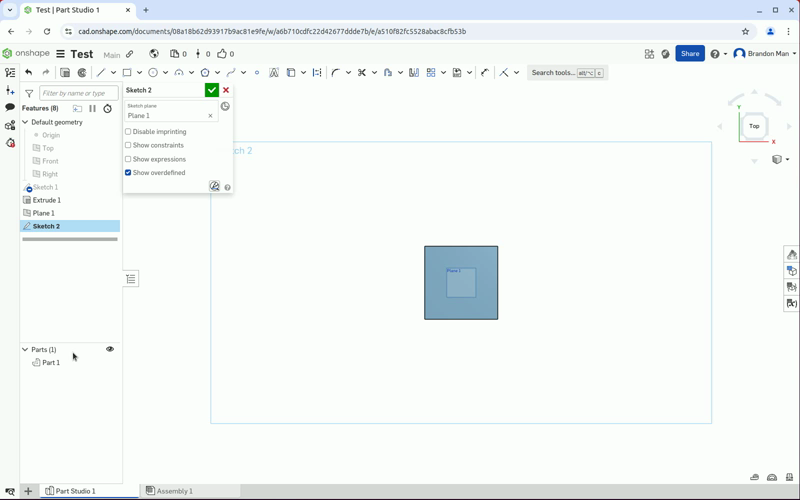
key(y)
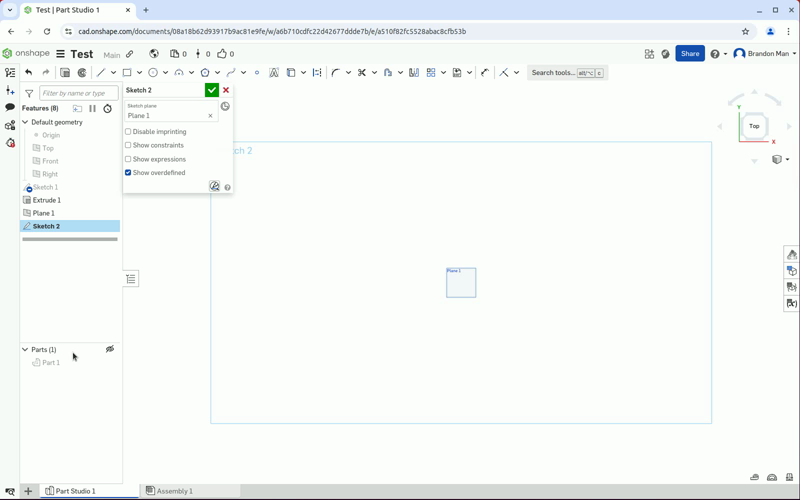
key(l)
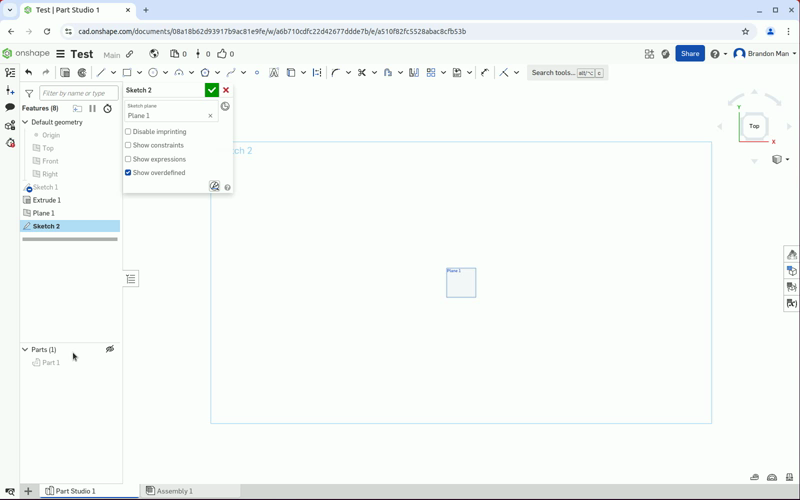
key_down(shift)
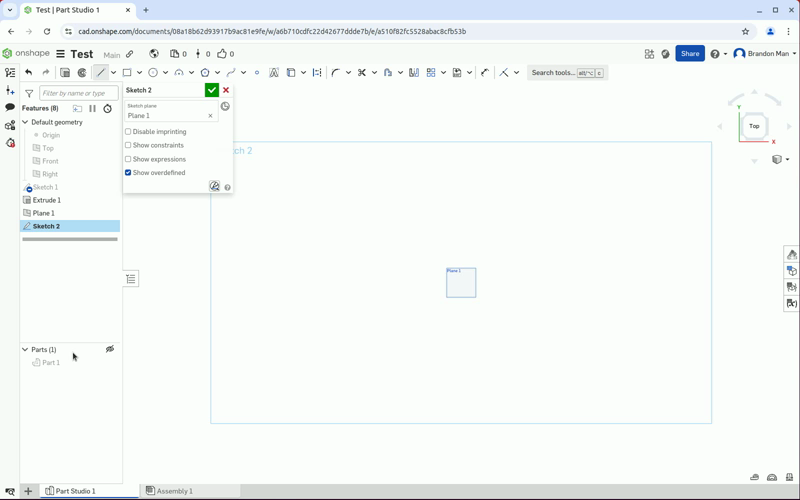
mouse_move(429, 280)
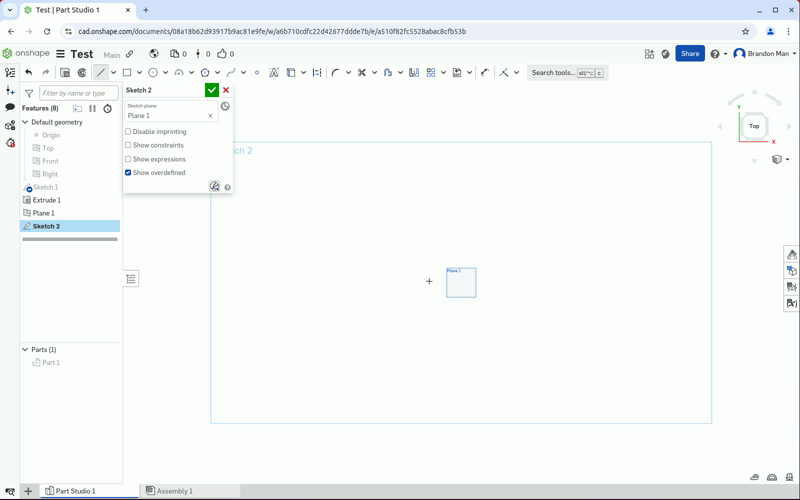
click(429, 280)
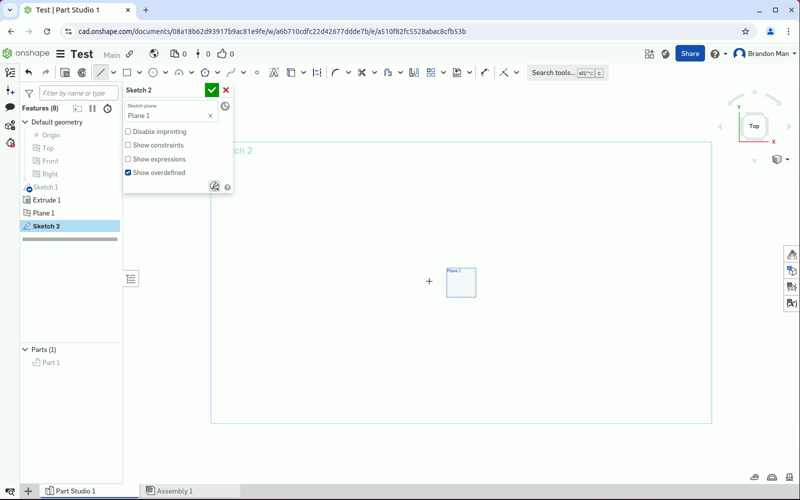
key_up(shift)
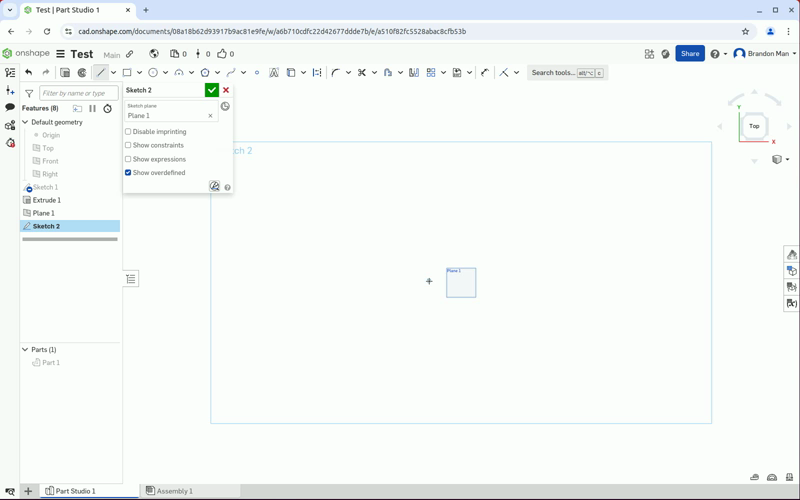
key_down(shift)
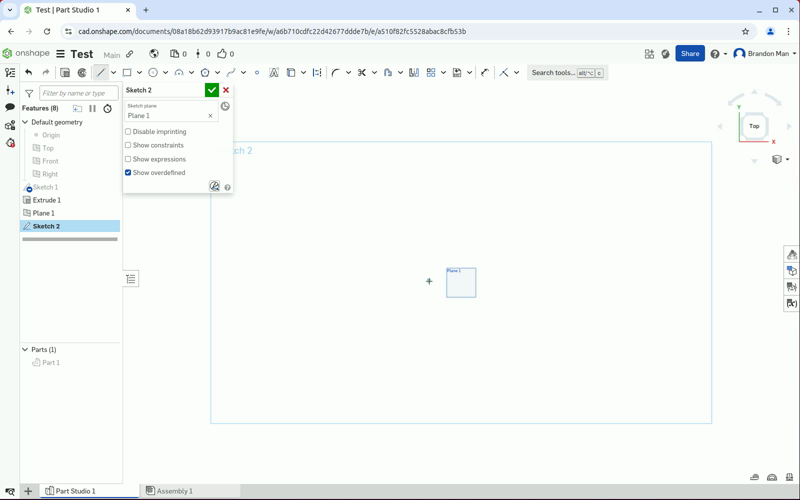
mouse_move(459, 280)
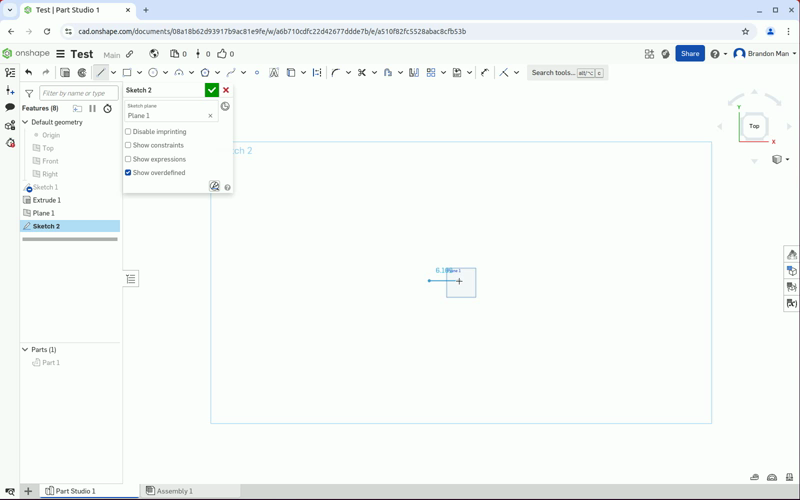
mouse_move(460, 280)
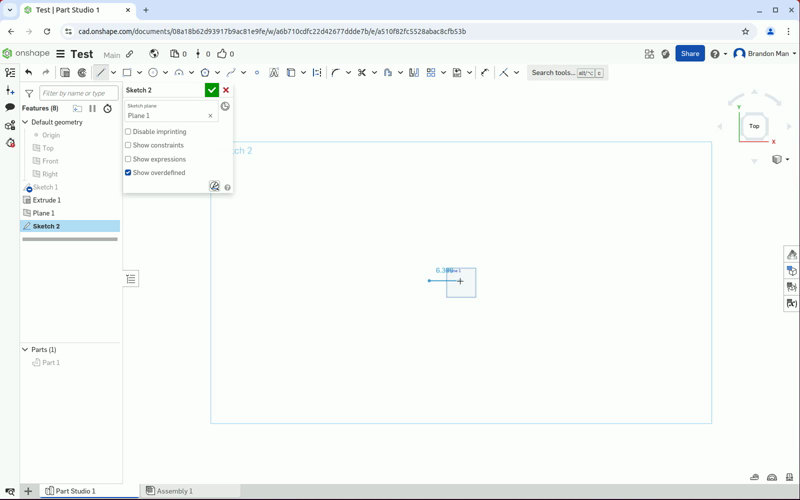
click(460, 280)
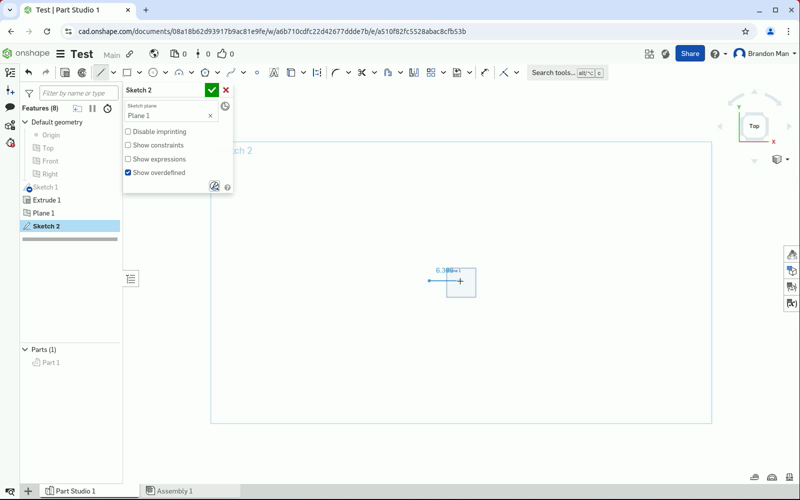
key_up(shift)
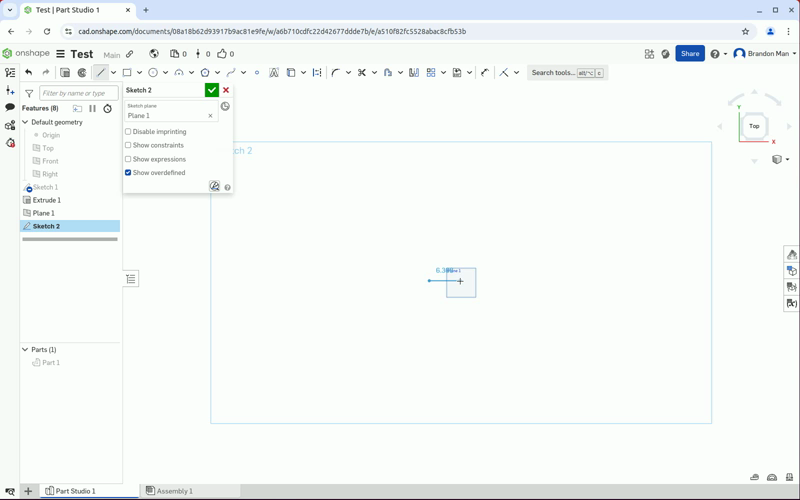
key_down(shift)
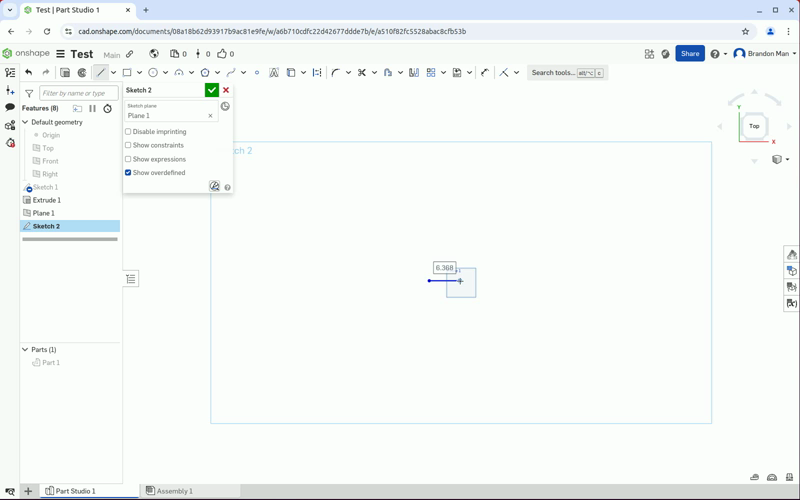
mouse_move(490, 280)
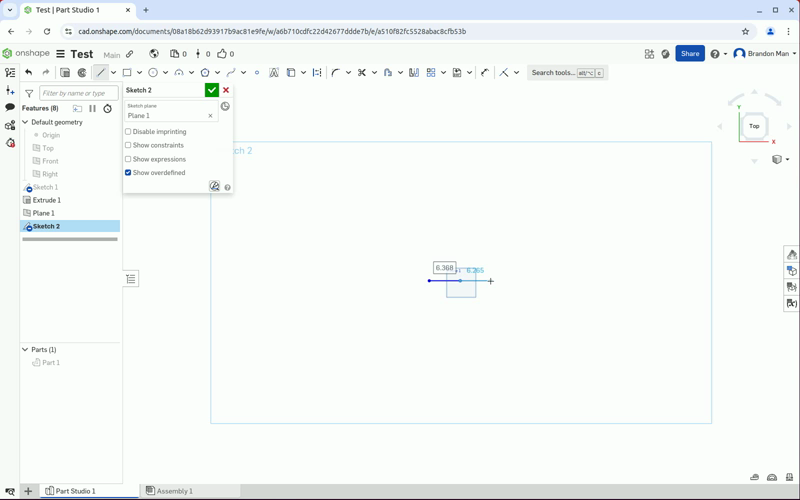
mouse_move(460, 249)
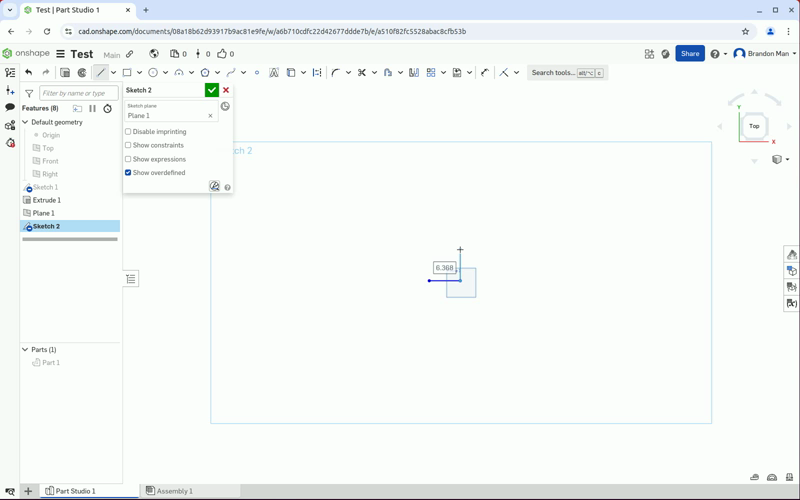
click(460, 249)
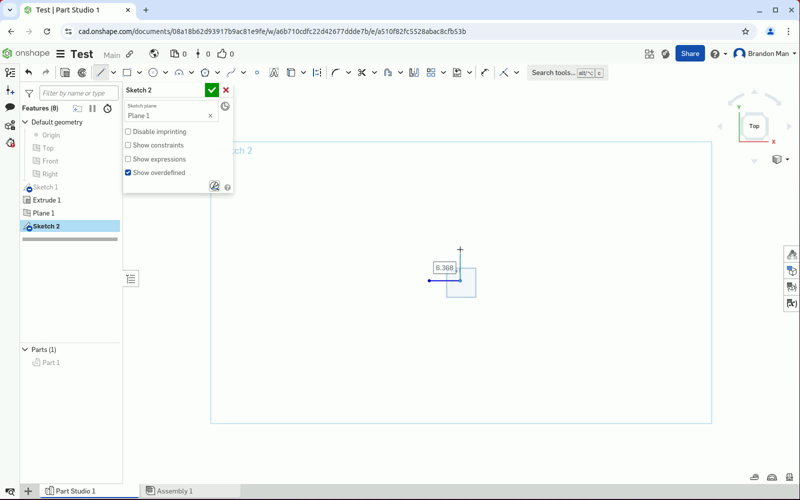
key_up(shift)
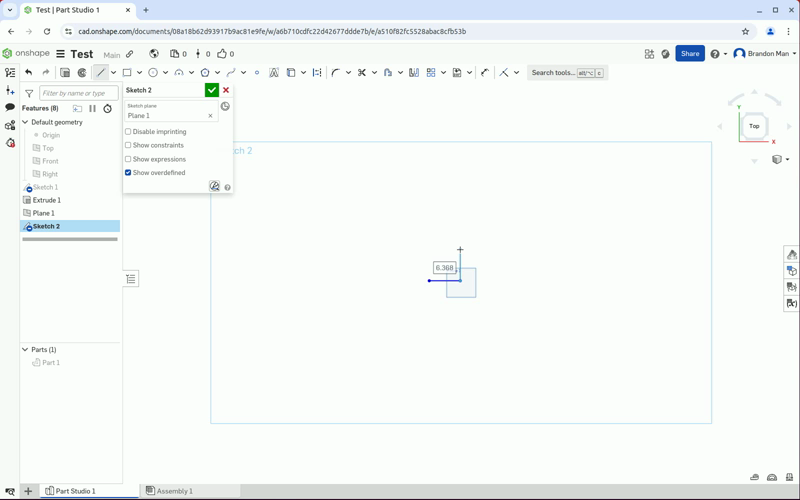
key_down(shift)
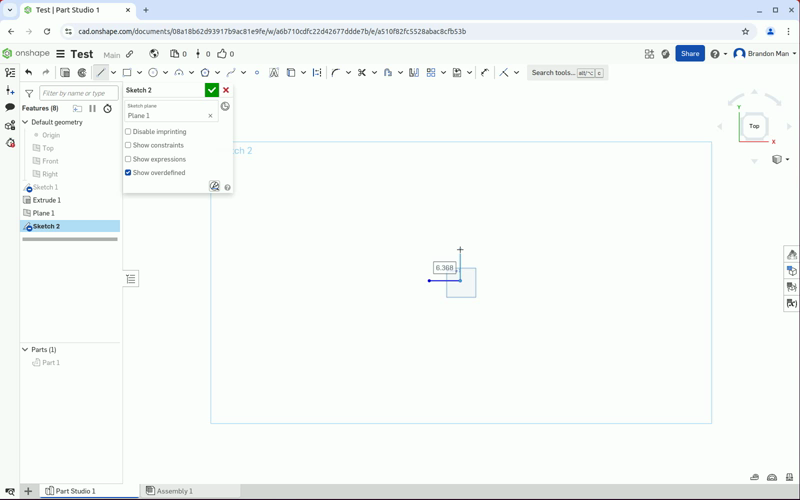
mouse_move(490, 249)
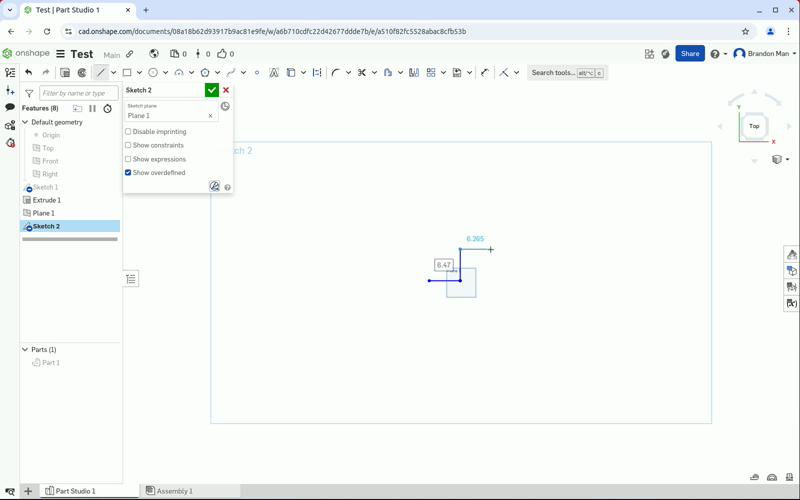
mouse_move(429, 249)
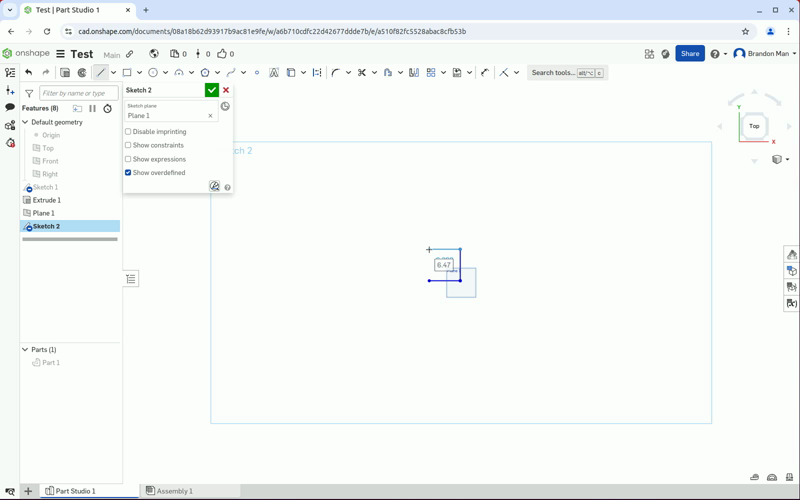
click(429, 249)
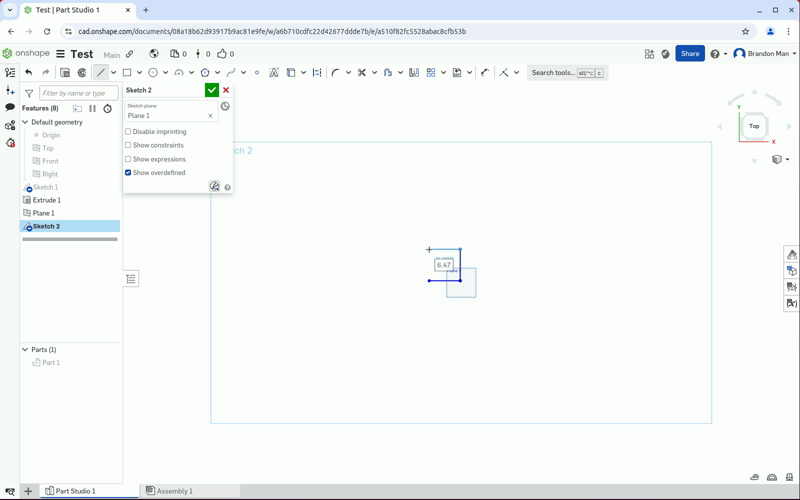
key_up(shift)
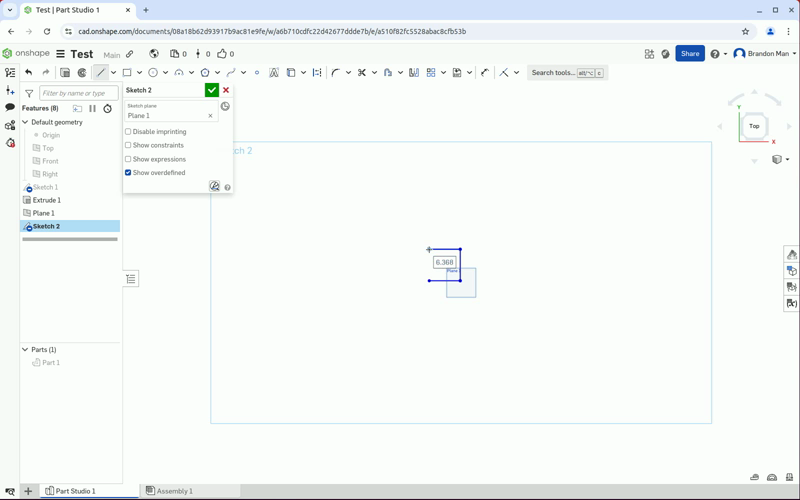
mouse_move(459, 249)
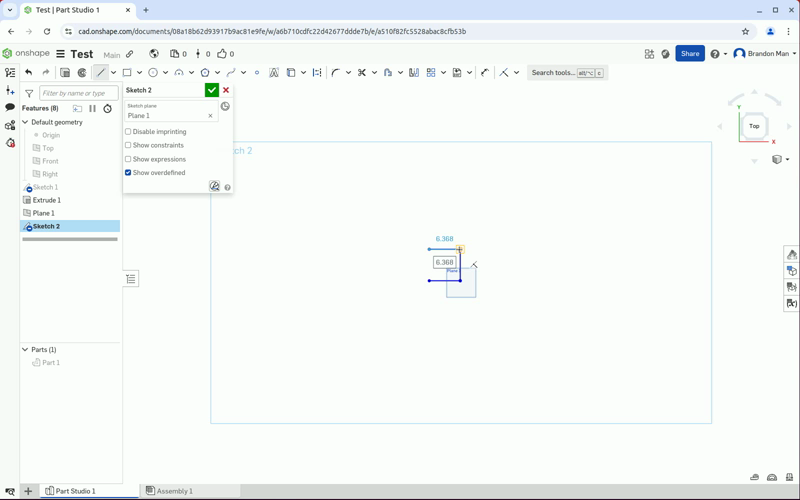
key_down(shift)
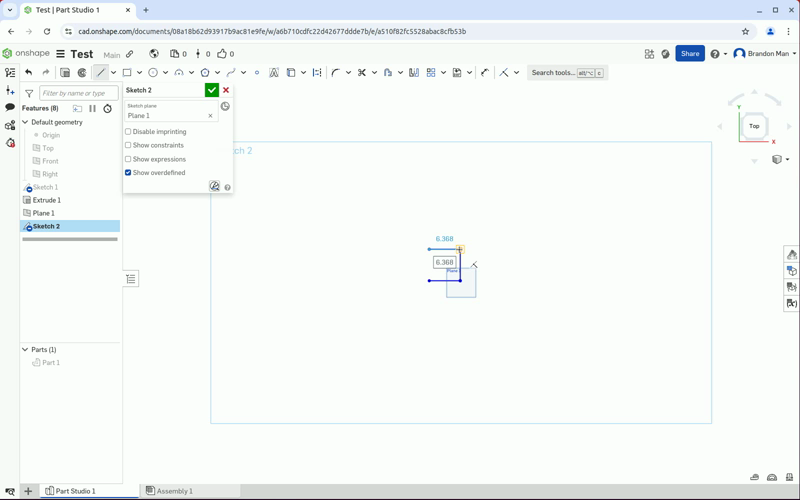
mouse_move(429, 280)
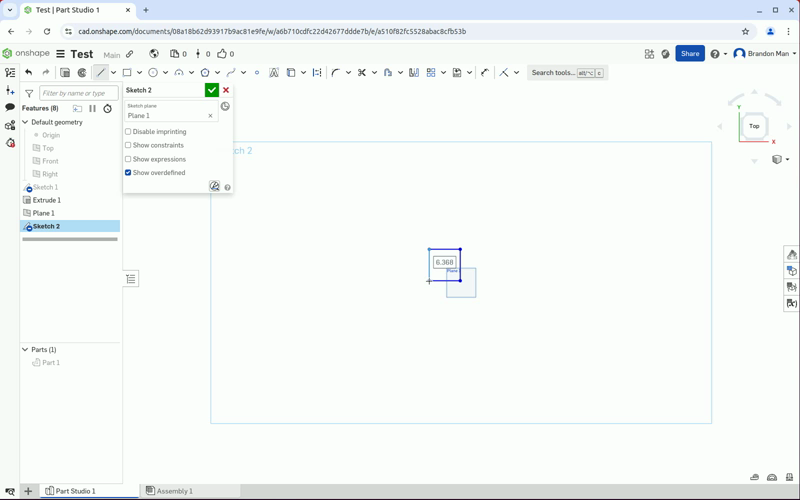
key_up(shift)
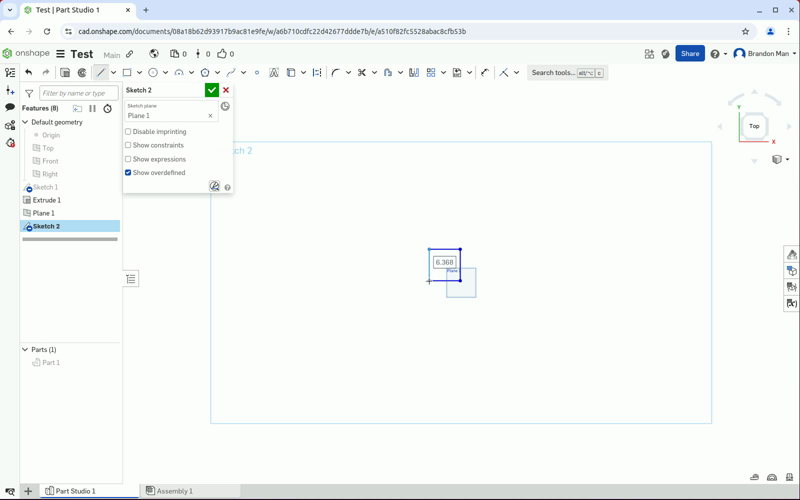
click(429, 280)
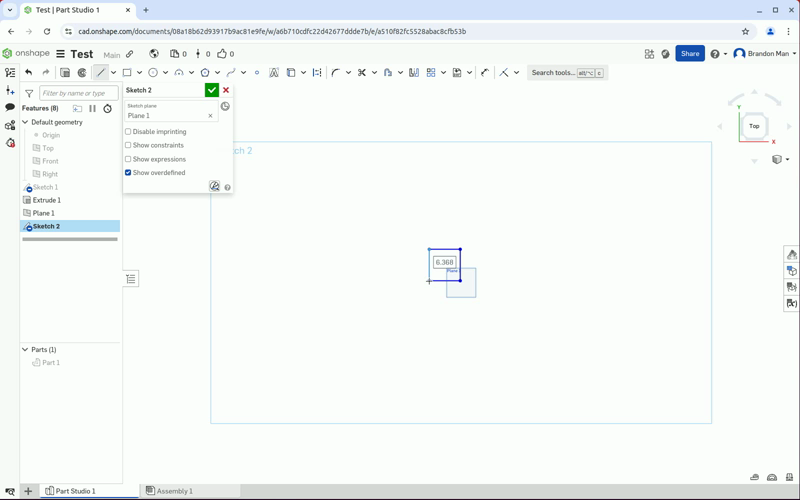
key(esc)
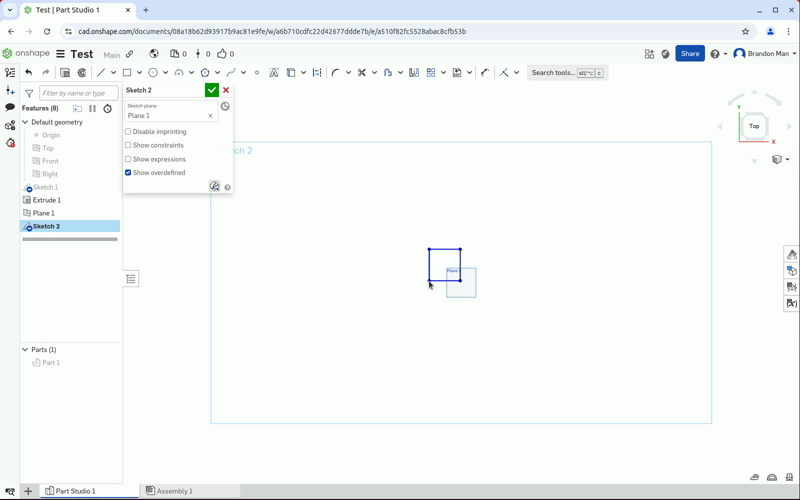
mouse_move(438, 251)
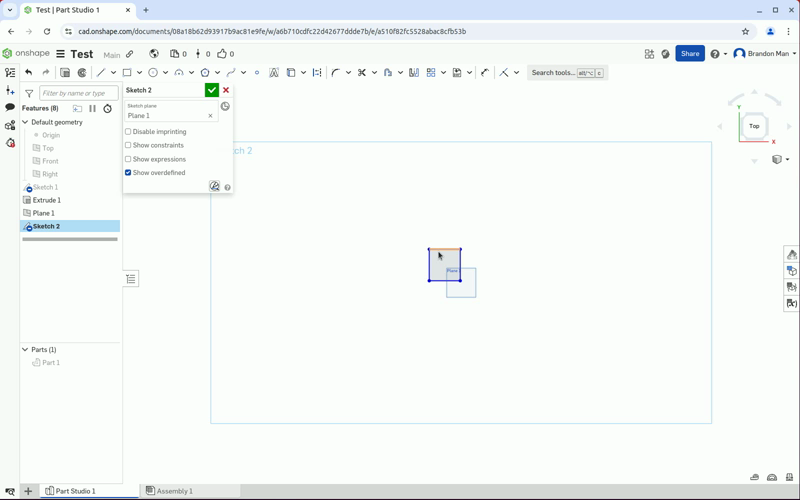
scroll(6)
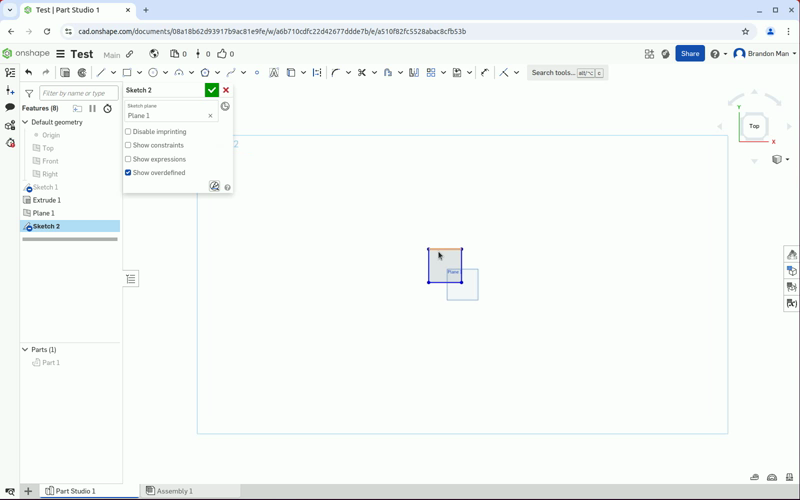
scroll(6)
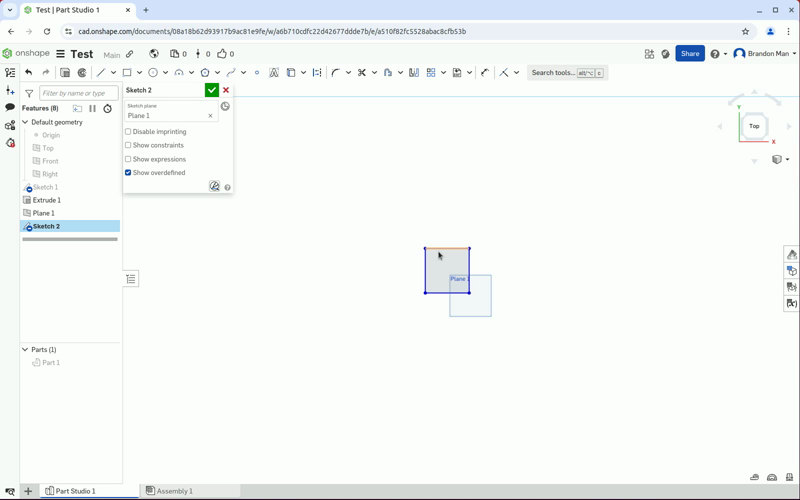
scroll(6)
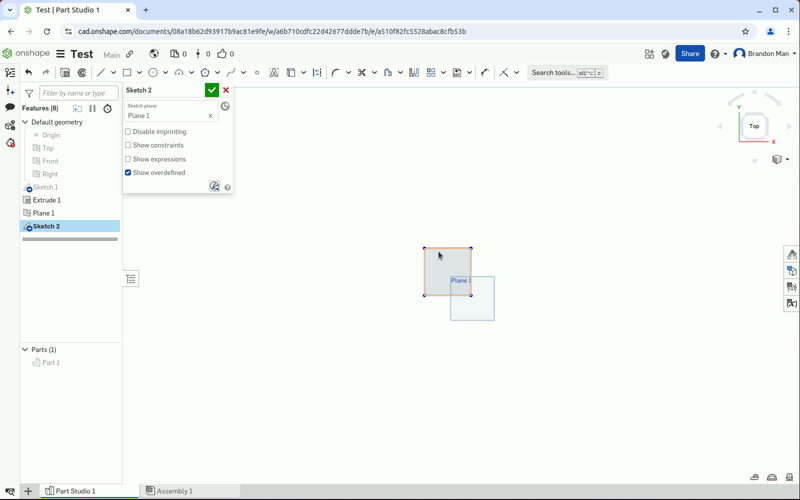
scroll(6)
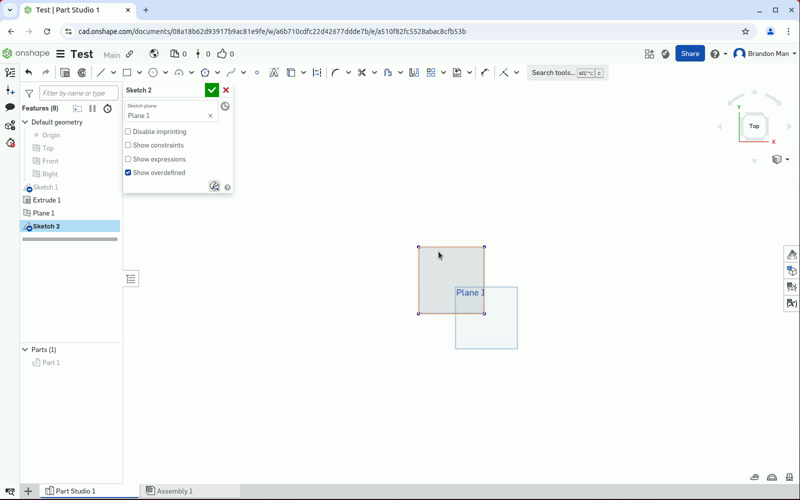
scroll(6)
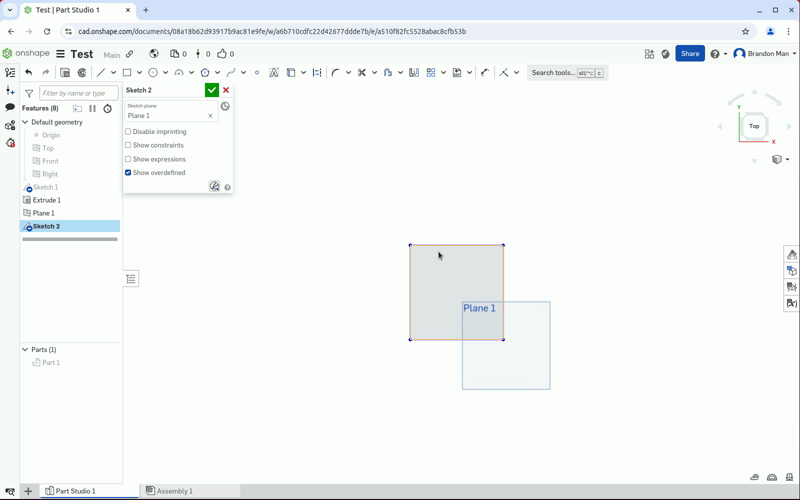
scroll(6)
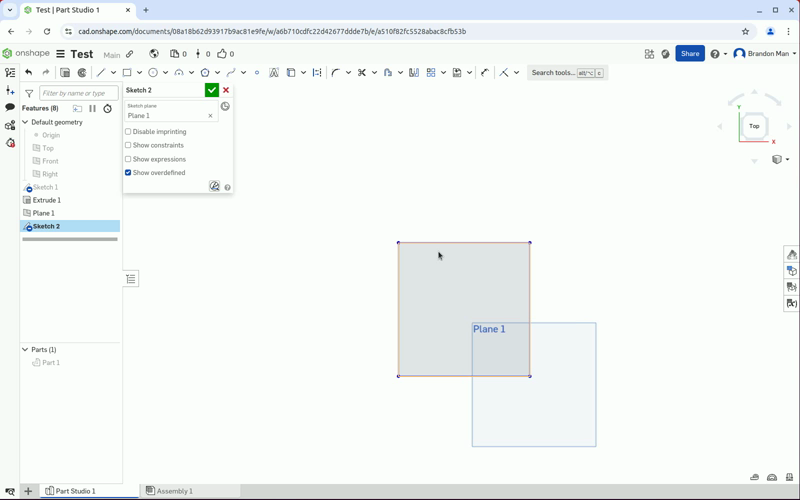
scroll(6)
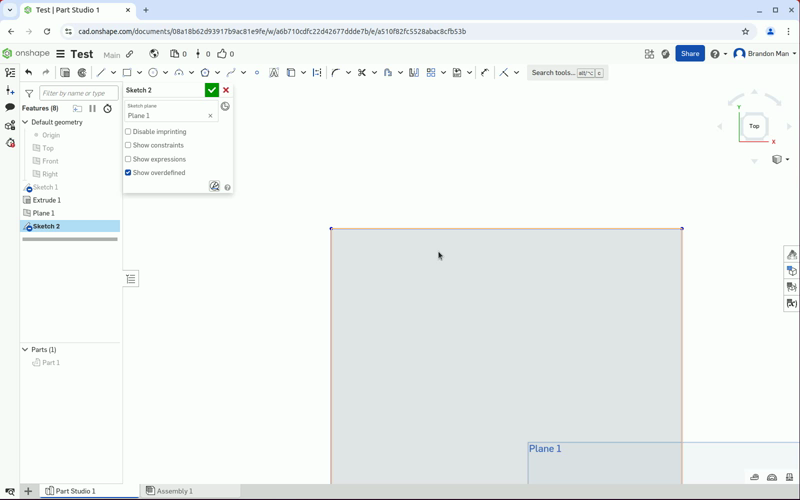
click(438, 251)
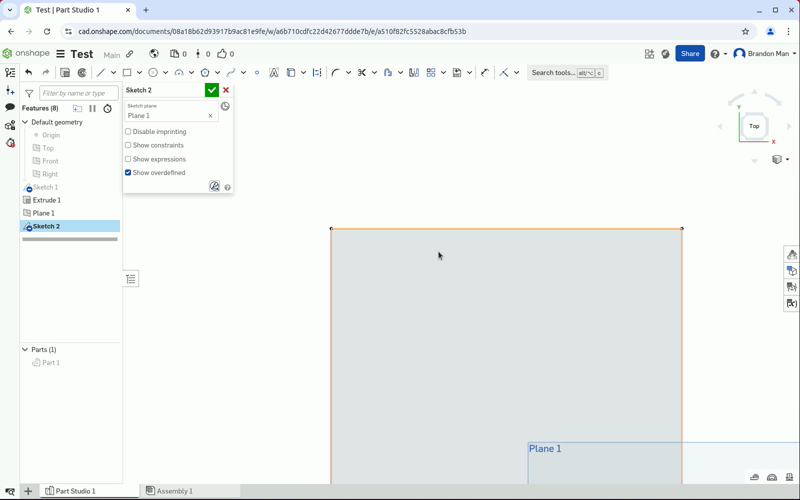
scroll(-6)
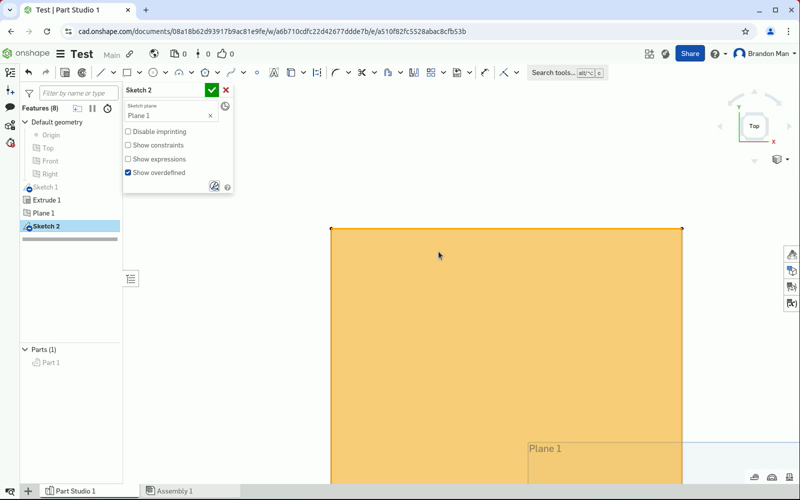
scroll(-6)
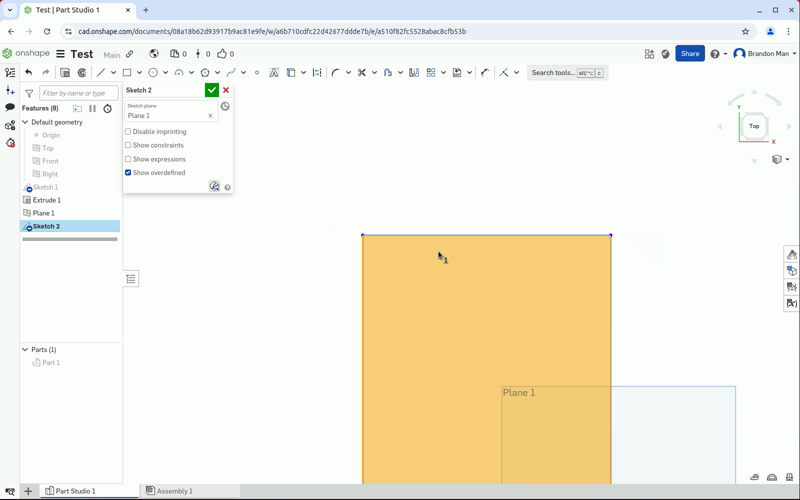
scroll(-6)
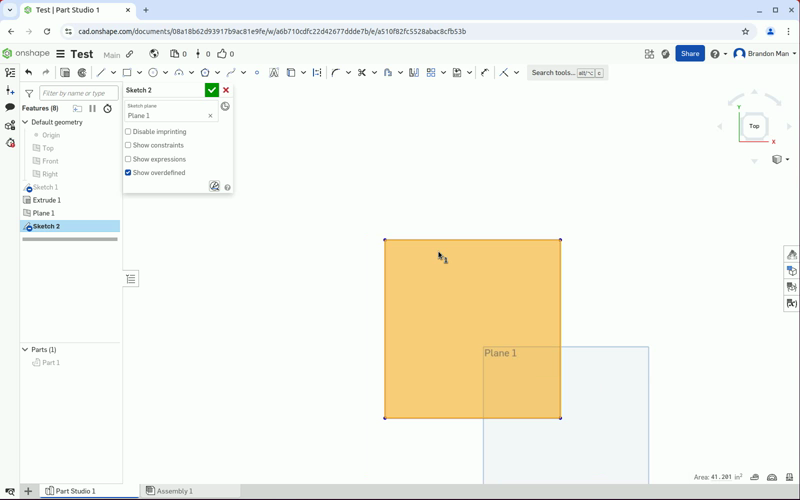
scroll(-6)
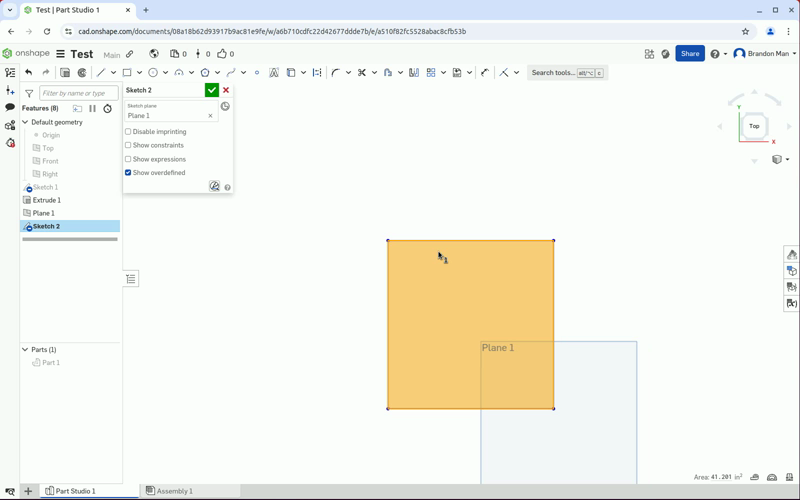
scroll(-6)
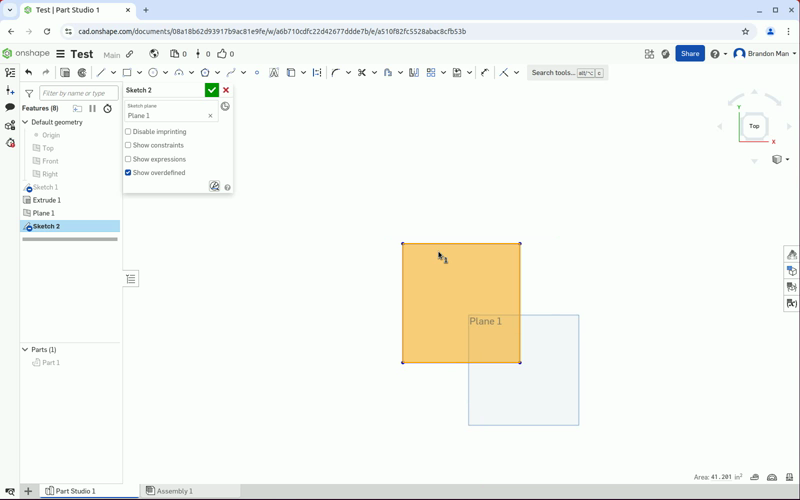
scroll(-6)
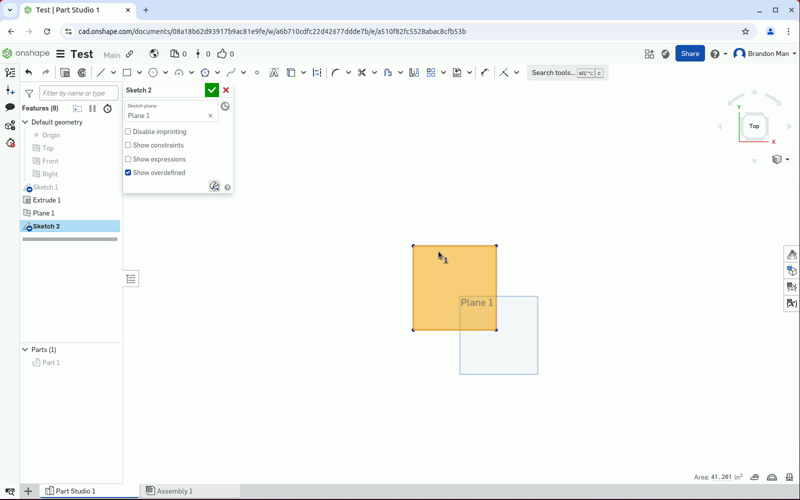
scroll(-6)
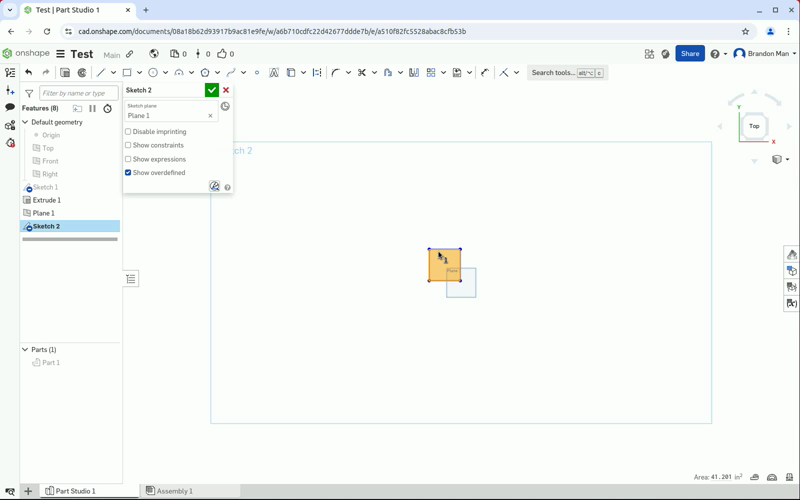
mouse_move(73, 352)
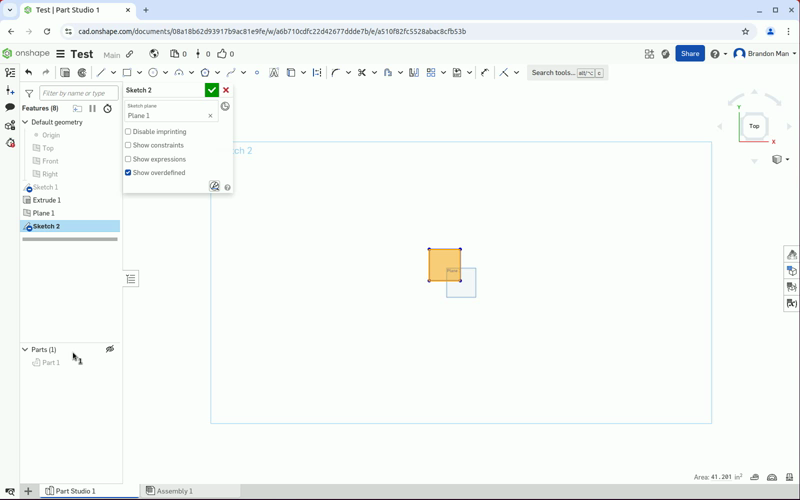
key(shift+y)
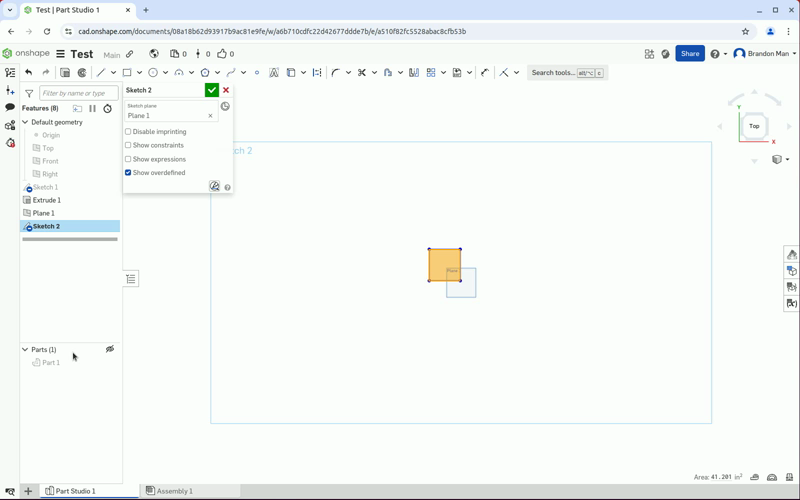
key(shift+e)
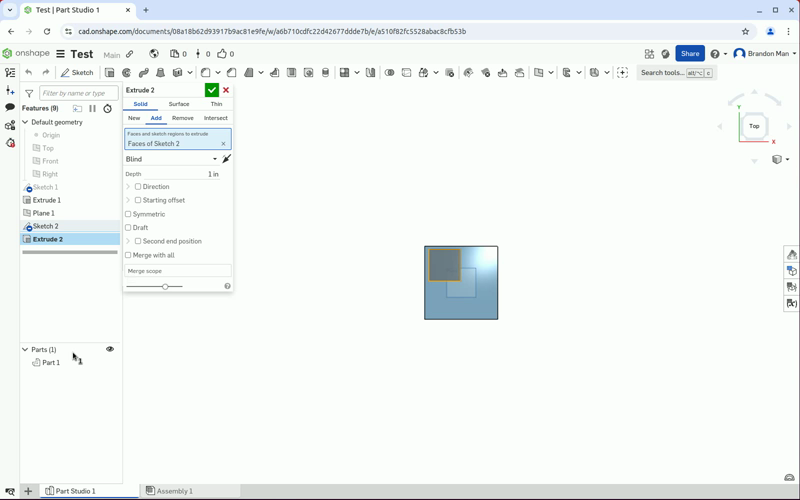
mouse_move(143, 106)
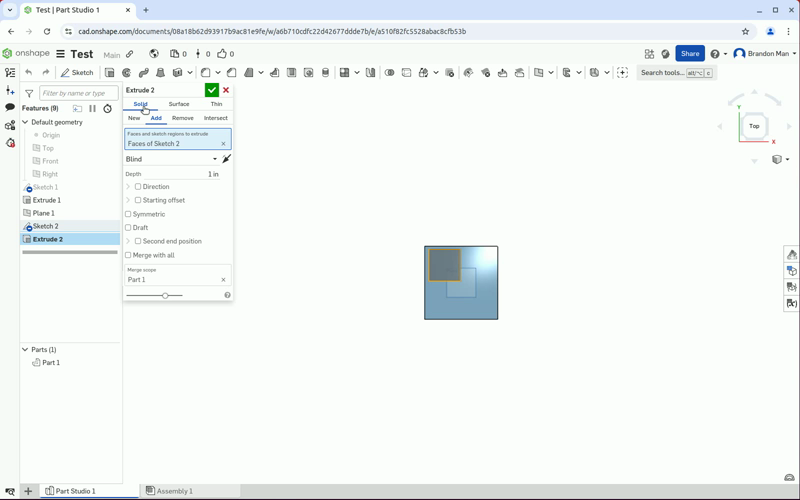
click(143, 106)
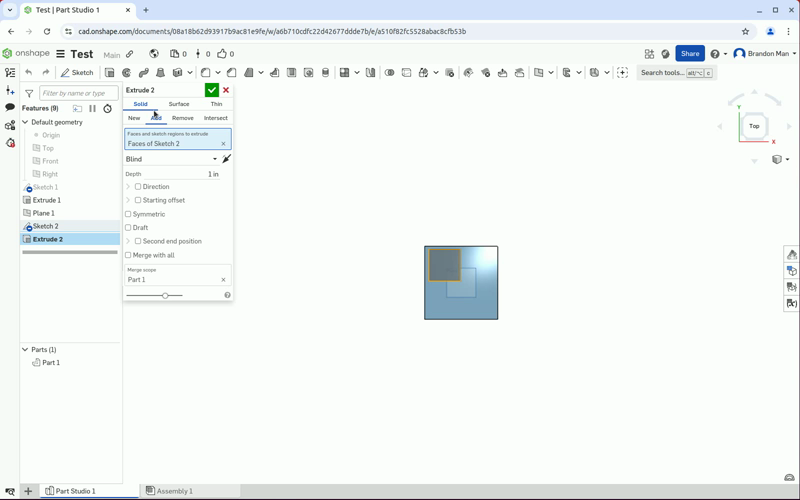
mouse_move(186, 120)
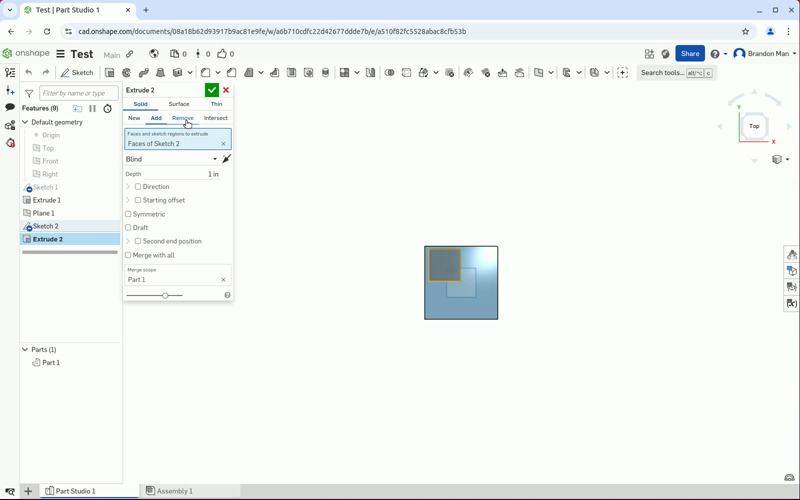
click(186, 120)
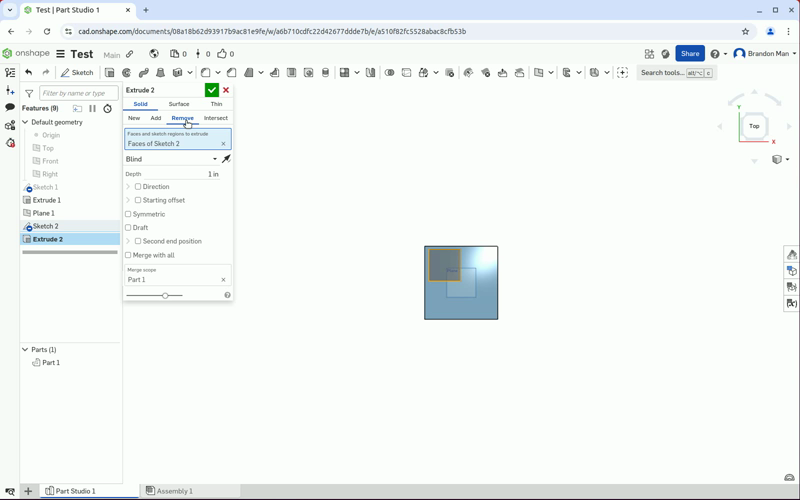
key(tab, 4)
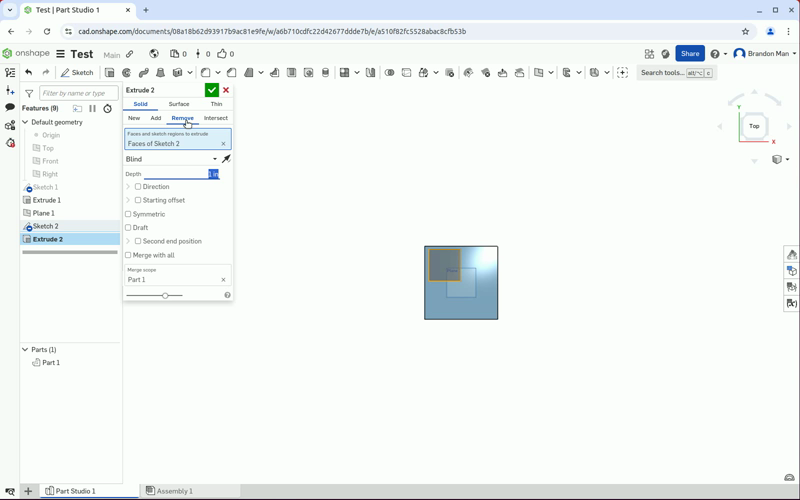
text(22.386)
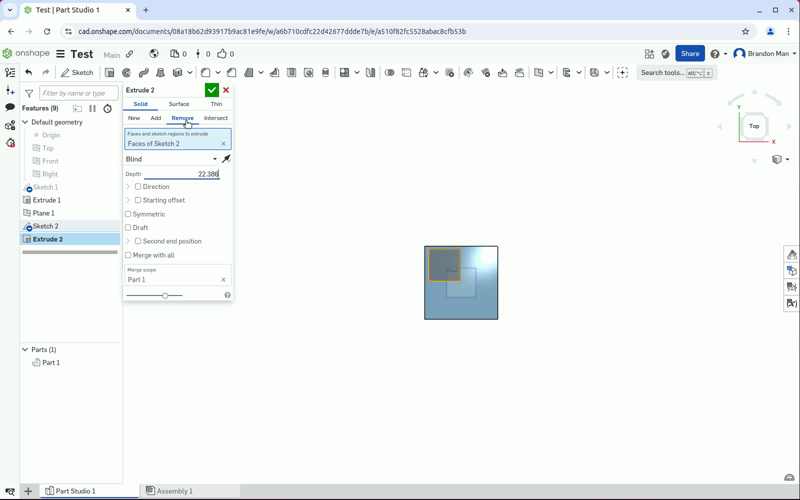
key(tab, 6)
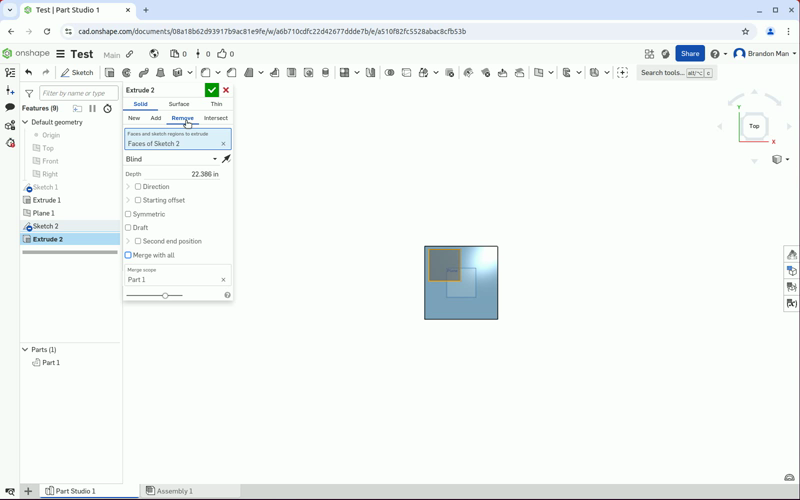
key(space)
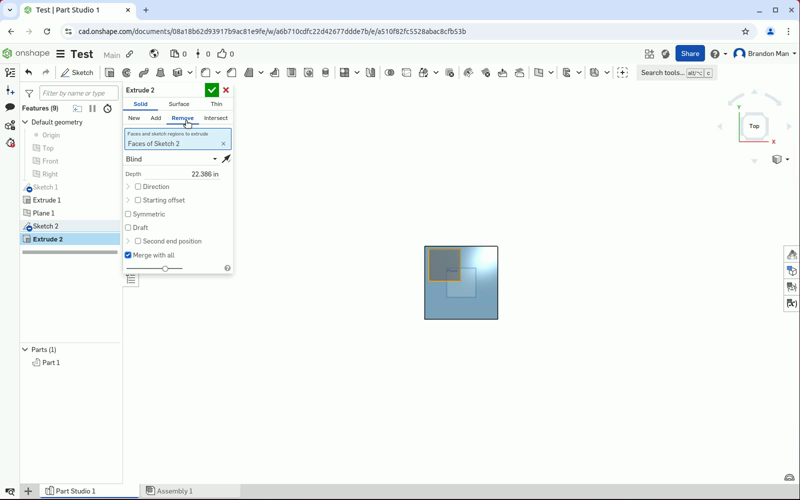
key(enter)
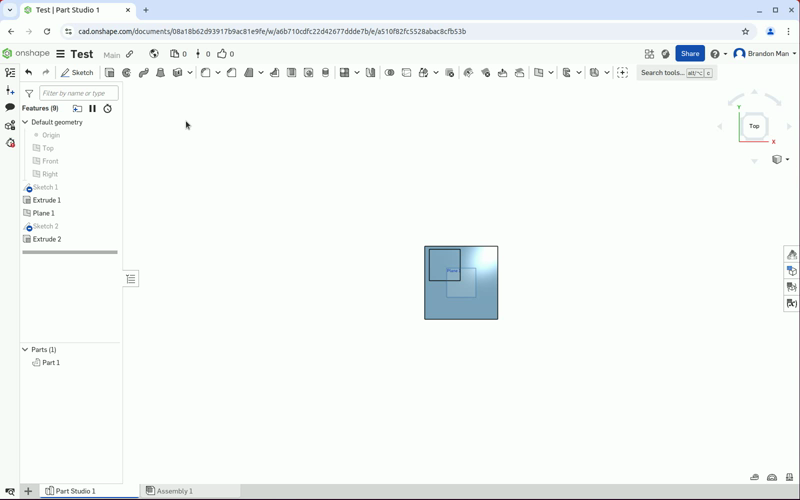
key(shift+h)
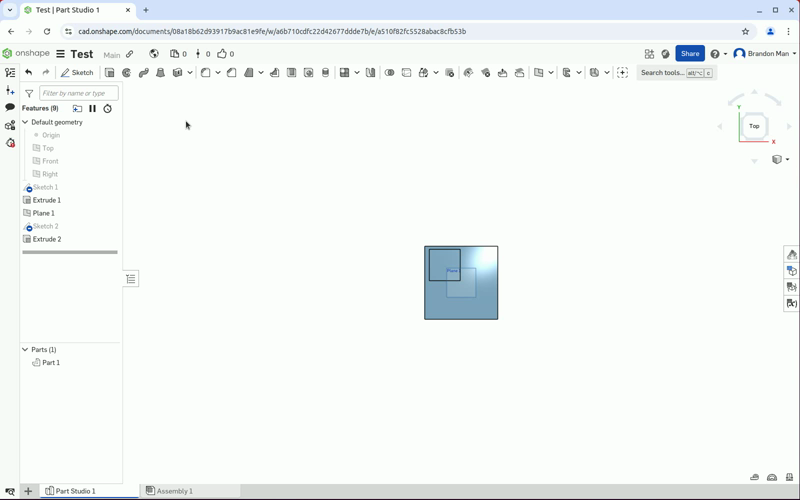
key(shift+h)
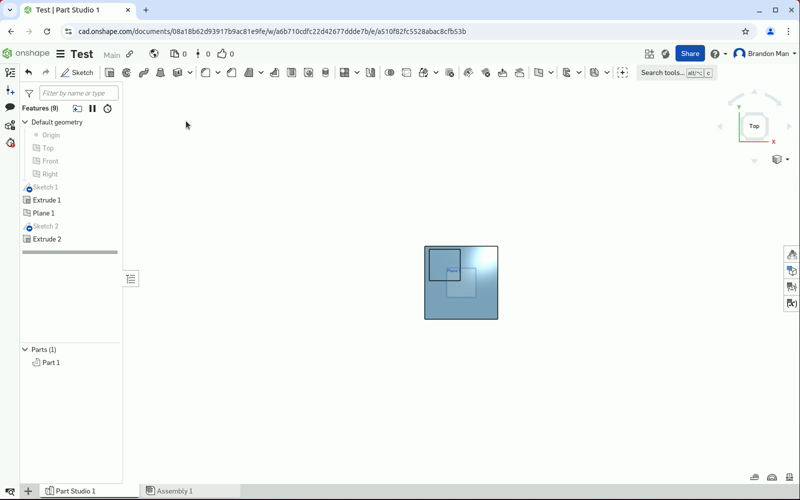
mouse_move(73, 189)
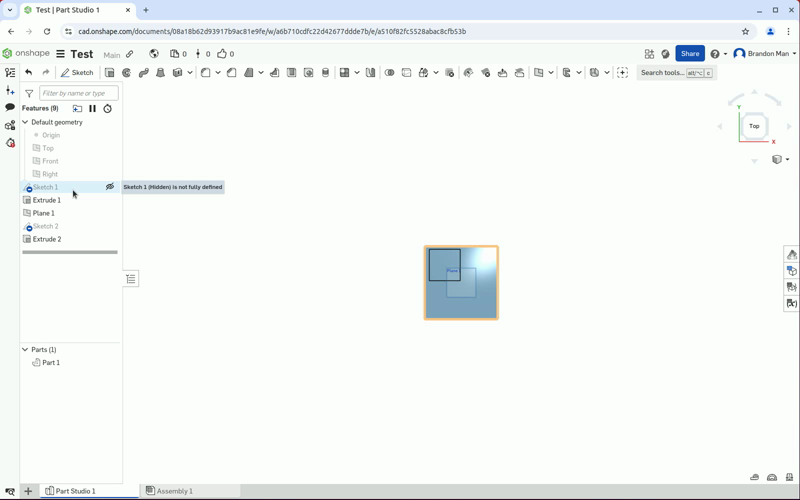
click(73, 189)
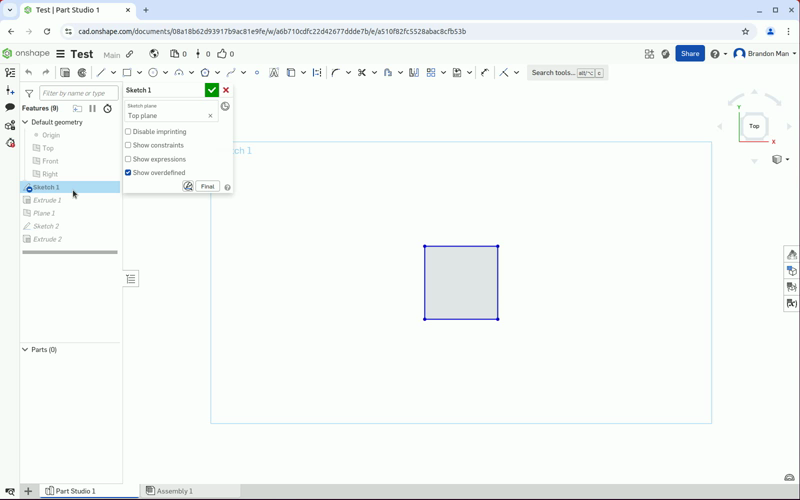
mouse_move(229, 92)
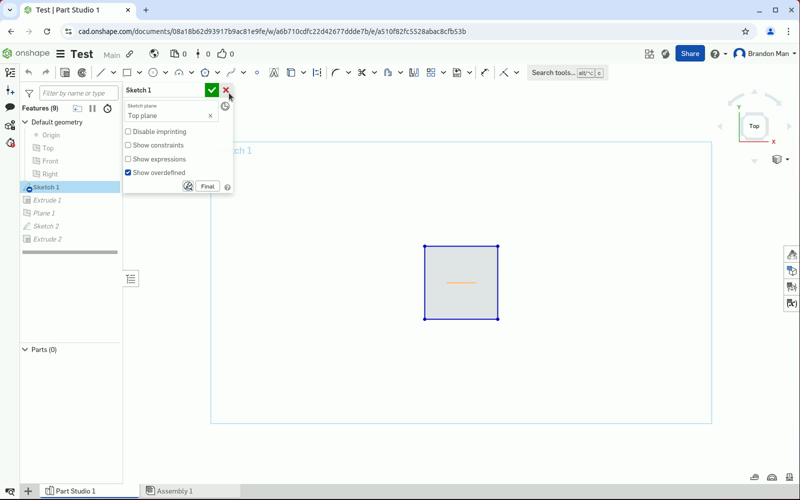
click(229, 92)
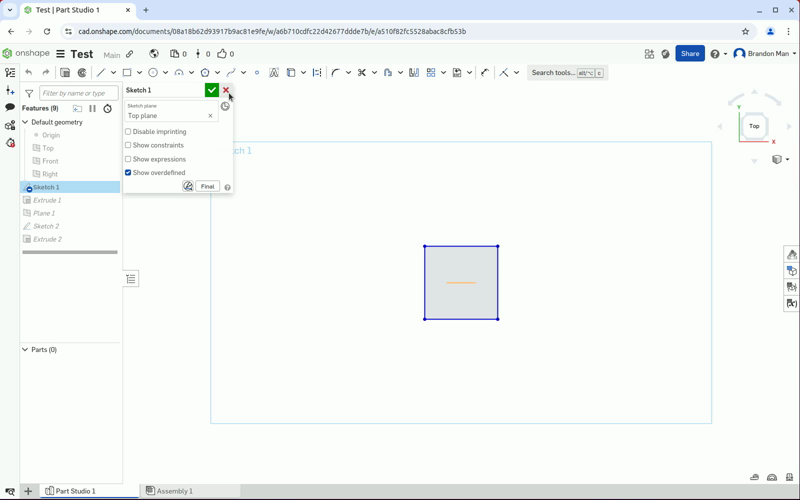
key(shift+s)
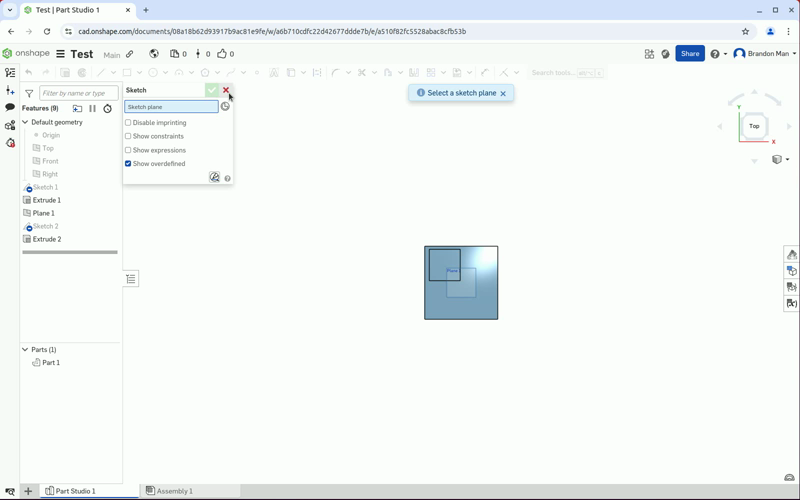
mouse_move(73, 215)
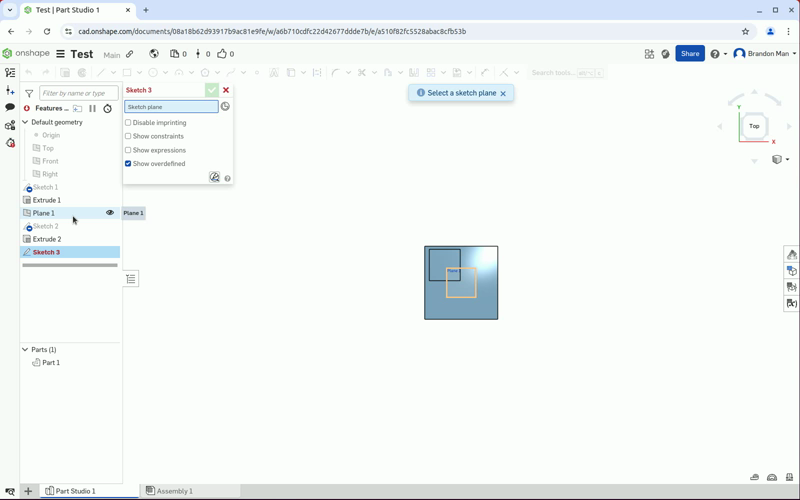
click(73, 215)
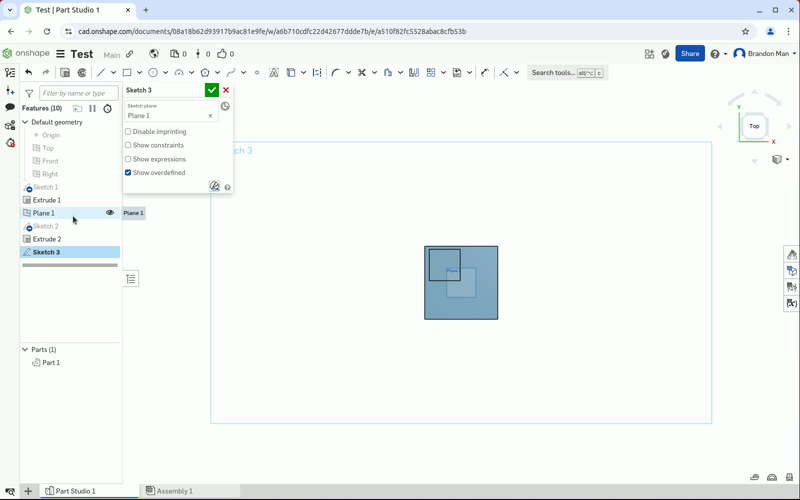
mouse_move(73, 352)
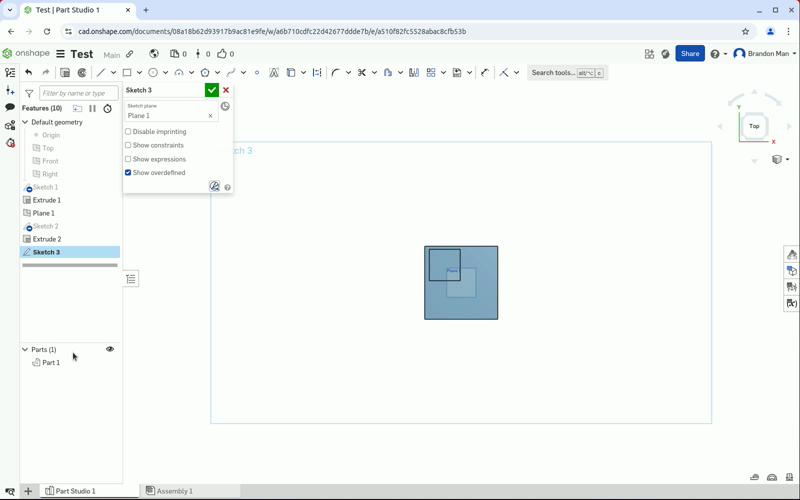
key(y)
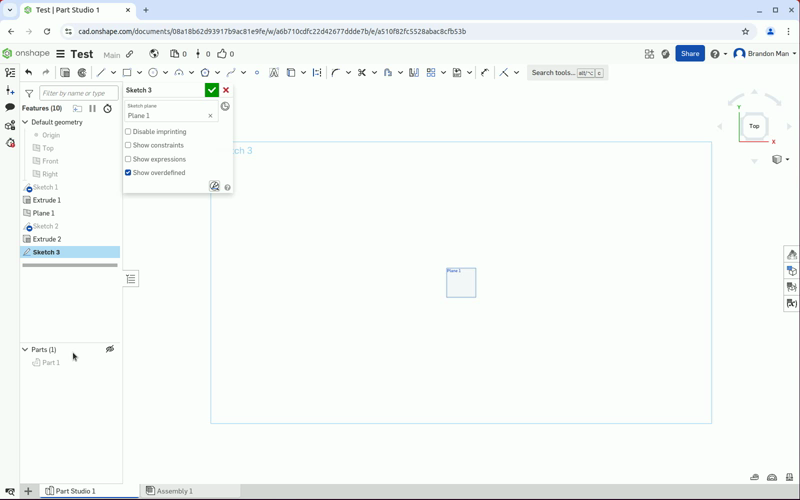
key(l)
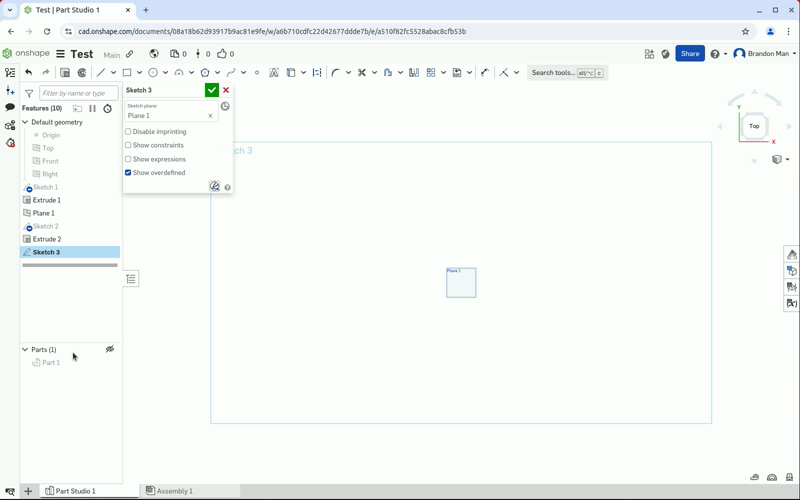
key_down(shift)
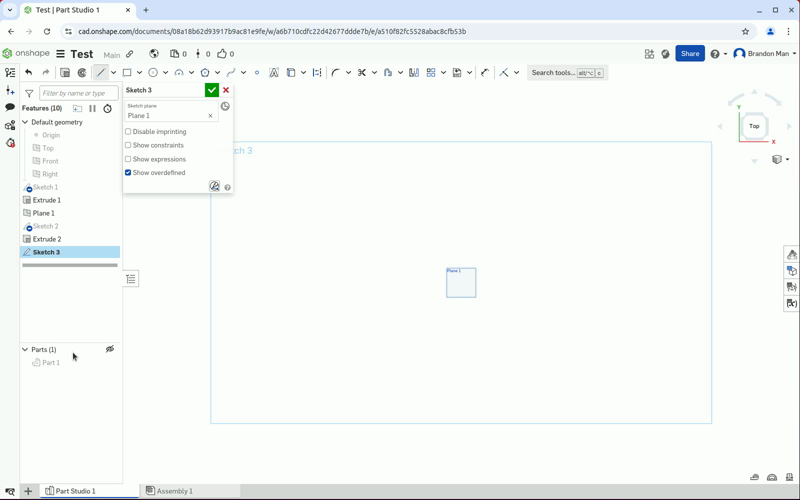
mouse_move(461, 280)
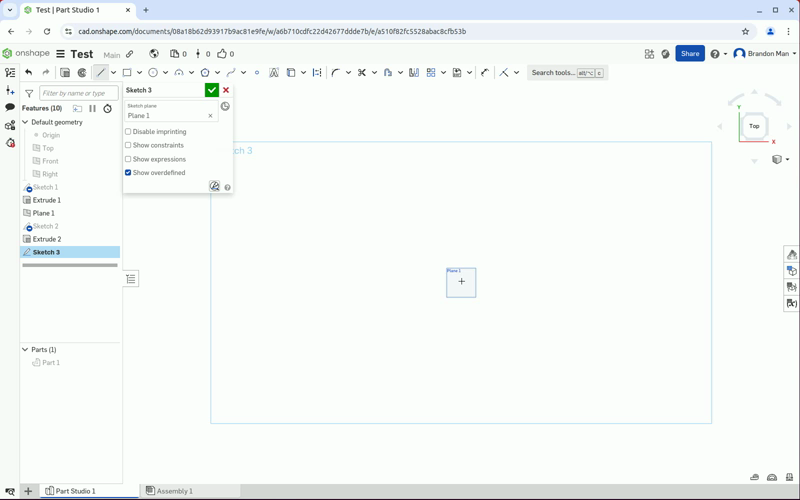
click(461, 280)
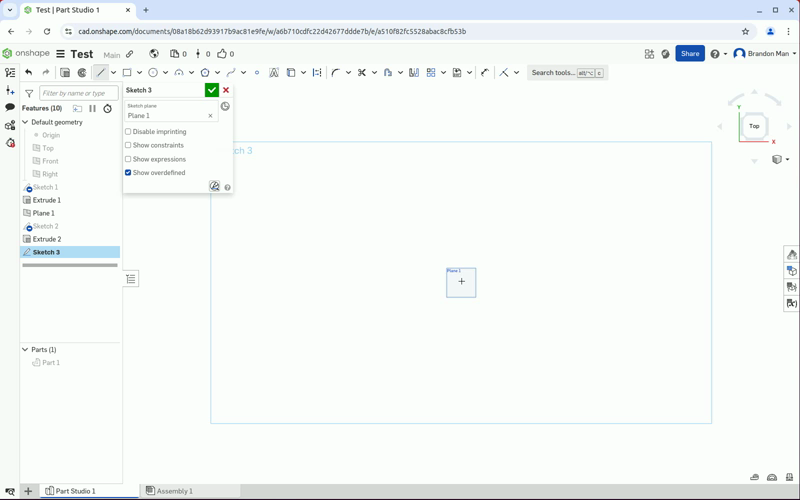
key_up(shift)
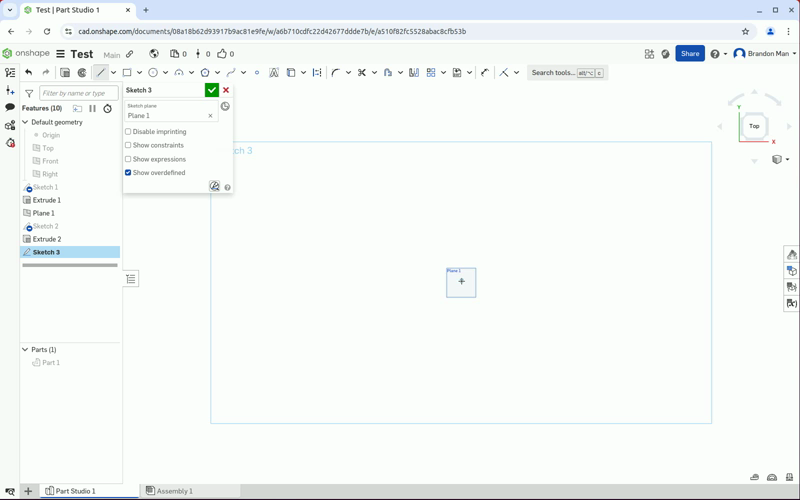
key_down(shift)
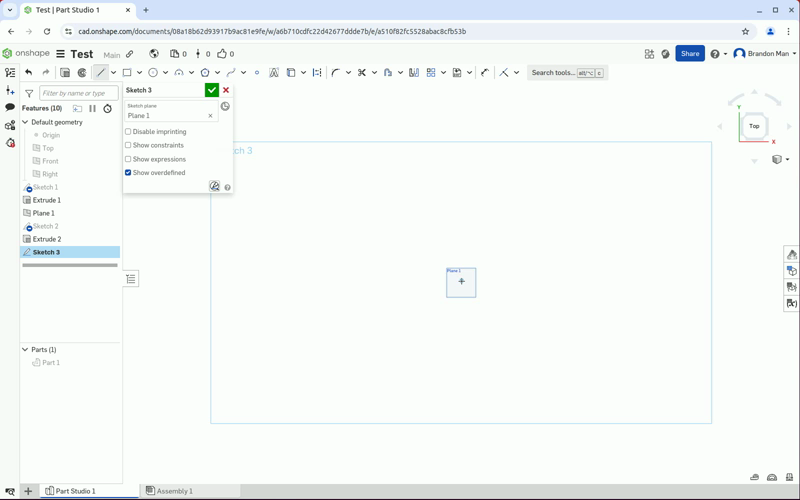
mouse_move(492, 280)
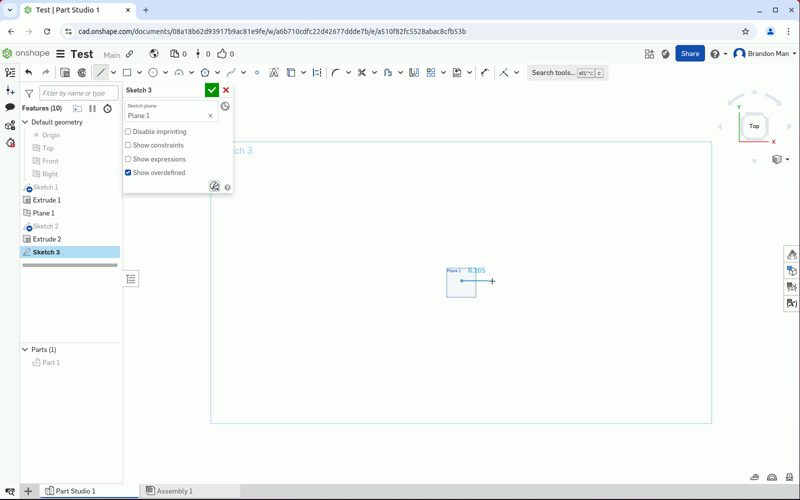
mouse_move(493, 280)
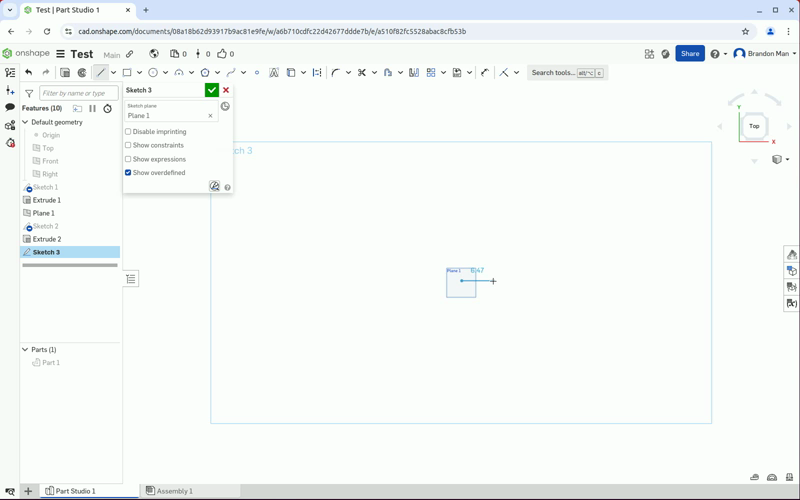
click(493, 280)
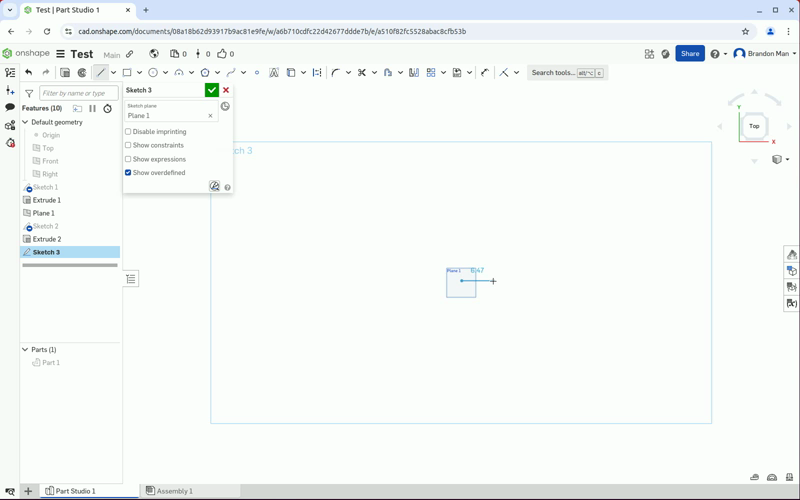
key_up(shift)
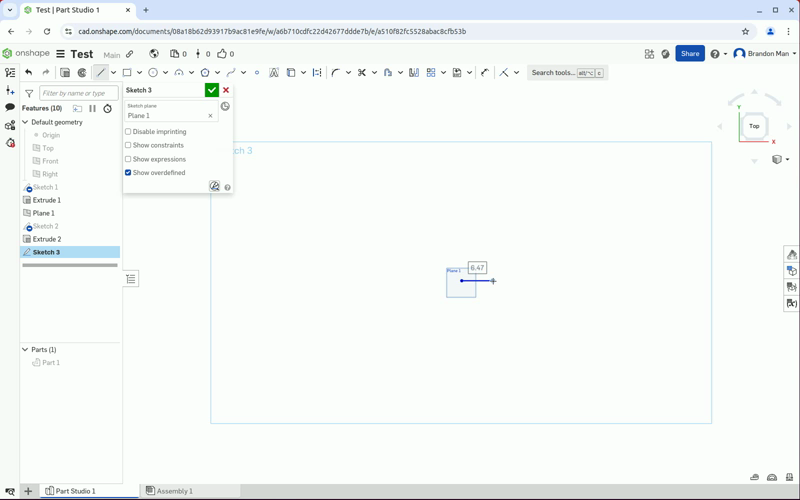
key_down(shift)
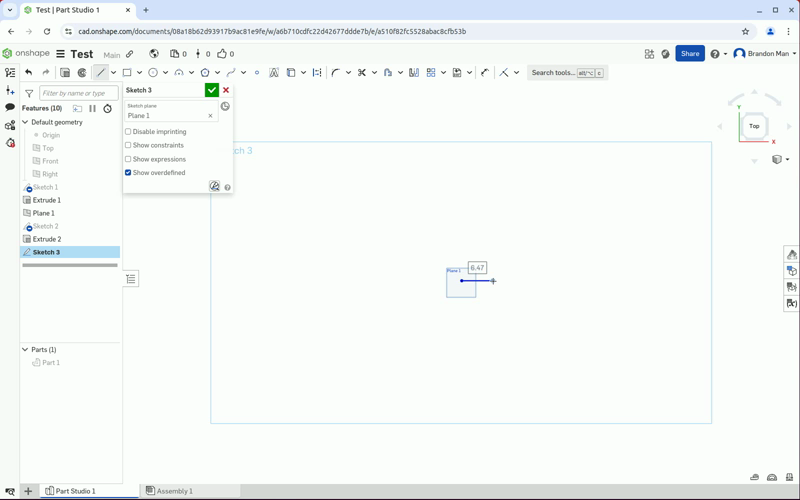
mouse_move(523, 280)
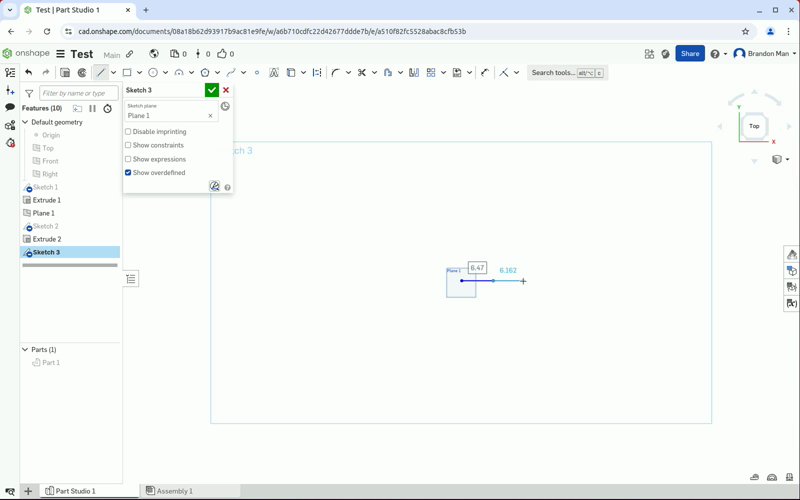
mouse_move(493, 249)
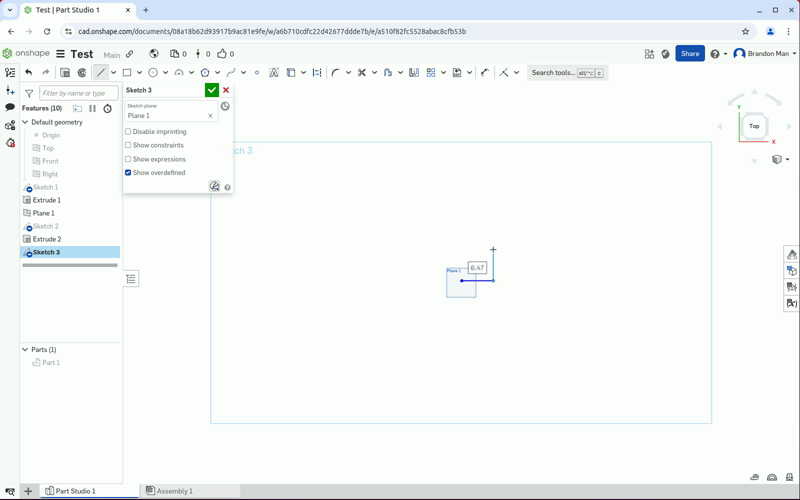
click(493, 249)
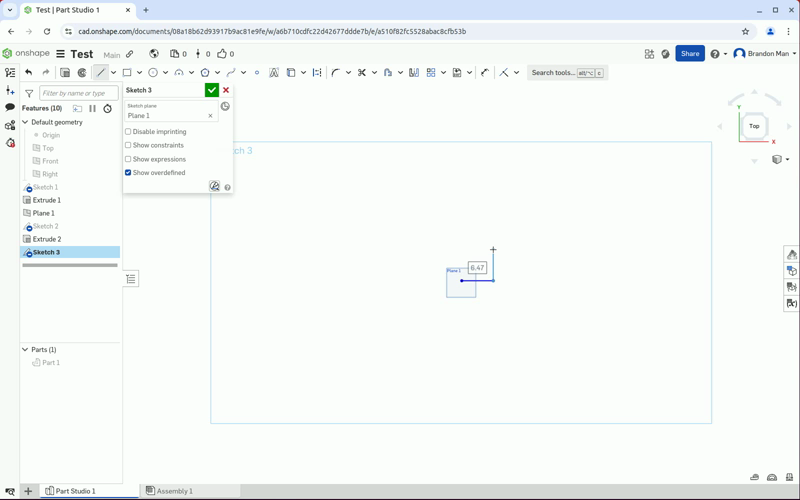
key_up(shift)
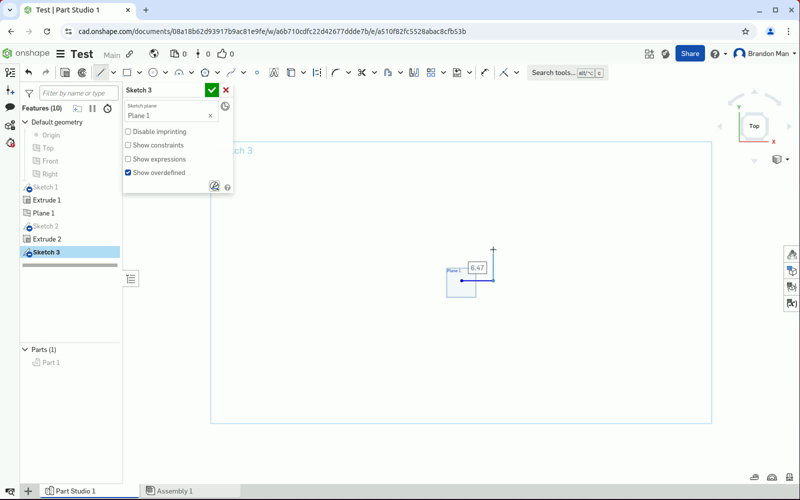
key_down(shift)
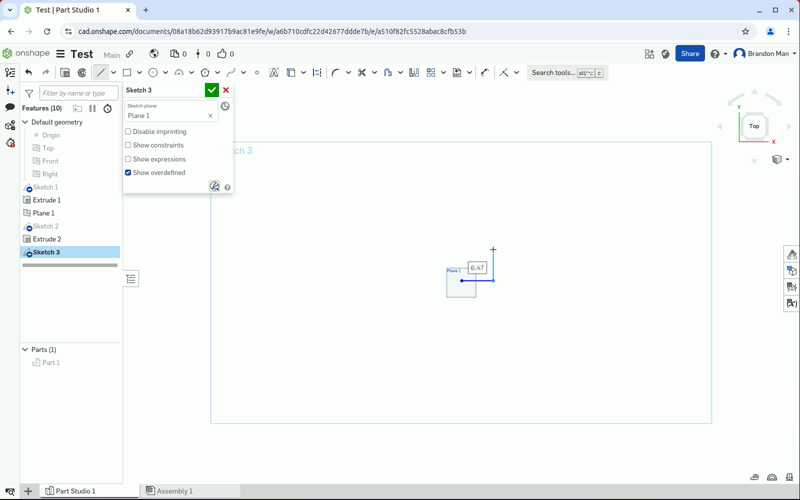
mouse_move(523, 249)
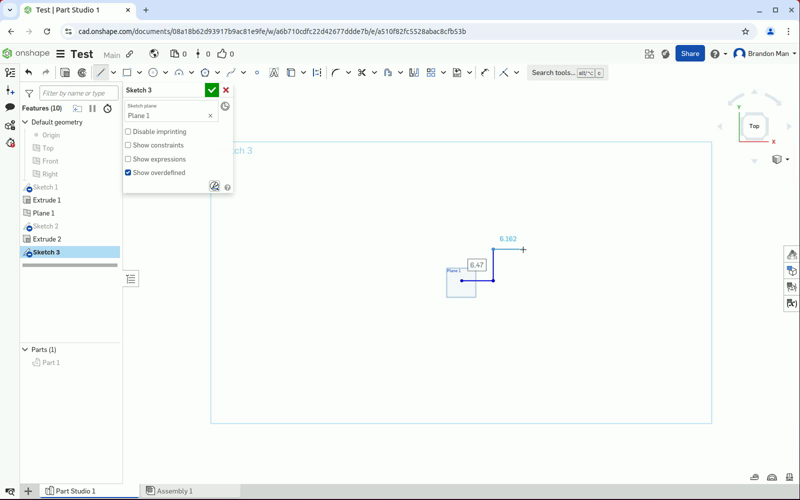
mouse_move(461, 249)
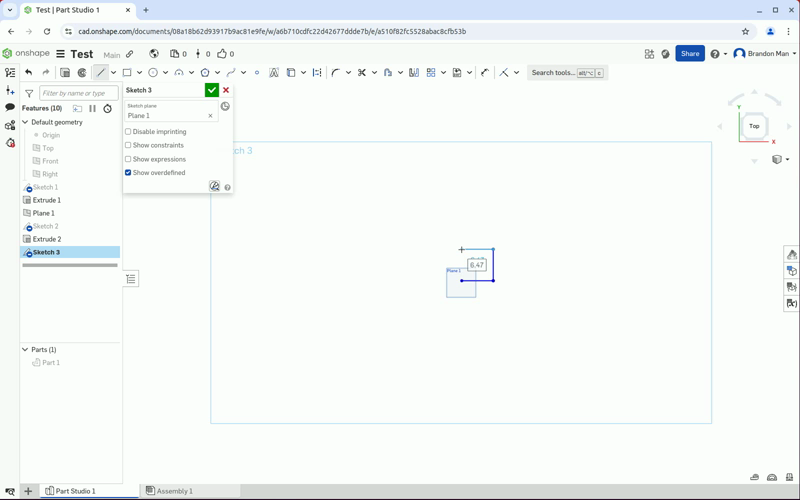
click(461, 249)
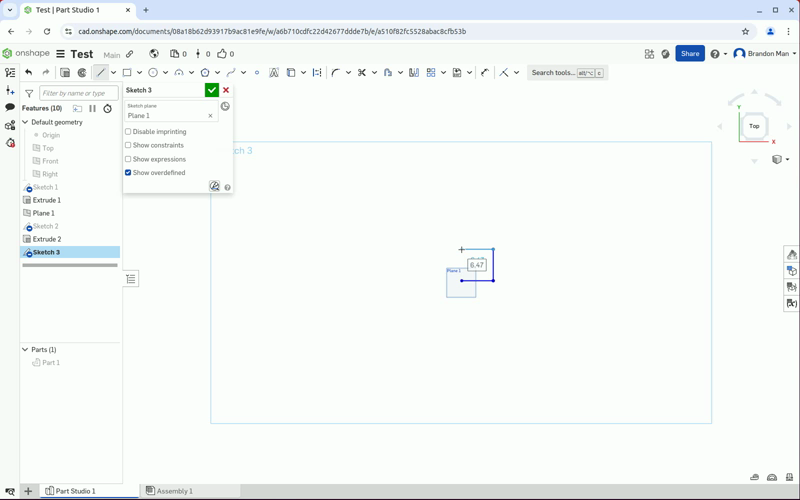
key_up(shift)
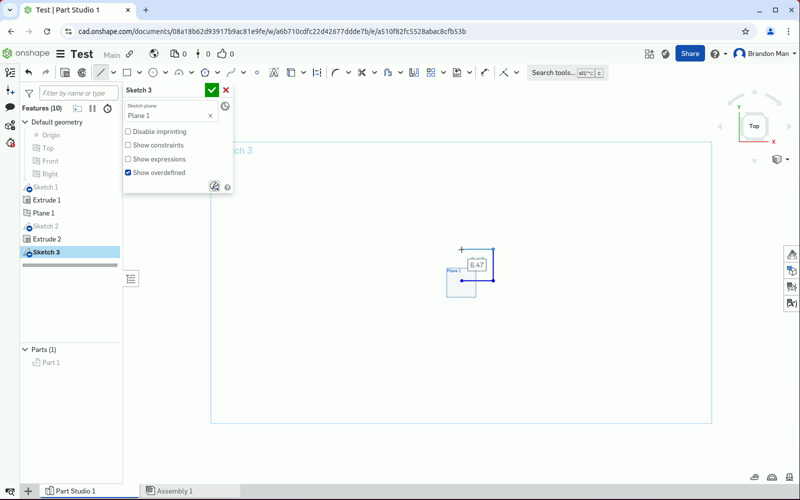
mouse_move(492, 249)
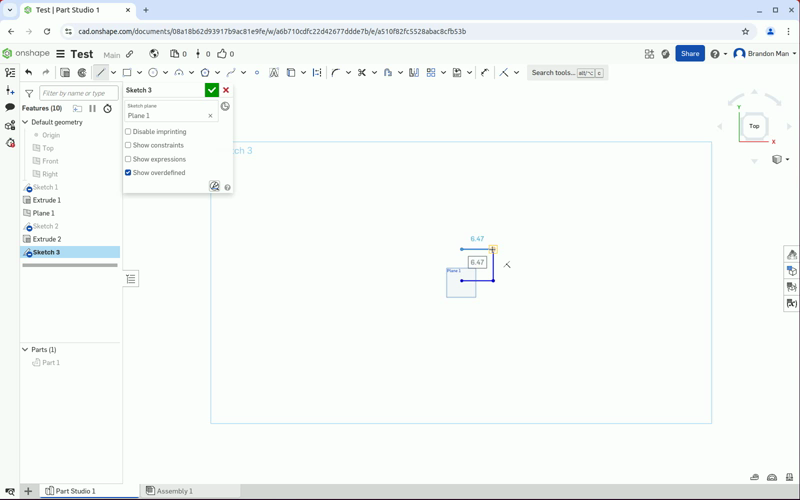
key_down(shift)
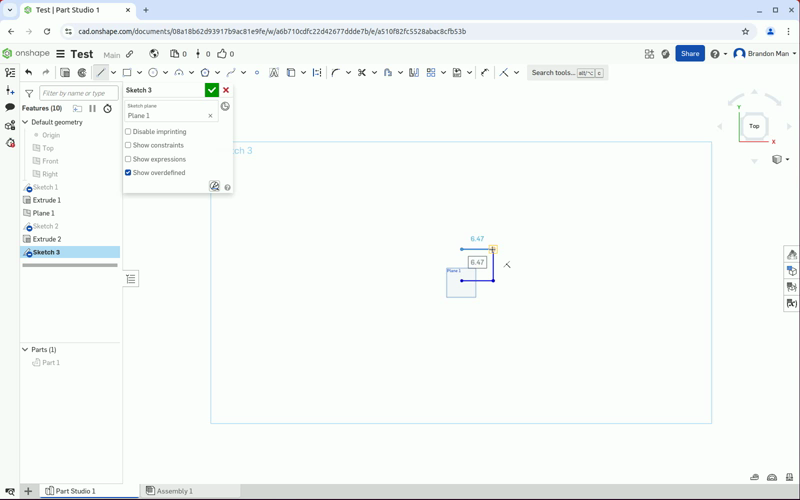
mouse_move(461, 280)
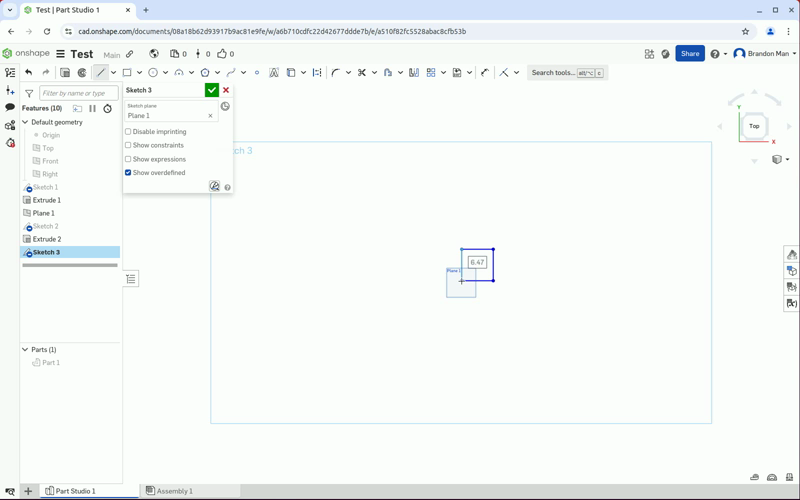
key_up(shift)
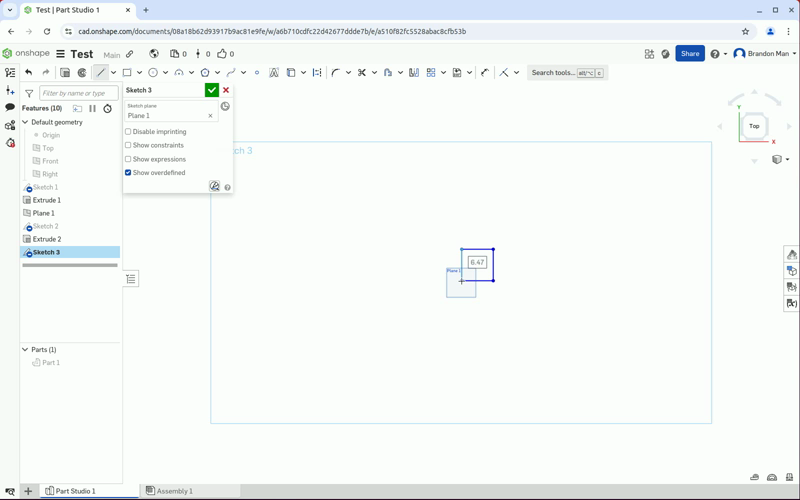
click(461, 280)
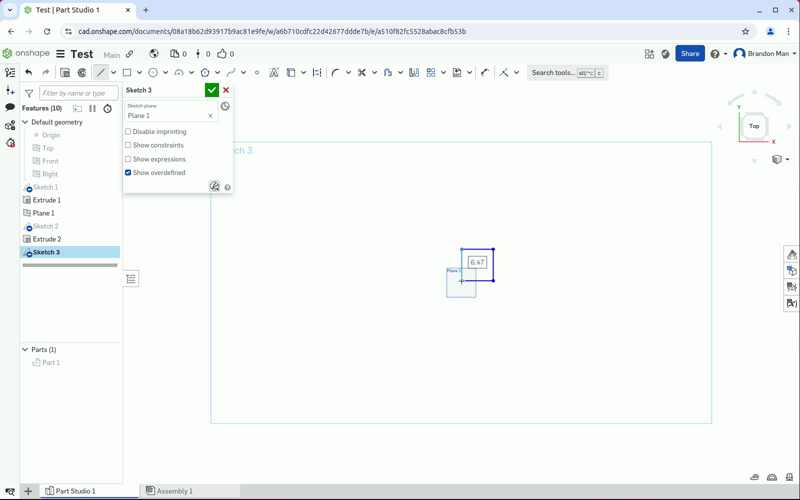
key(esc)
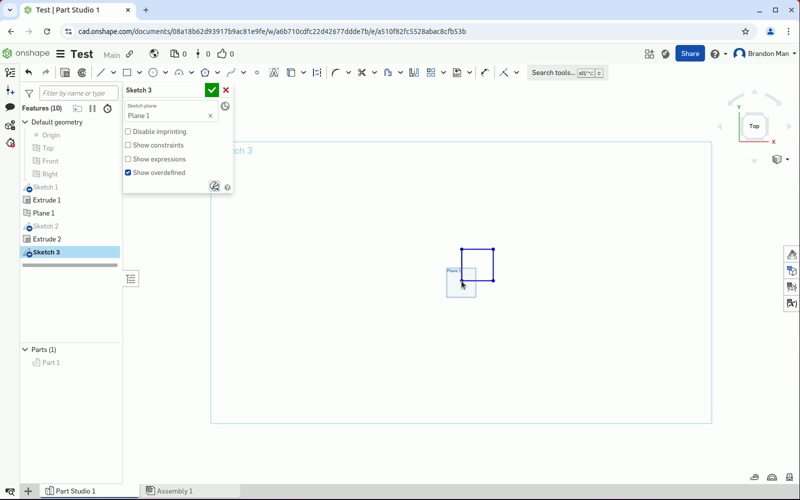
mouse_move(483, 267)
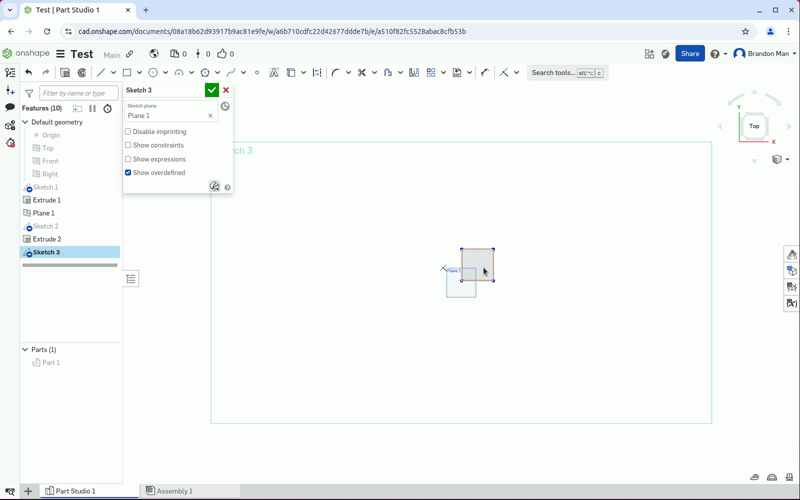
scroll(6)
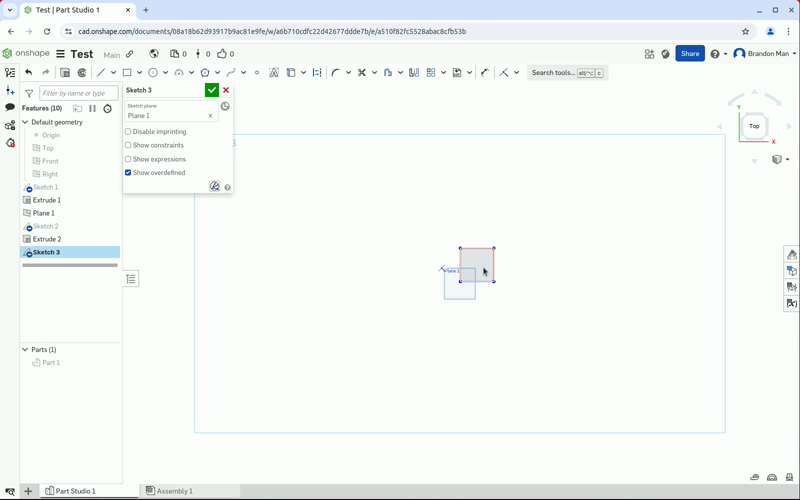
scroll(6)
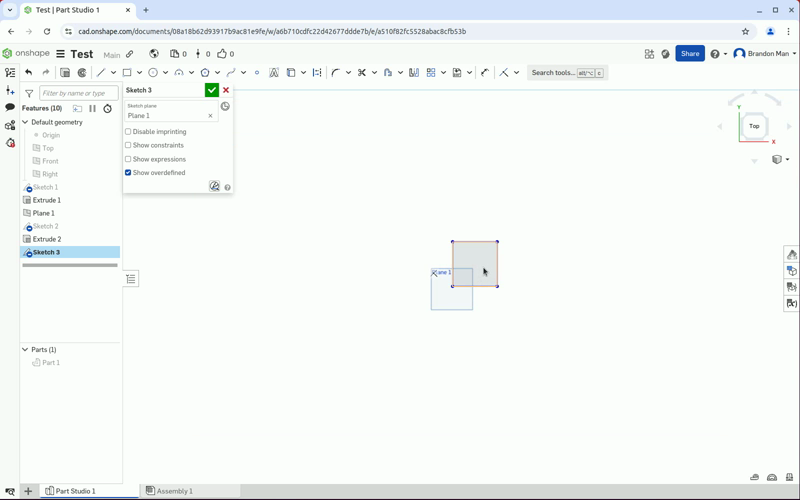
scroll(6)
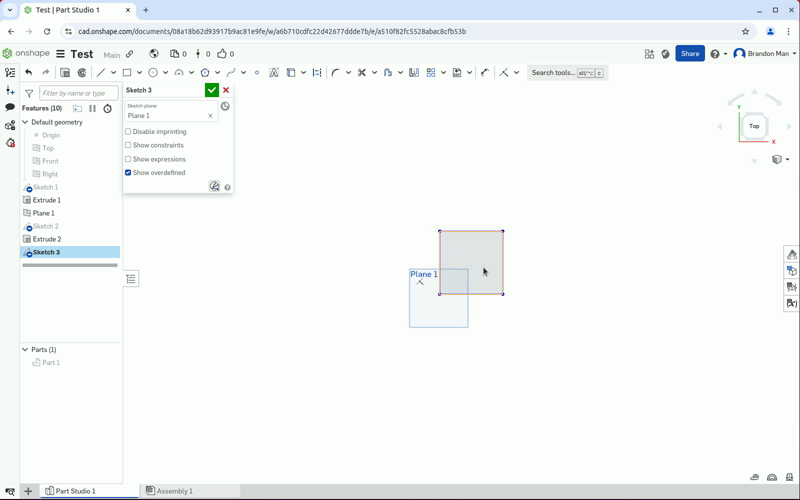
scroll(6)
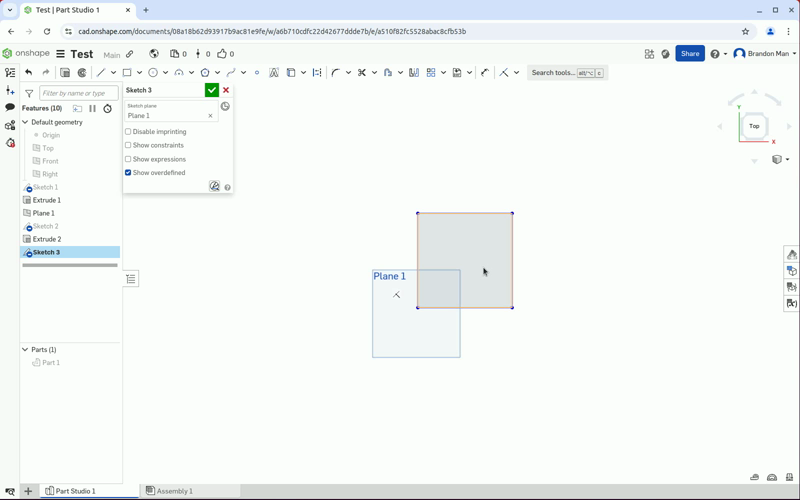
scroll(6)
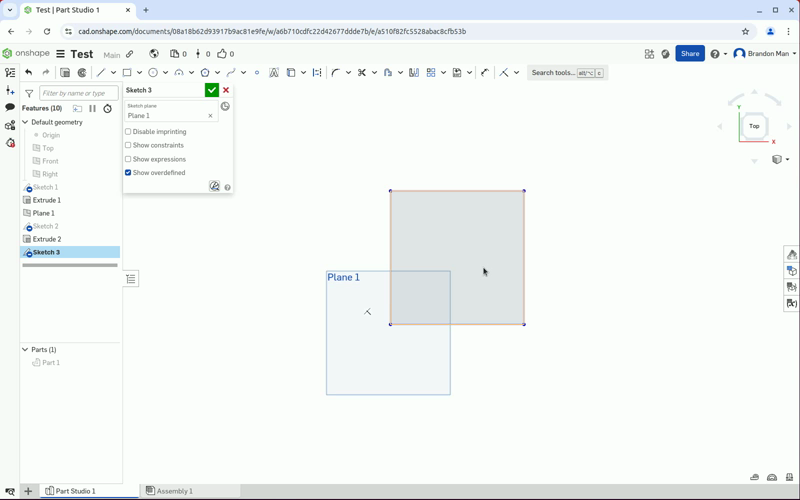
scroll(6)
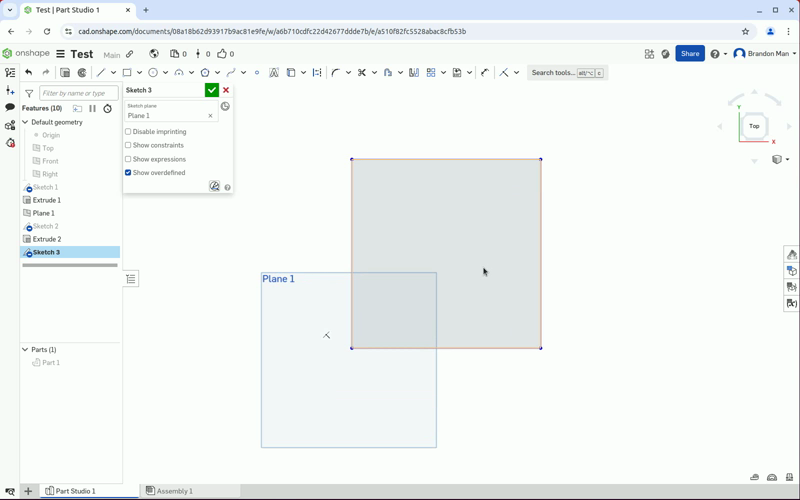
scroll(6)
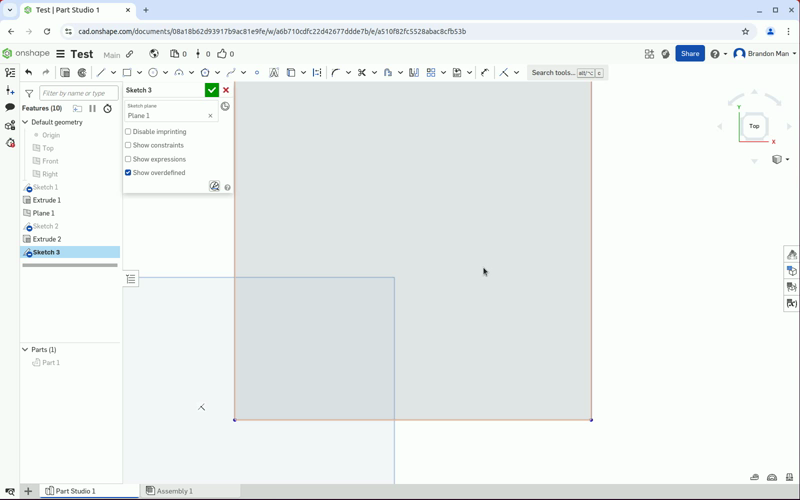
click(483, 267)
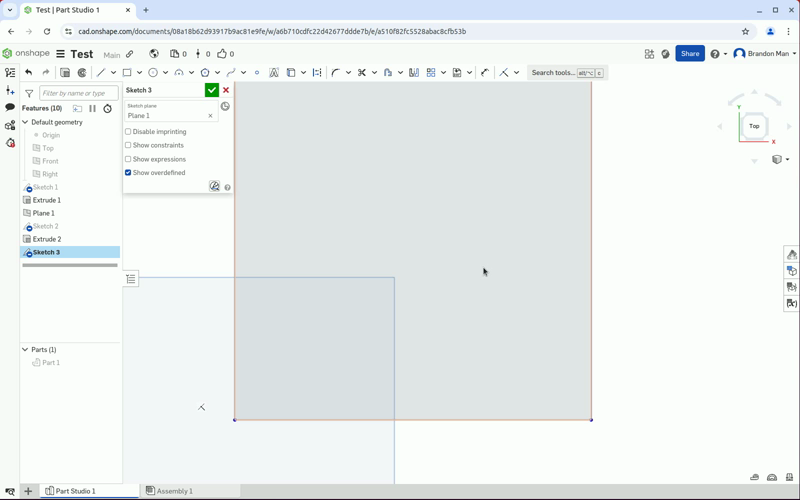
scroll(-6)
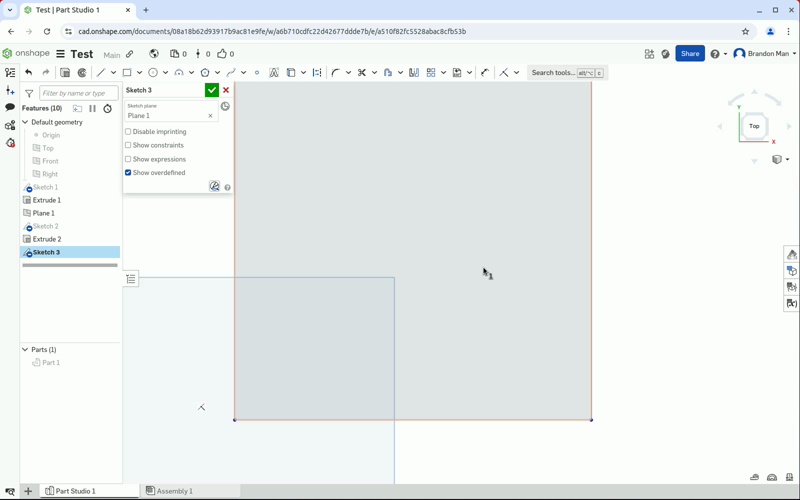
scroll(-6)
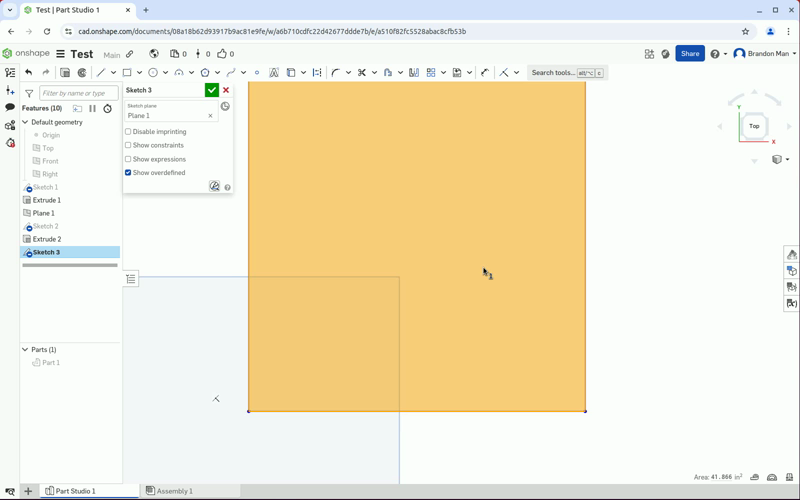
scroll(-6)
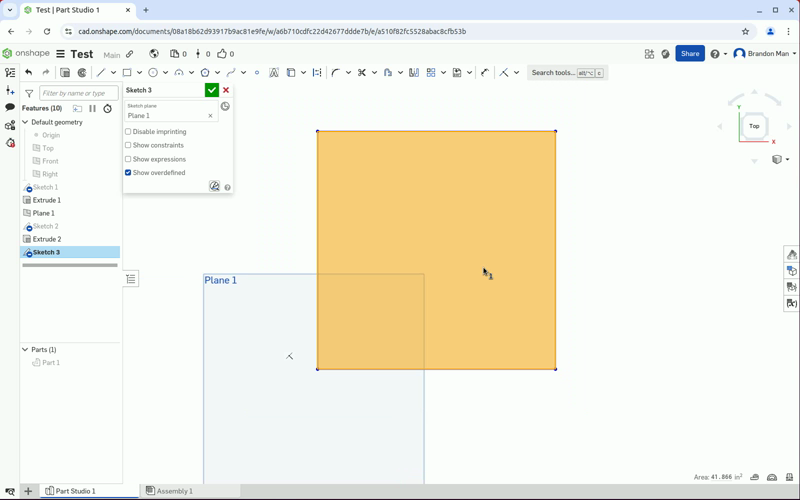
scroll(-6)
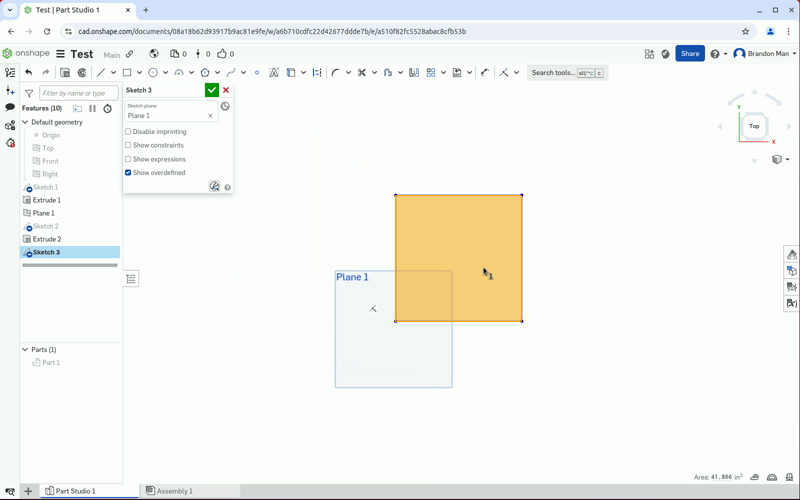
scroll(-6)
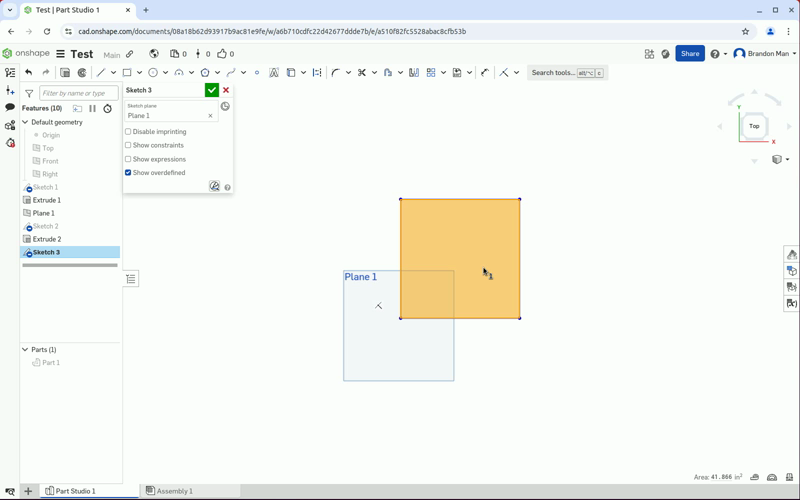
scroll(-6)
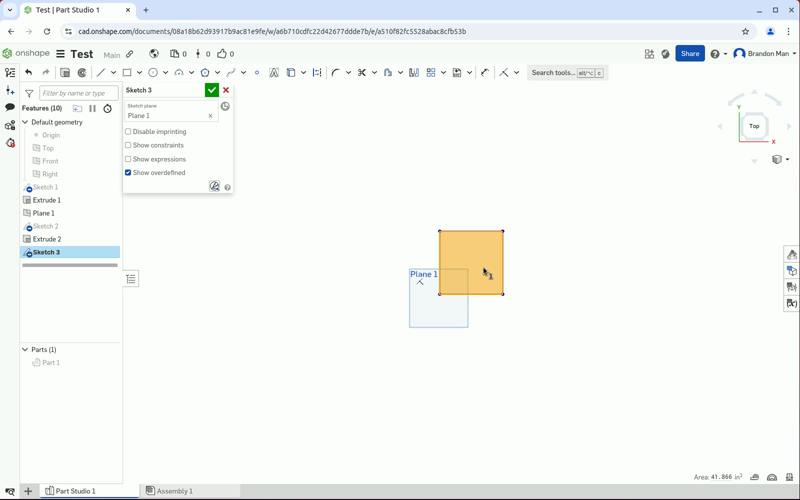
scroll(-6)
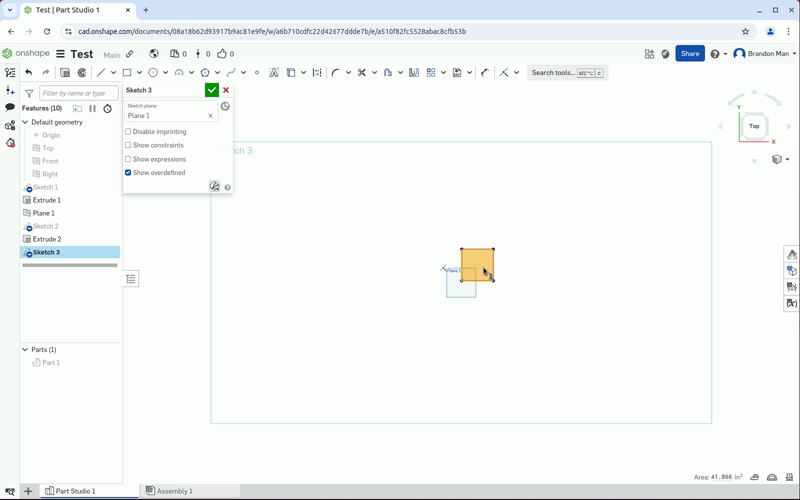
mouse_move(73, 352)
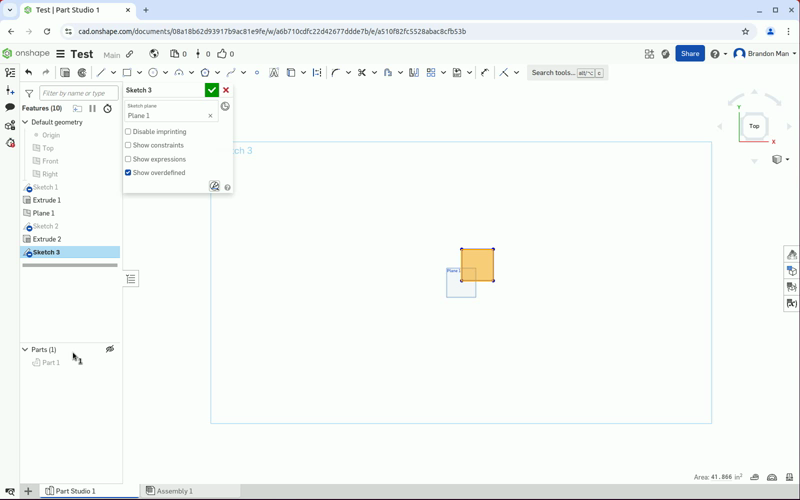
key(shift+y)
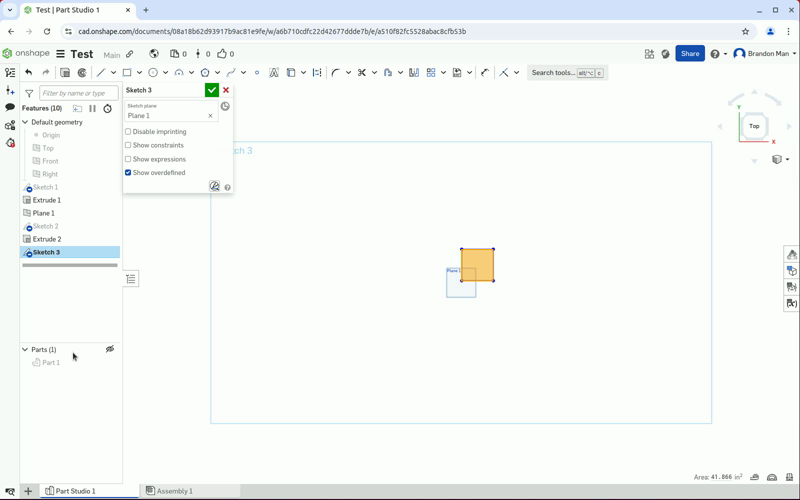
key(shift+e)
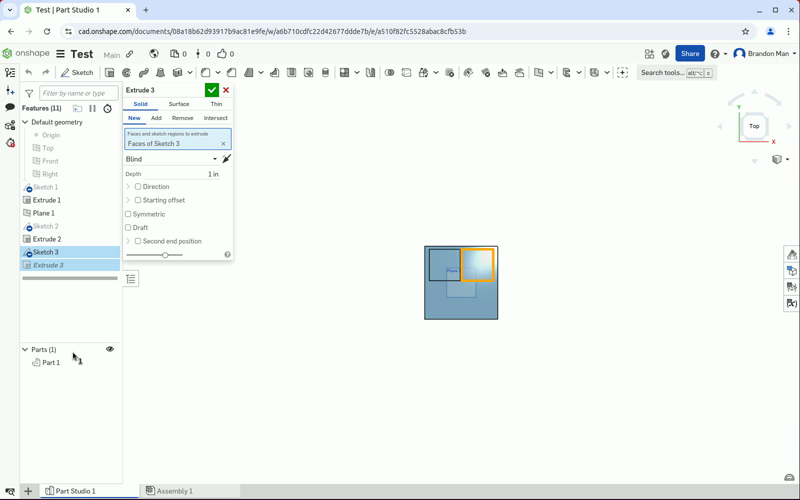
mouse_move(143, 106)
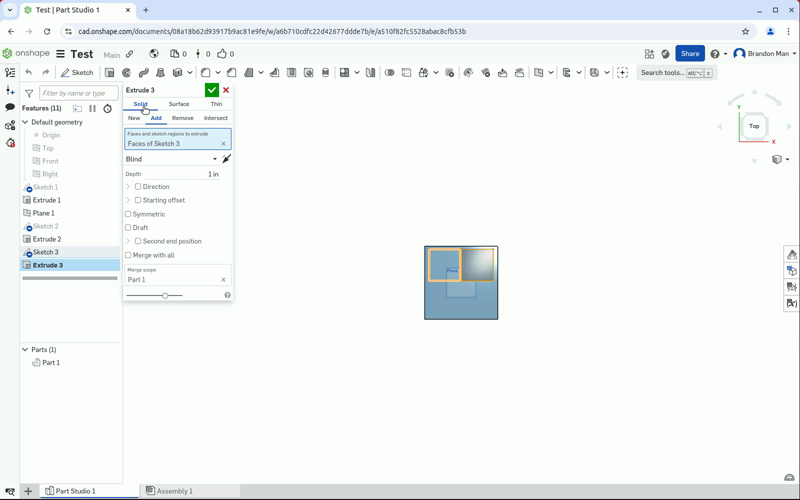
click(143, 106)
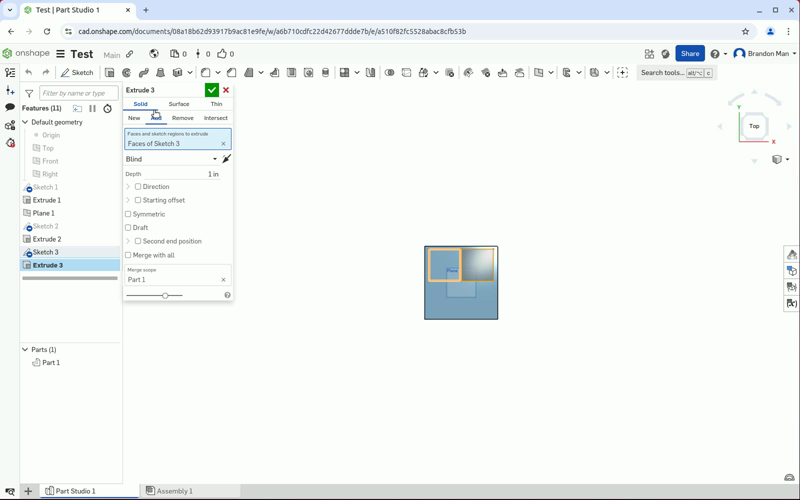
mouse_move(186, 120)
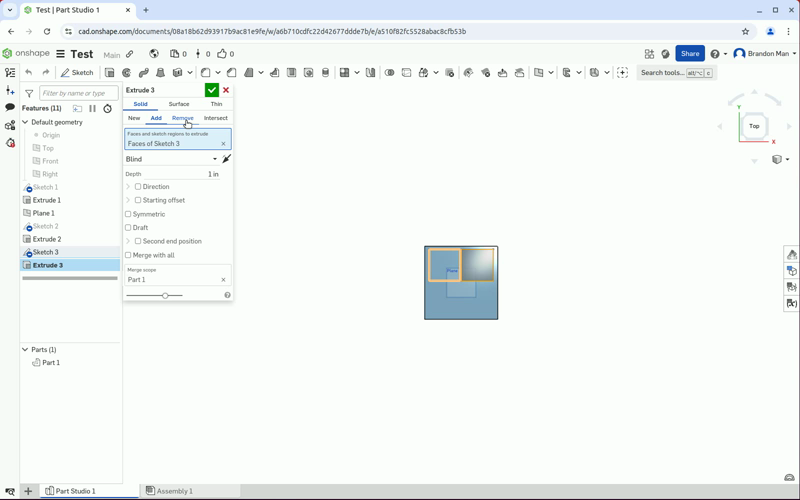
click(186, 120)
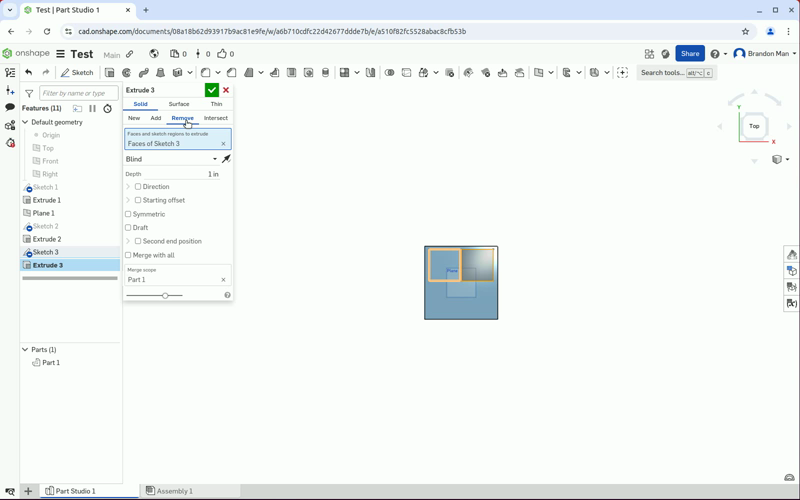
key(tab, 4)
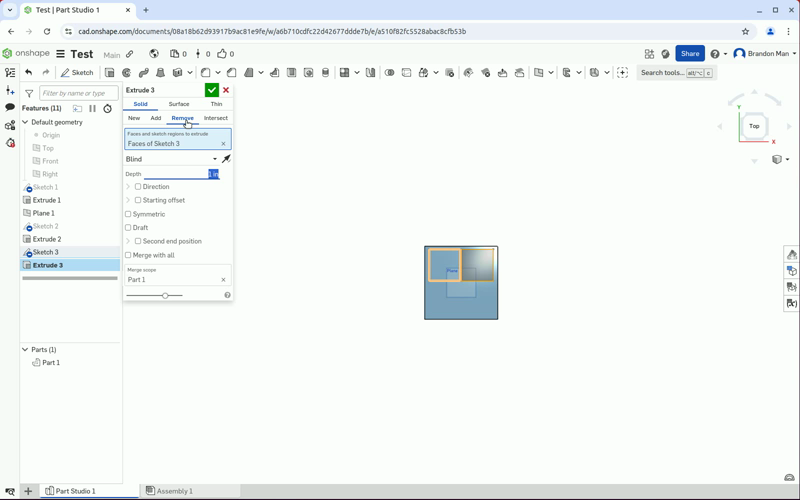
text(22.386)
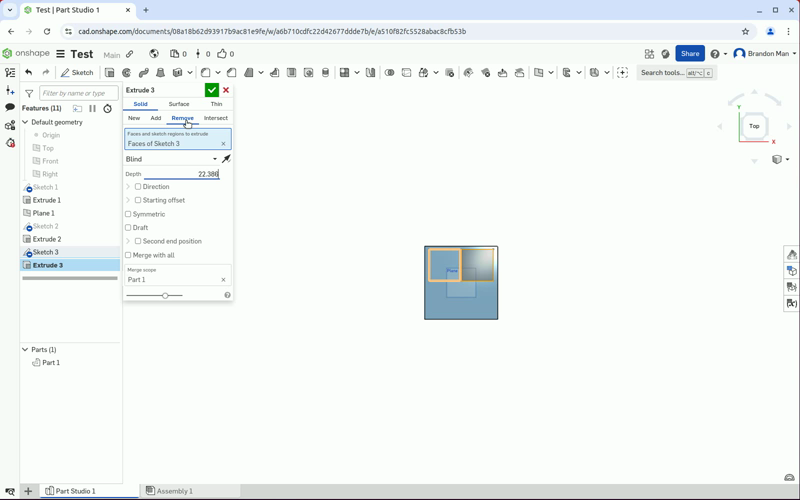
key(tab, 6)
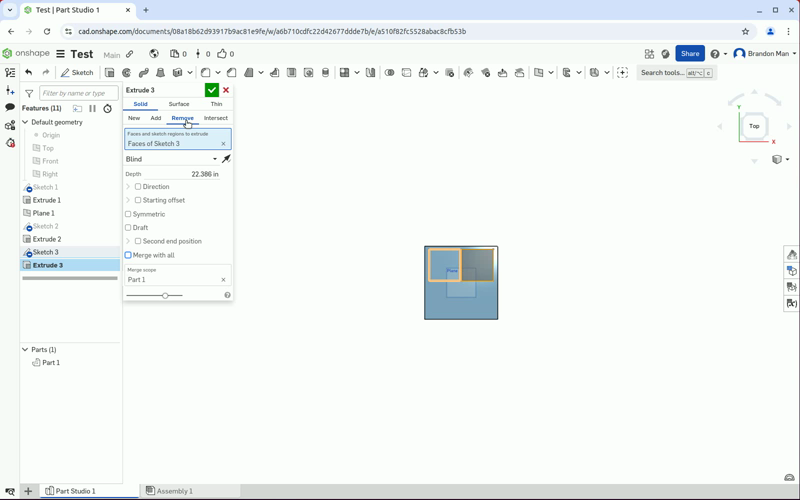
key(space)
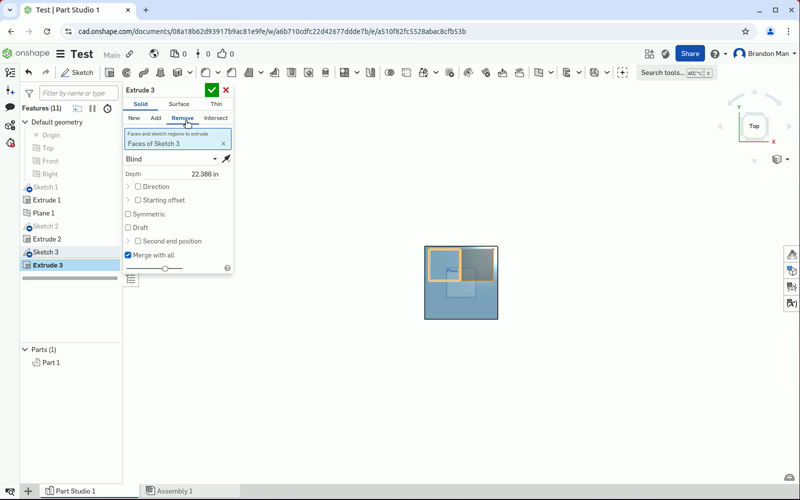
key(enter)
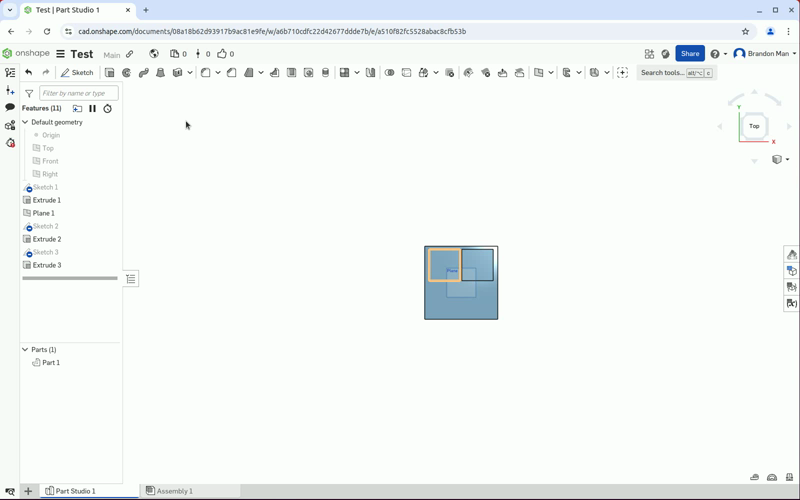
key(shift+h)
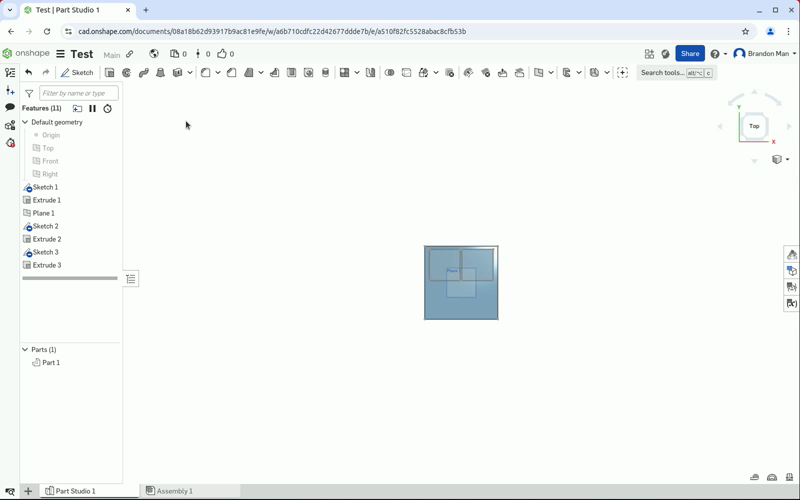
key(shift+h)
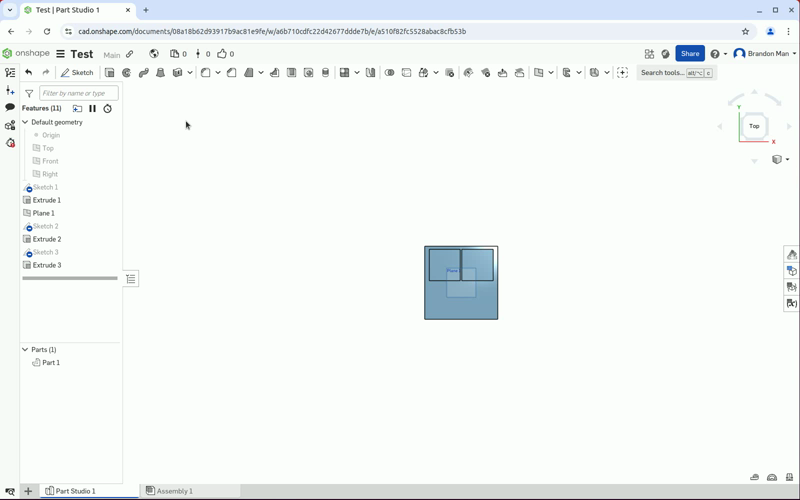
mouse_move(73, 189)
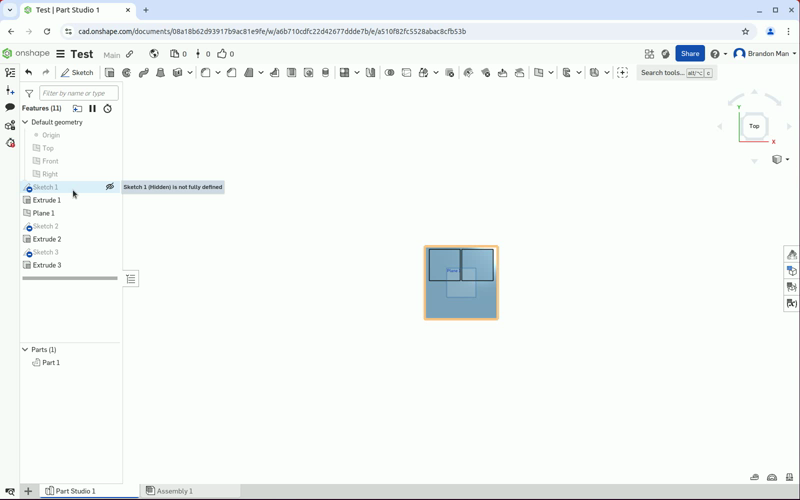
click(73, 189)
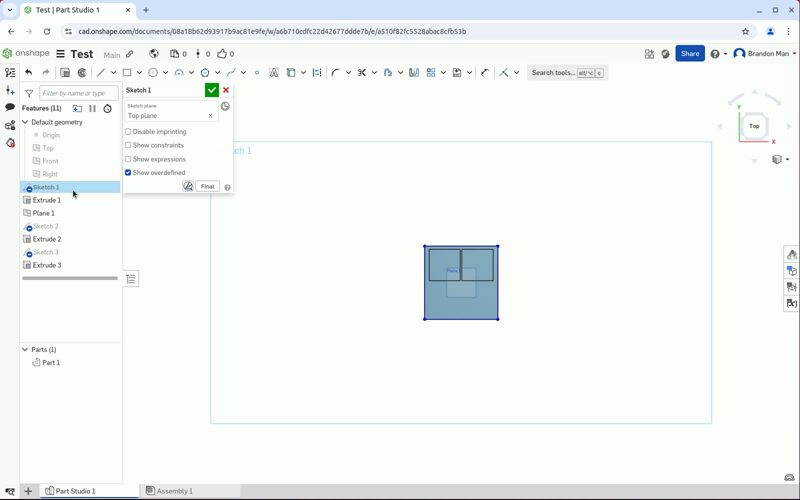
mouse_move(229, 92)
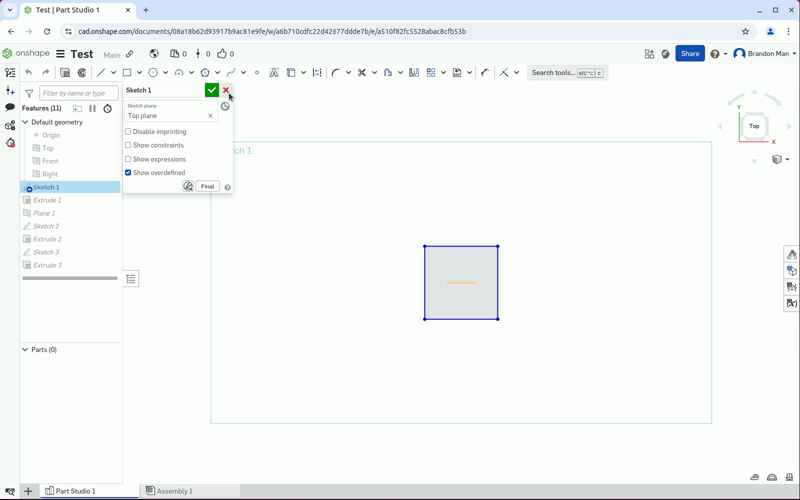
click(229, 92)
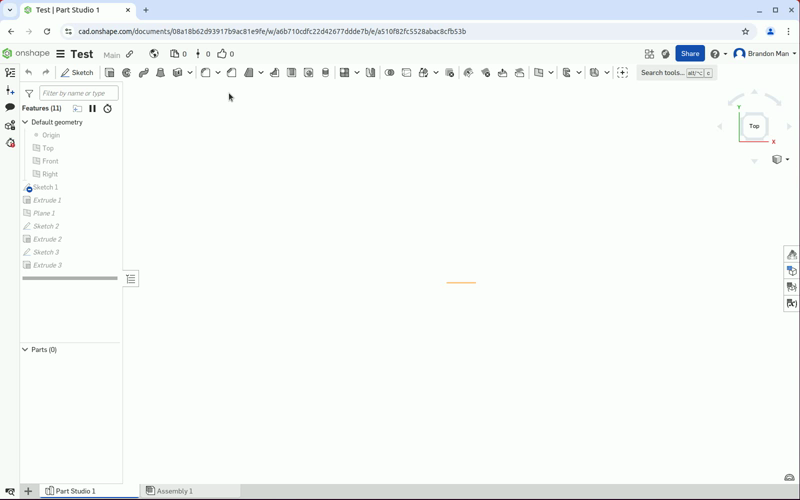
key(shift+s)
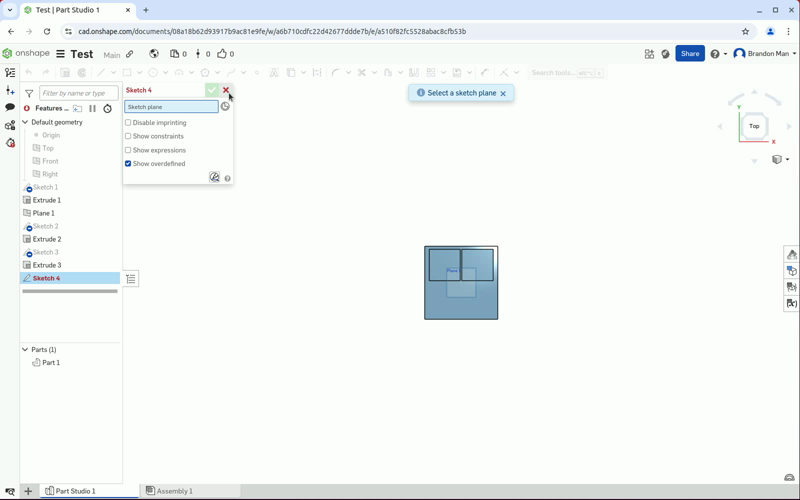
mouse_move(73, 215)
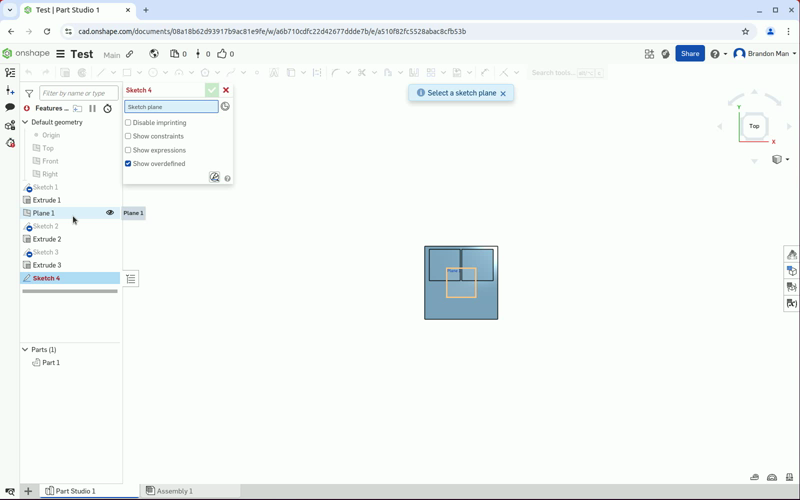
click(73, 215)
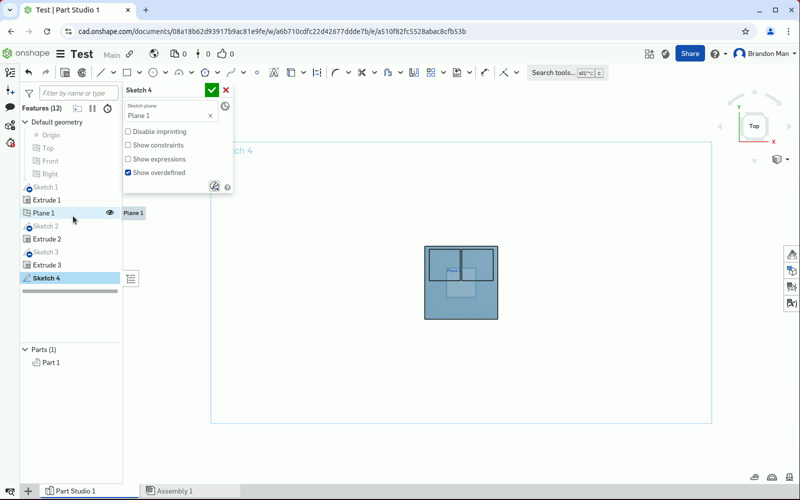
mouse_move(73, 352)
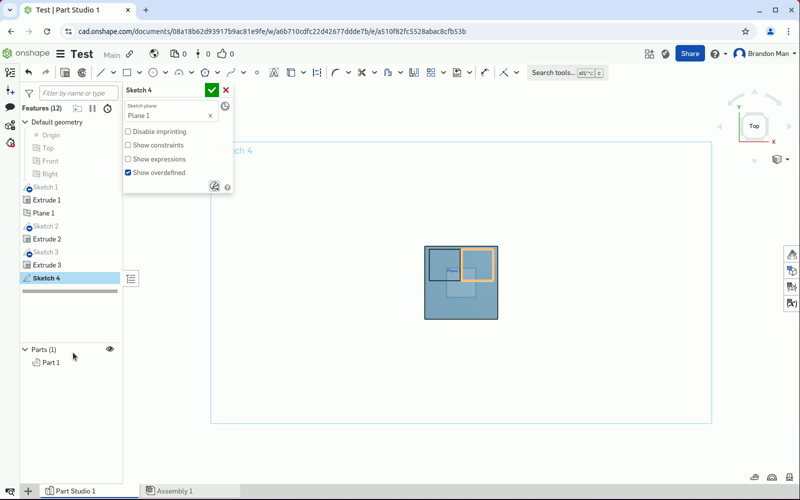
key(y)
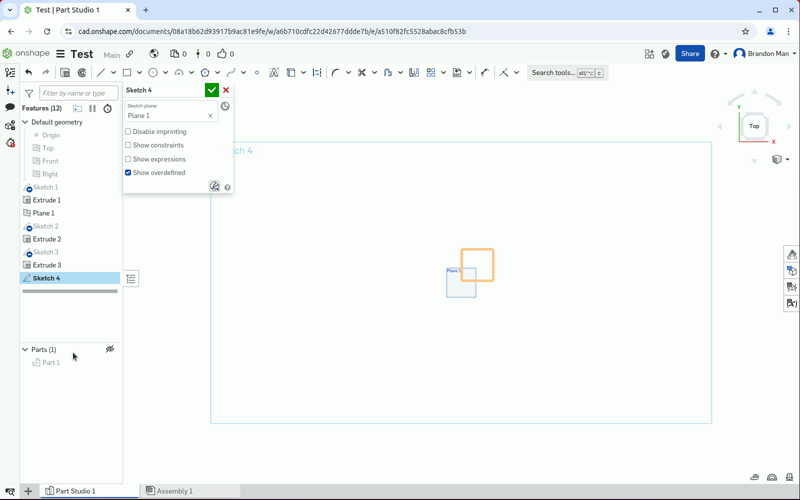
key(l)
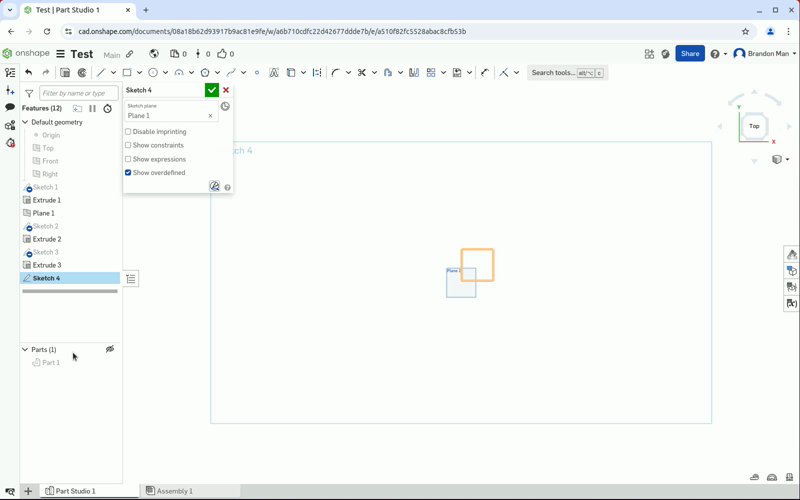
key_down(shift)
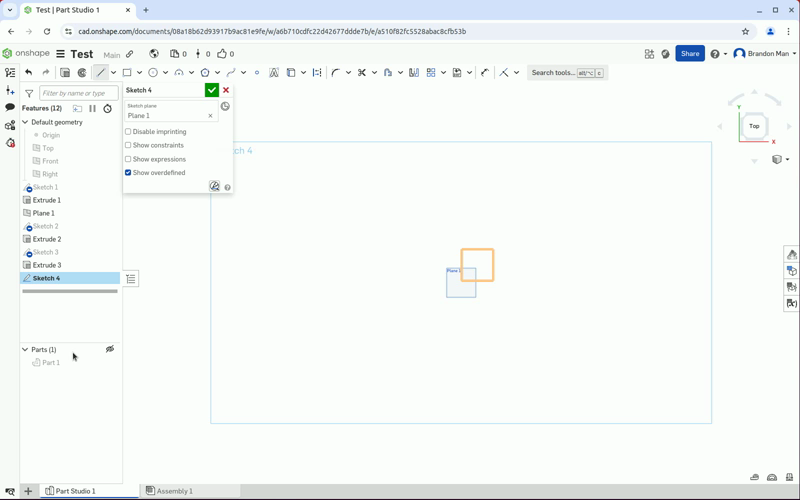
mouse_move(463, 314)
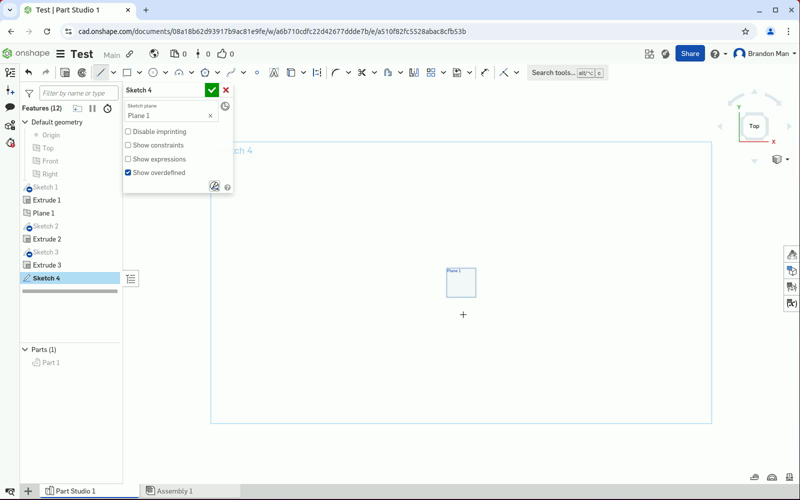
click(463, 314)
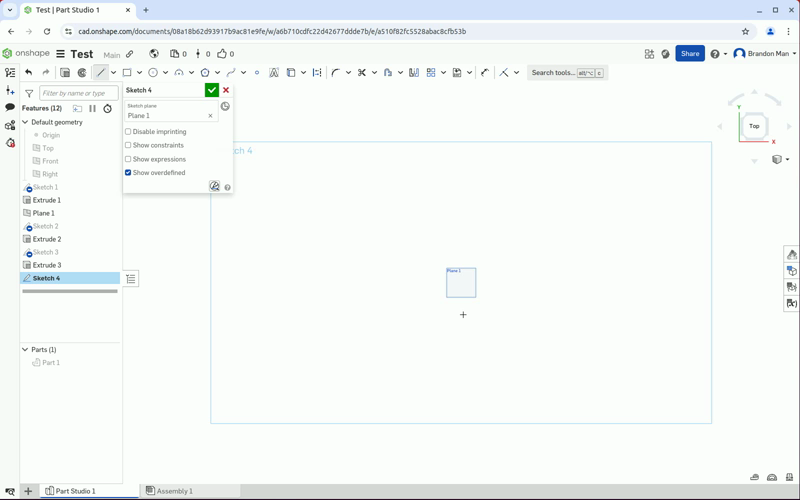
key_up(shift)
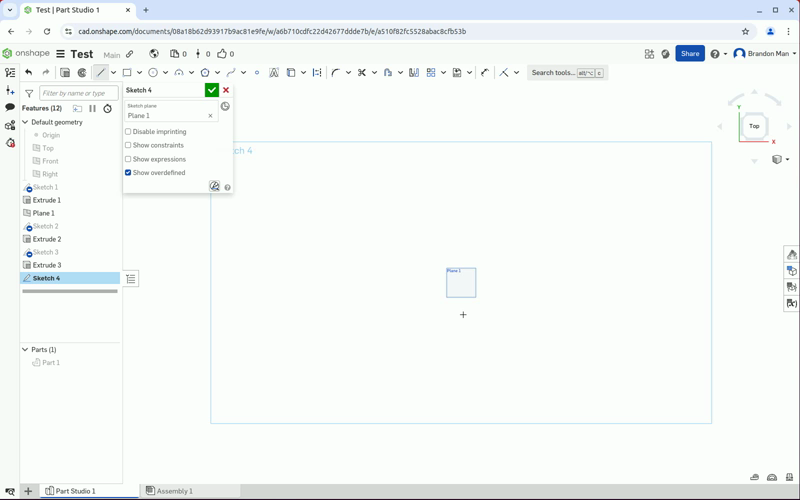
key_down(shift)
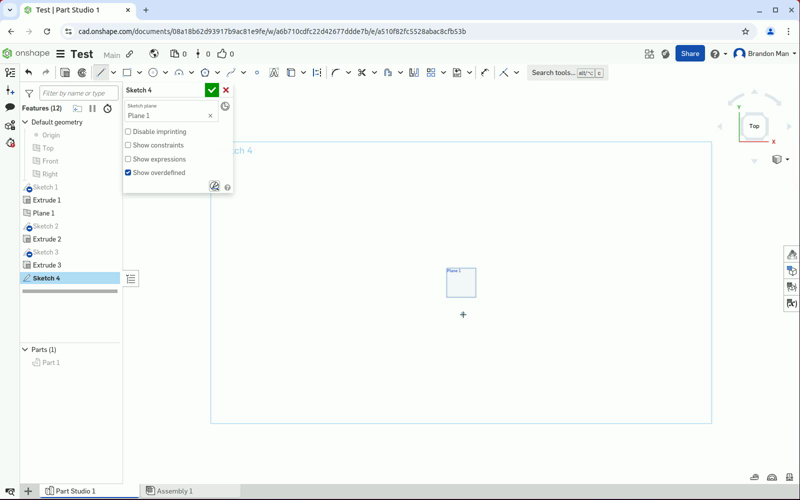
mouse_move(493, 314)
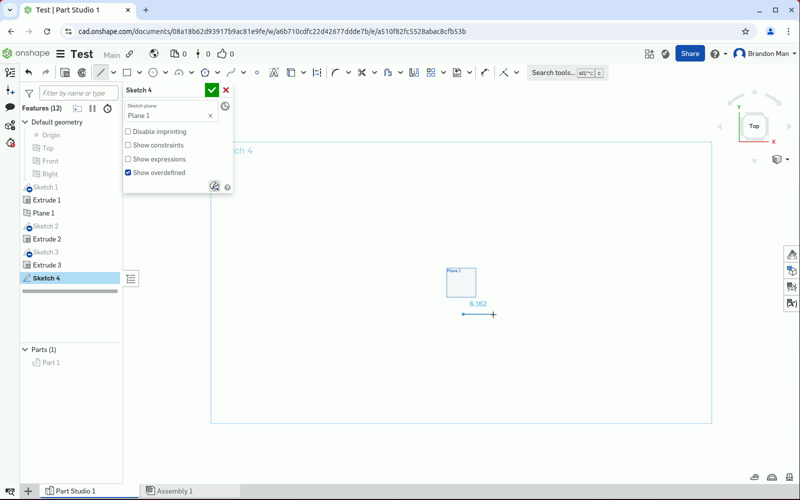
mouse_move(494, 314)
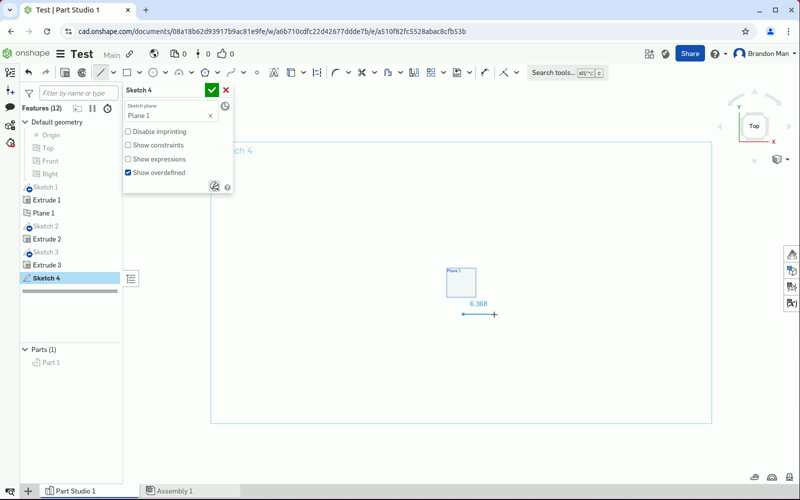
click(494, 314)
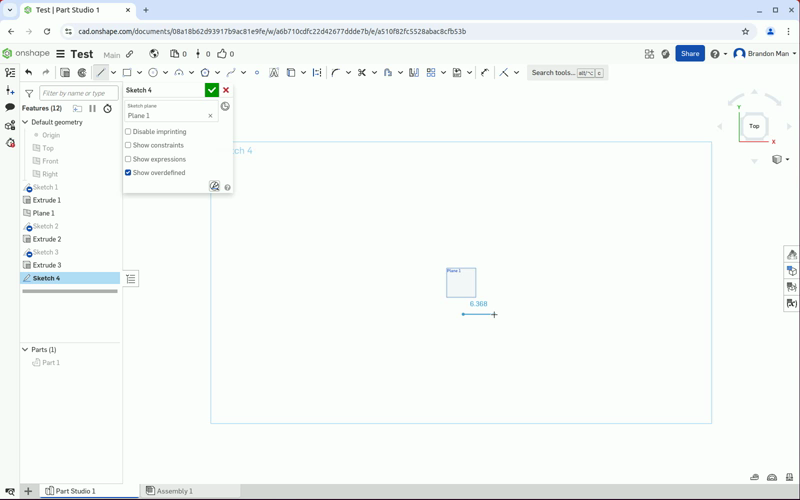
key_up(shift)
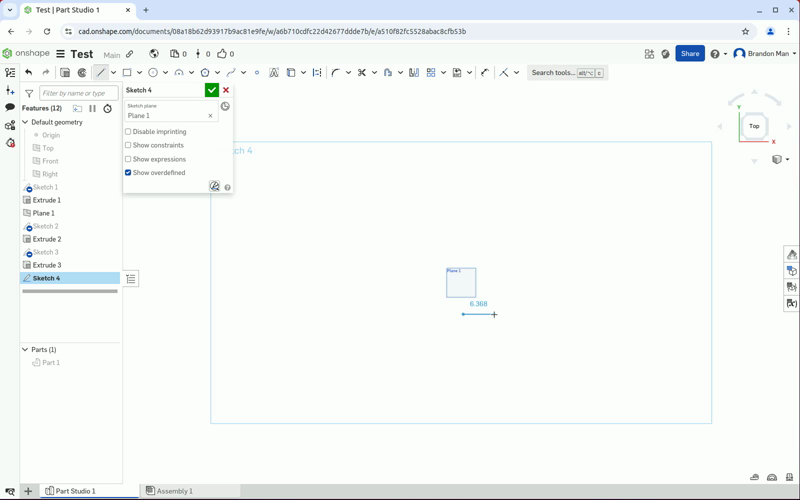
key_down(shift)
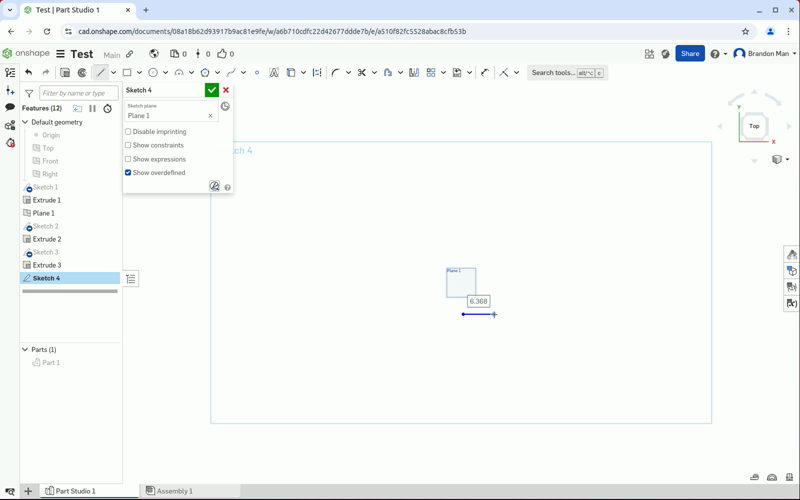
mouse_move(524, 314)
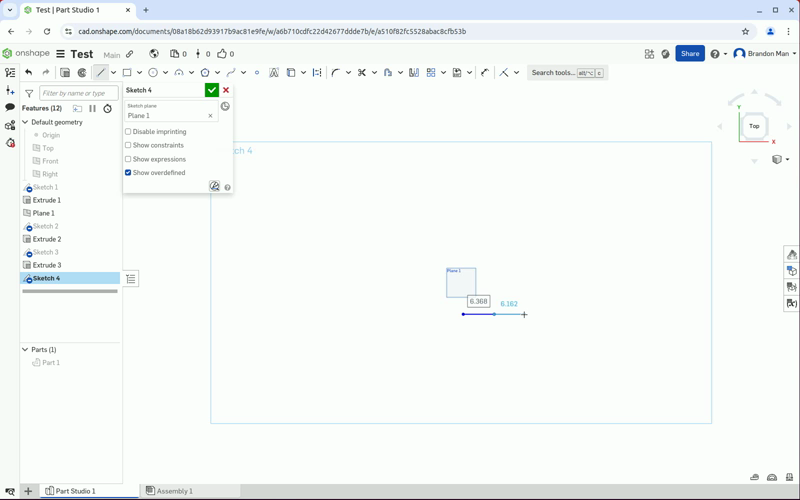
mouse_move(494, 283)
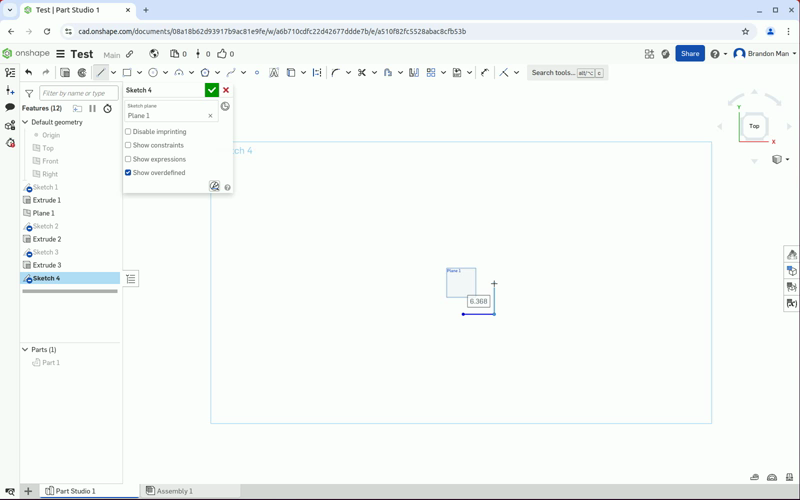
click(494, 283)
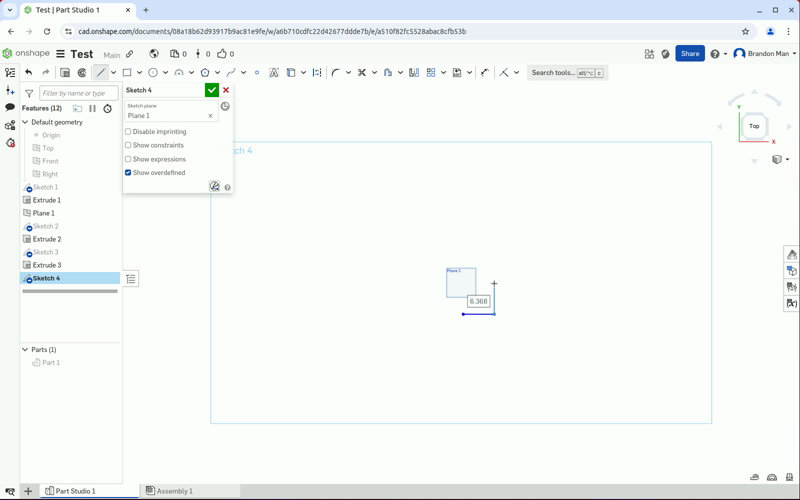
key_up(shift)
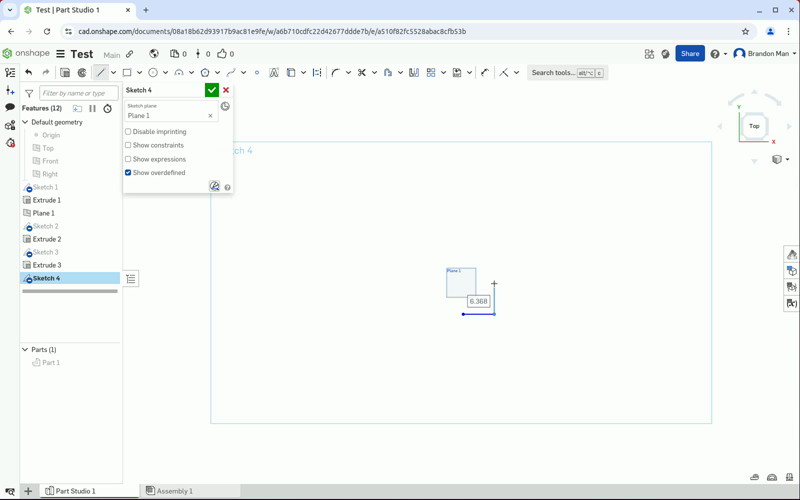
key_down(shift)
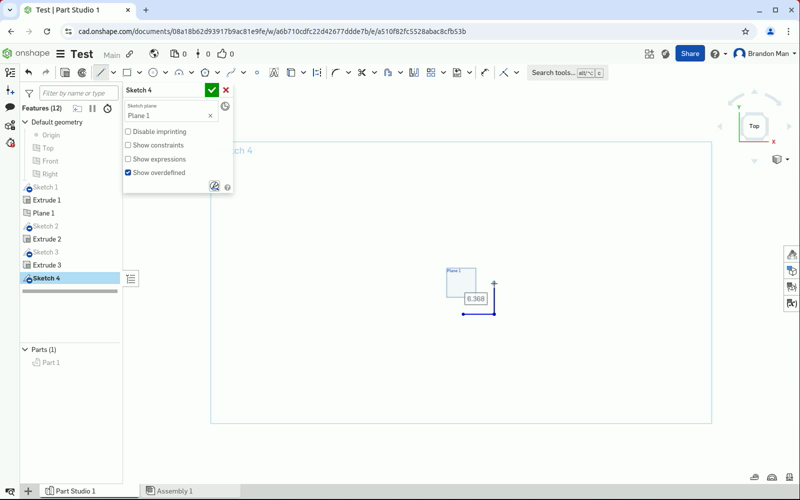
mouse_move(524, 283)
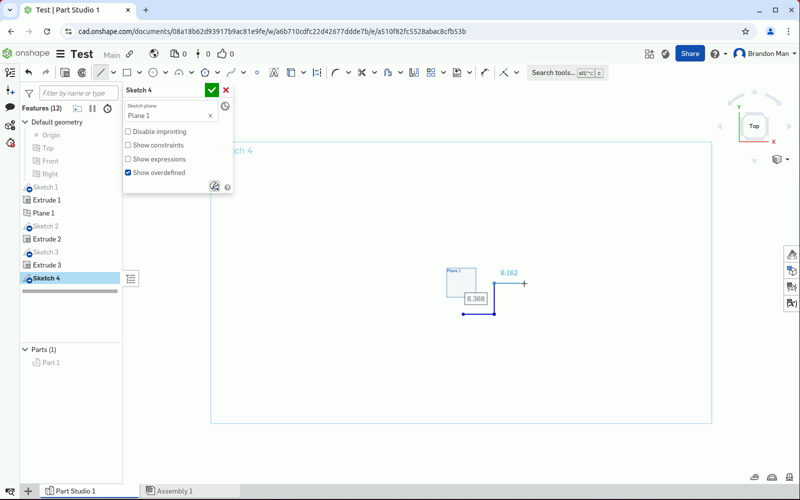
mouse_move(463, 283)
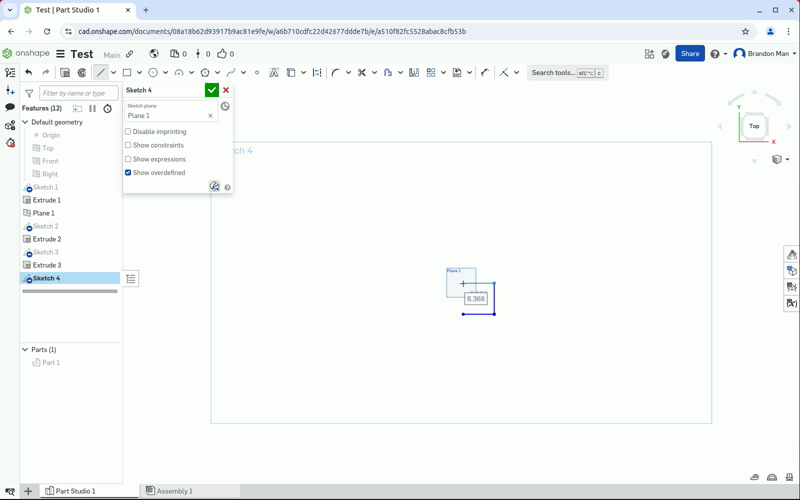
click(463, 283)
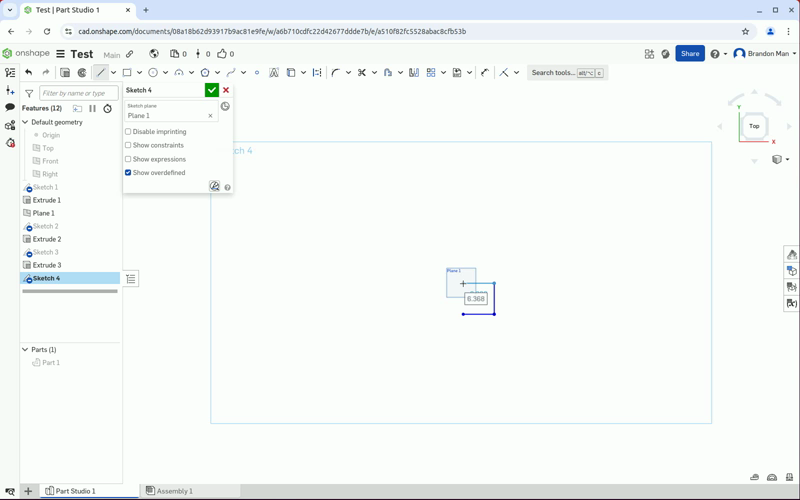
key_up(shift)
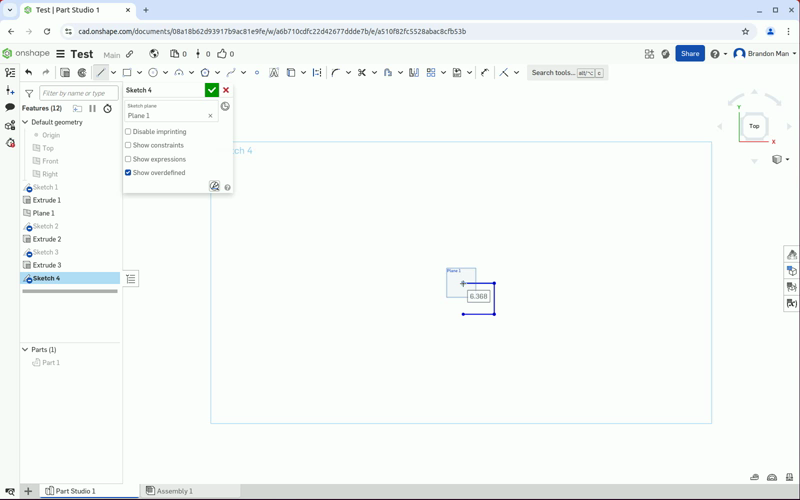
mouse_move(493, 283)
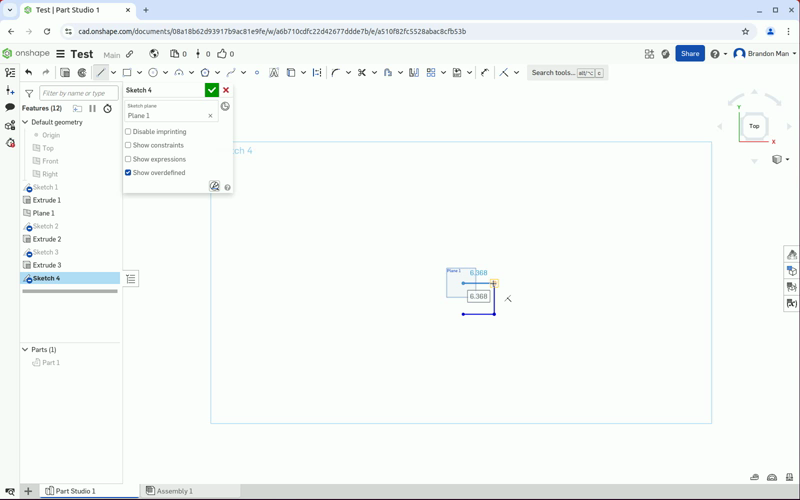
key_down(shift)
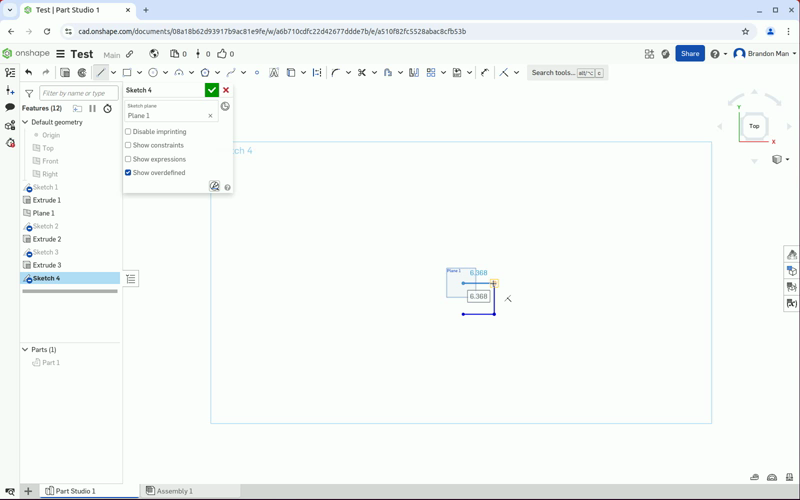
mouse_move(463, 314)
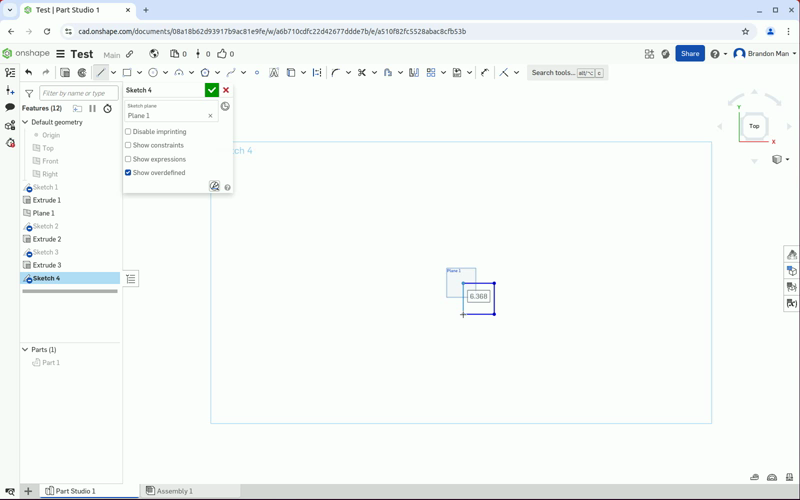
key_up(shift)
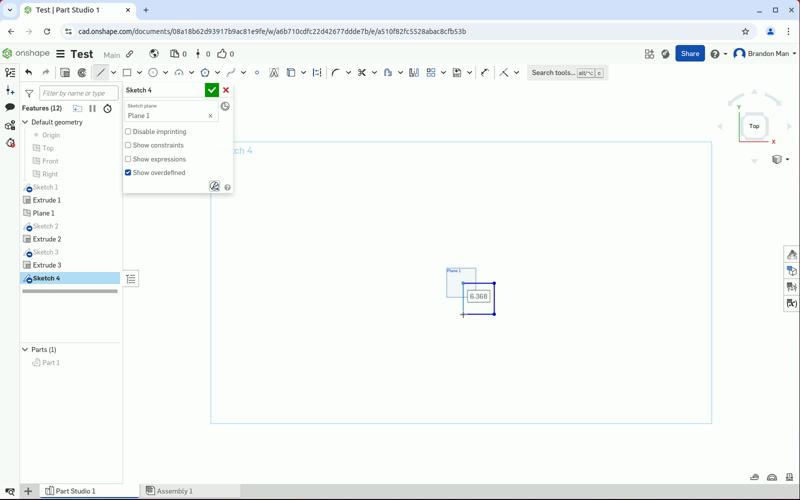
click(463, 314)
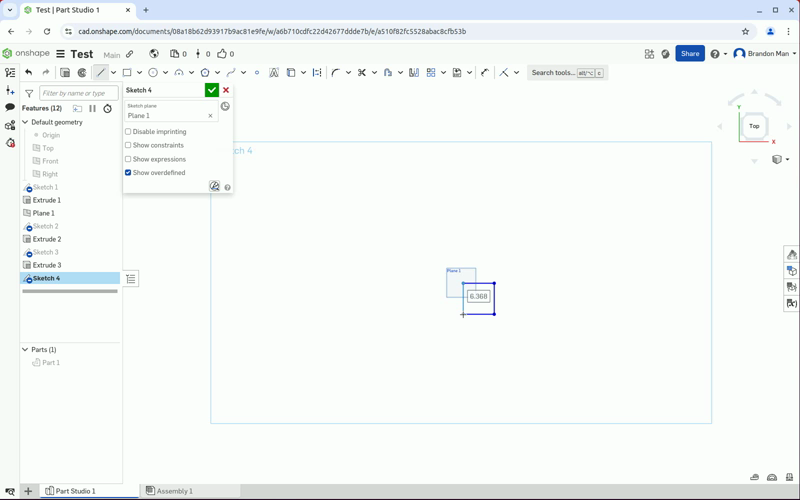
key(esc)
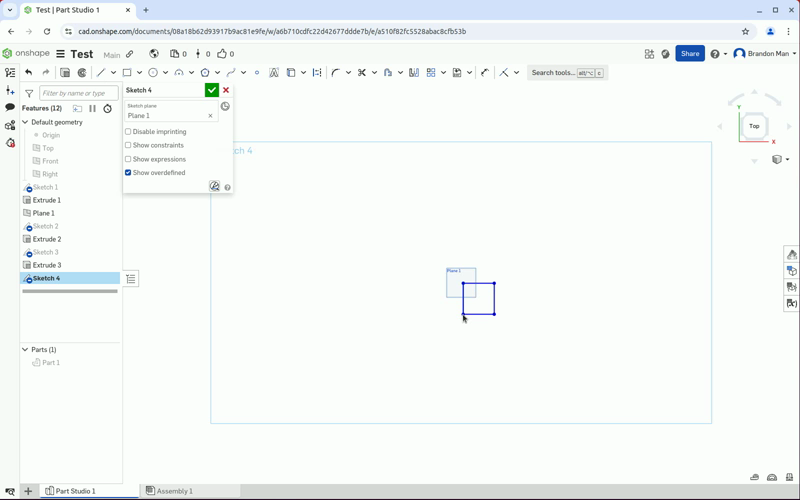
mouse_move(471, 307)
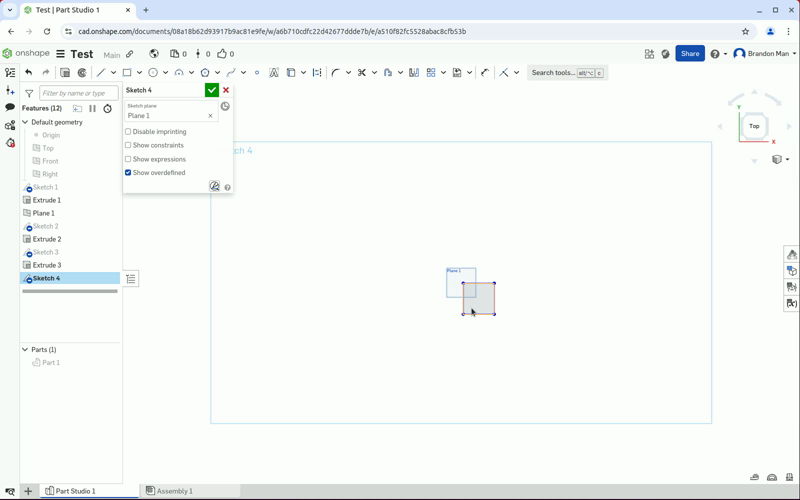
scroll(6)
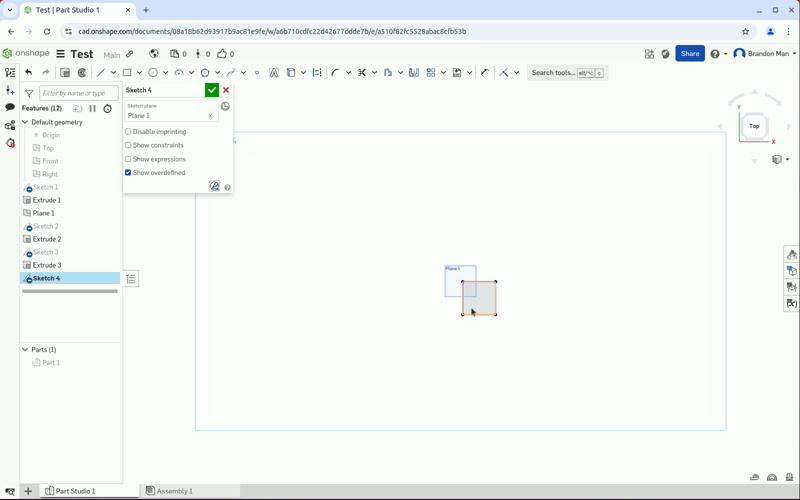
scroll(6)
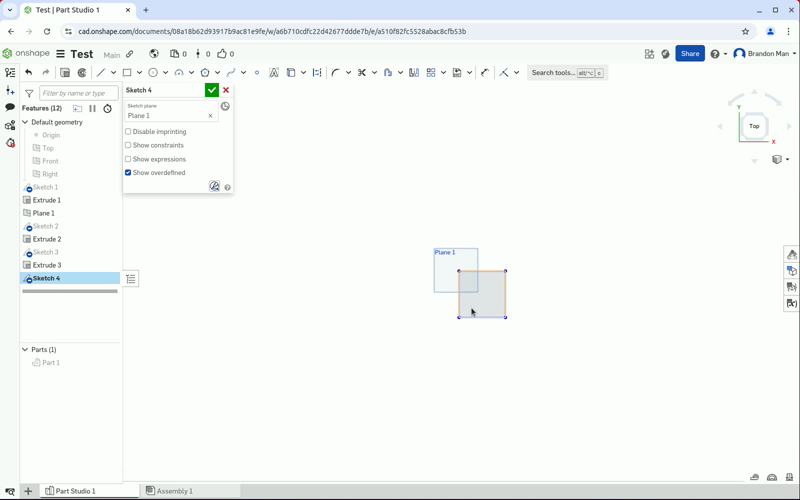
scroll(6)
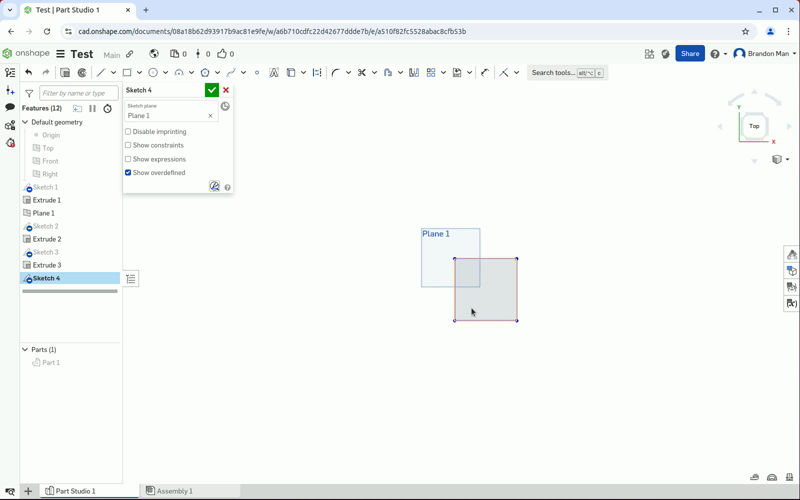
scroll(6)
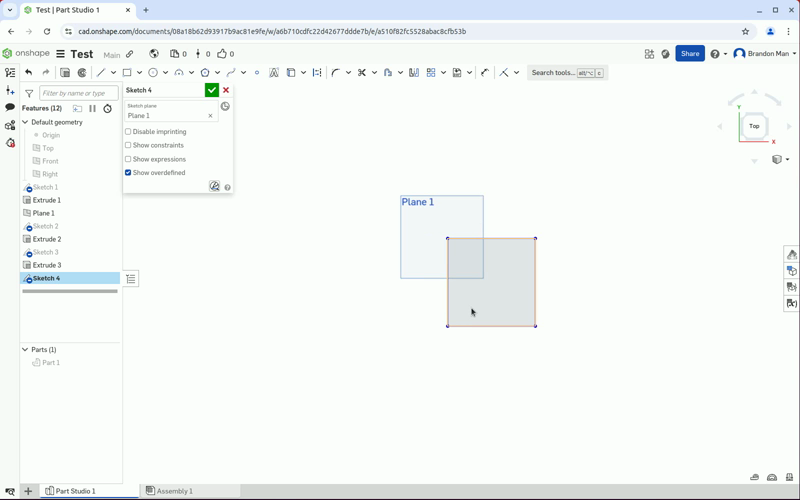
scroll(6)
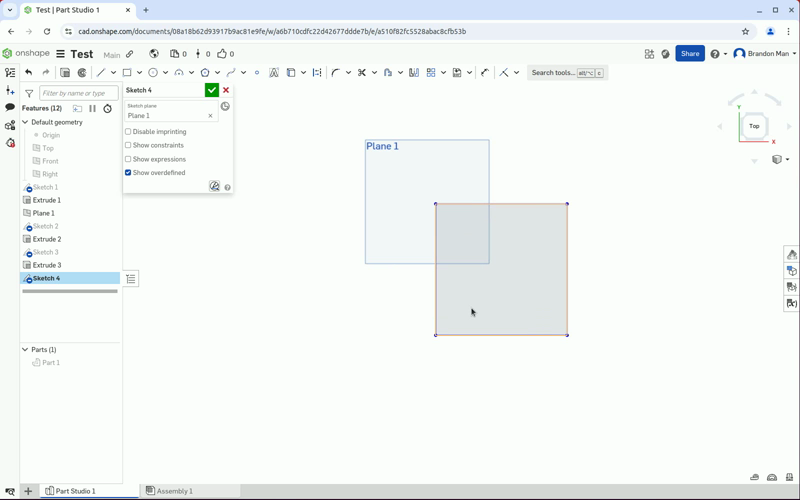
scroll(6)
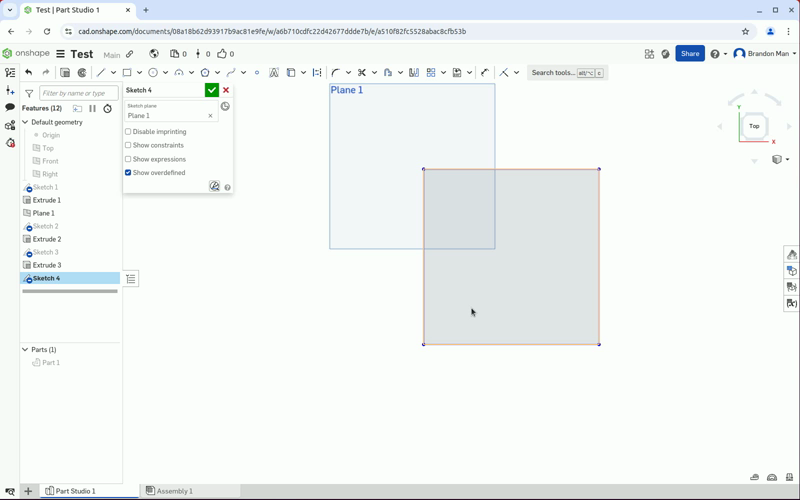
scroll(6)
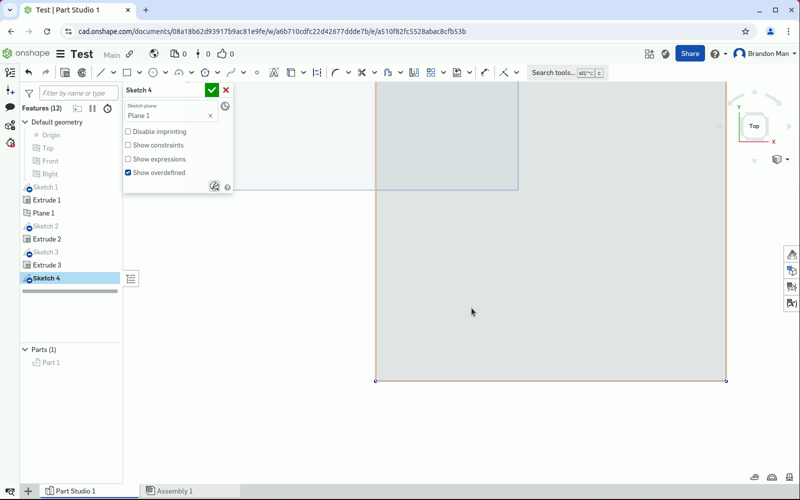
click(471, 307)
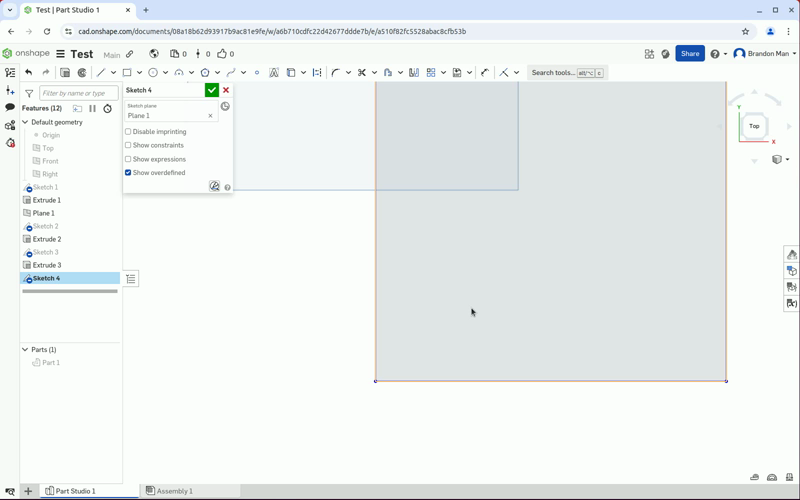
scroll(-6)
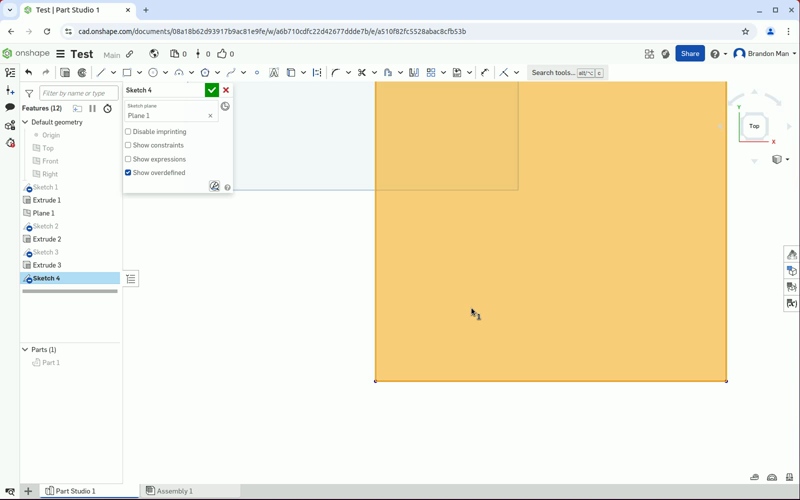
scroll(-6)
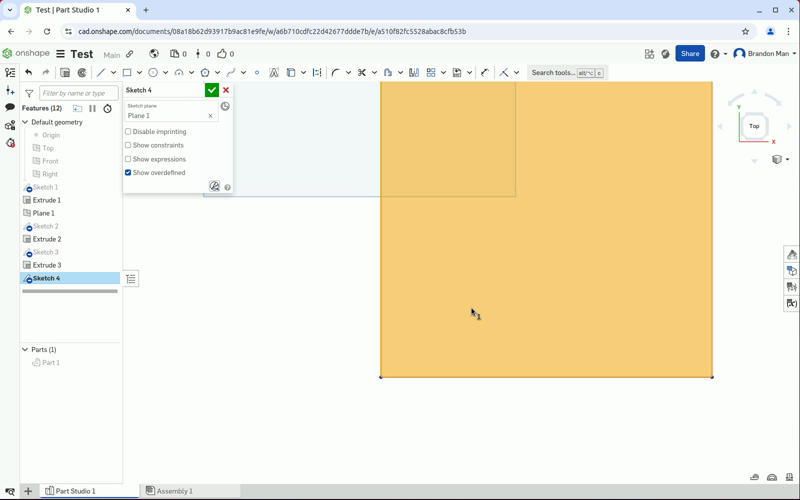
scroll(-6)
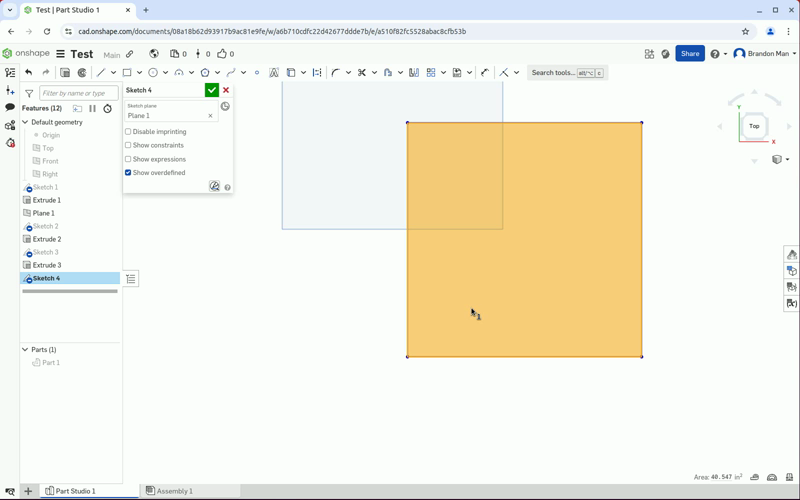
scroll(-6)
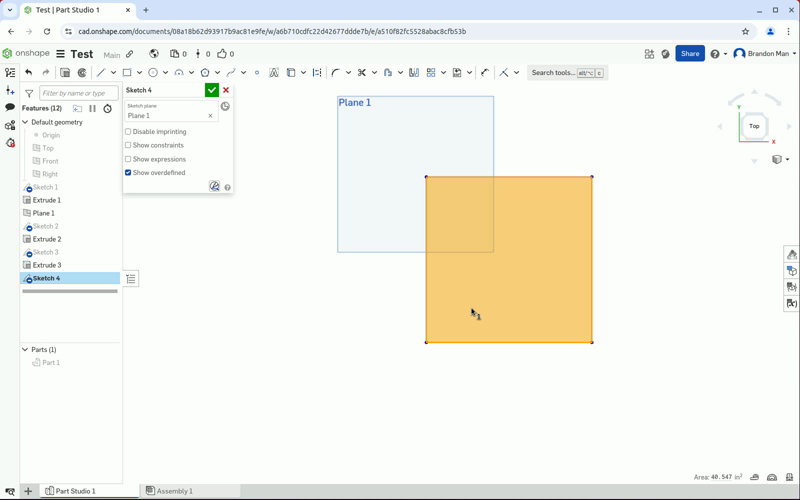
scroll(-6)
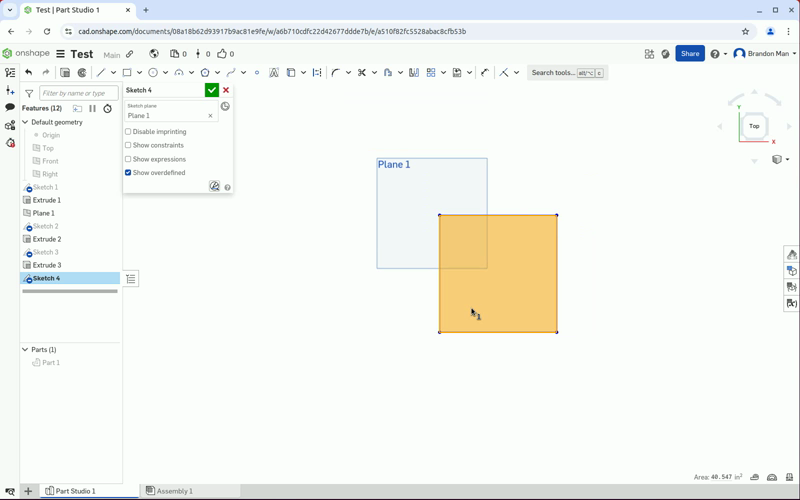
scroll(-6)
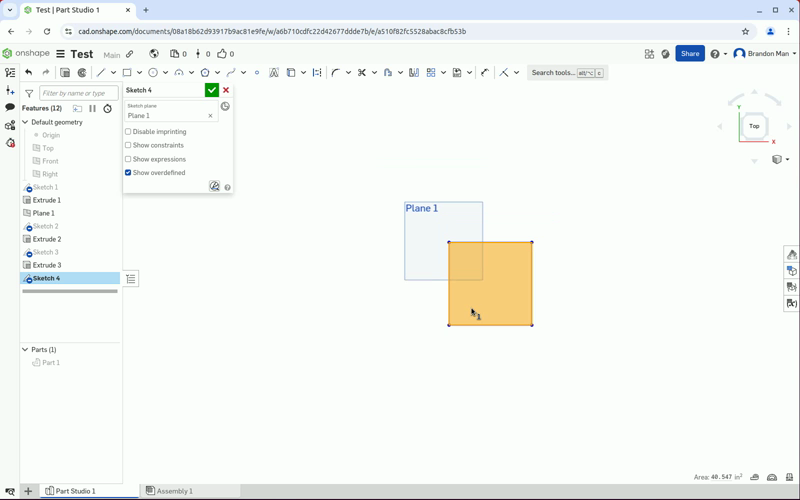
scroll(-6)
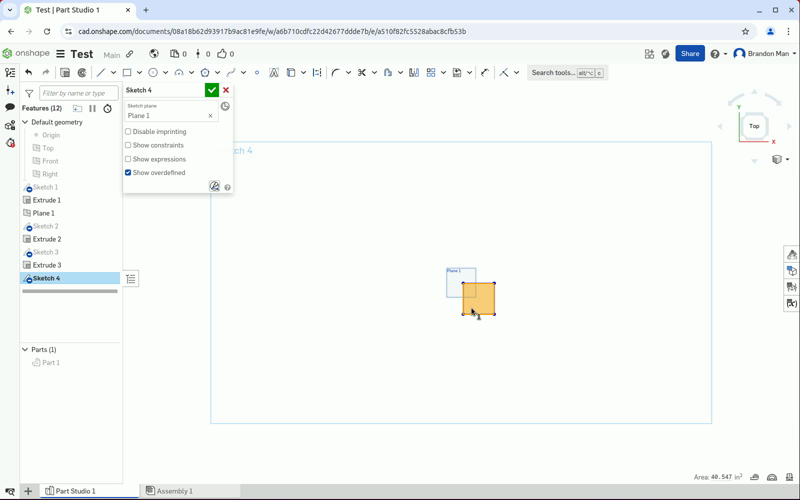
mouse_move(73, 352)
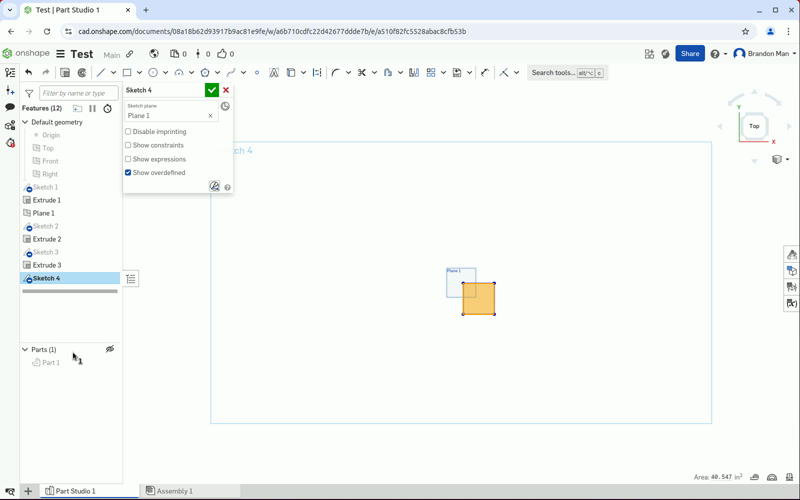
key(shift+y)
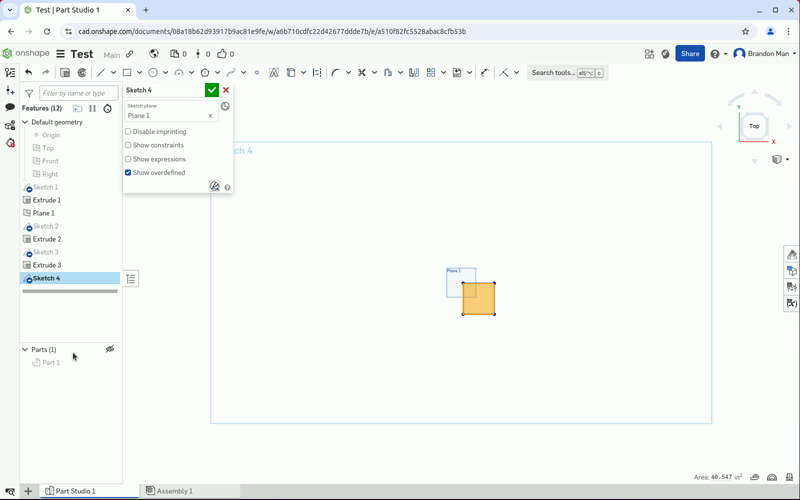
key(shift+e)
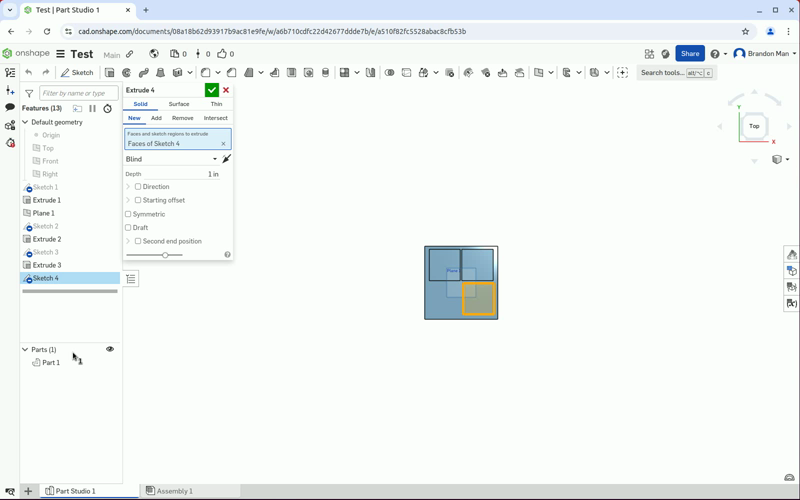
mouse_move(143, 106)
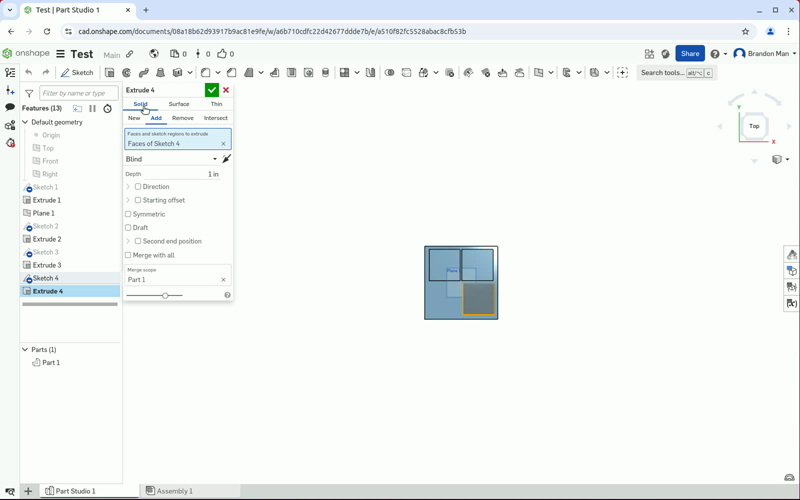
click(143, 106)
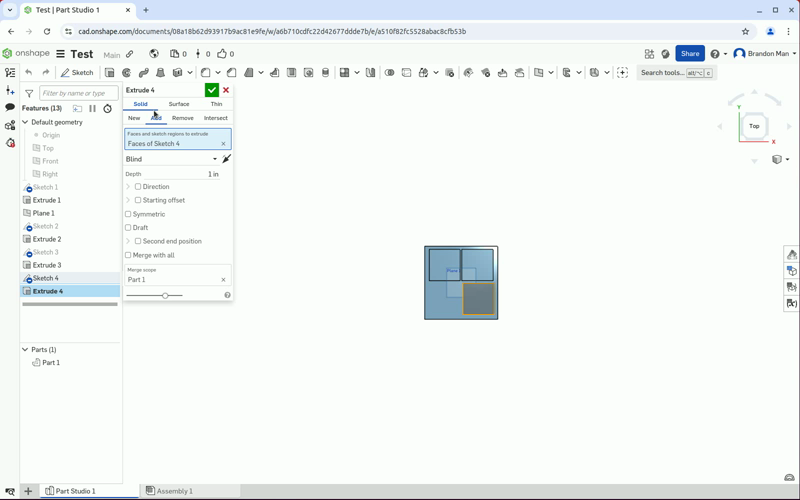
mouse_move(186, 120)
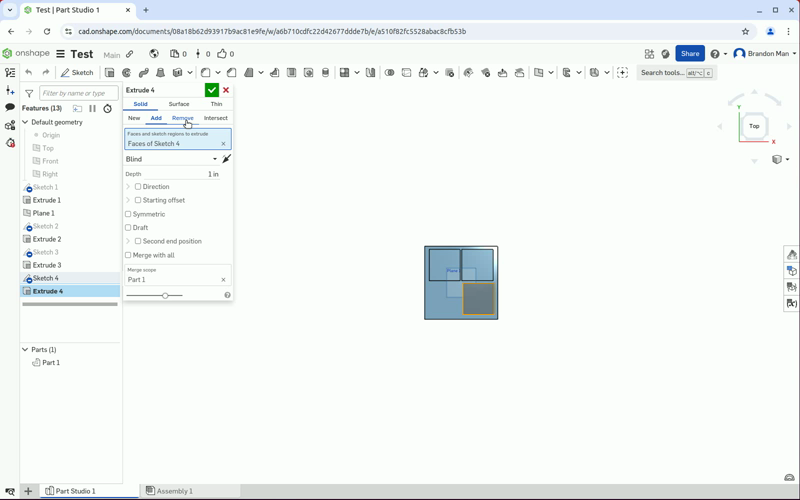
click(186, 120)
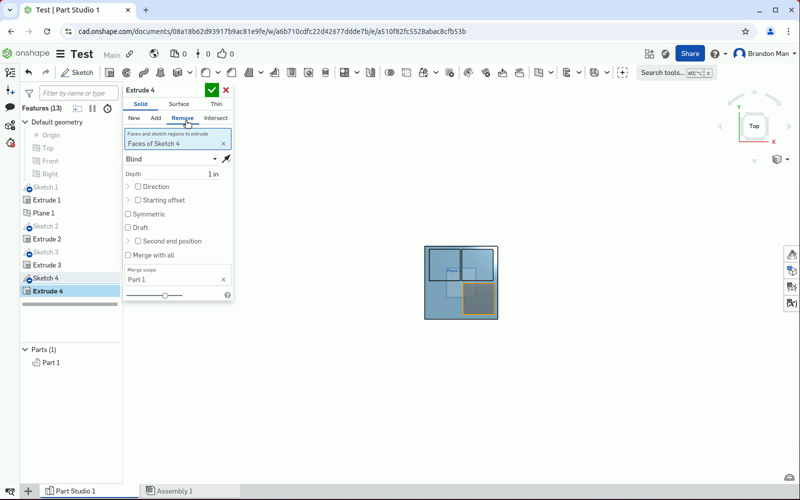
key(tab, 4)
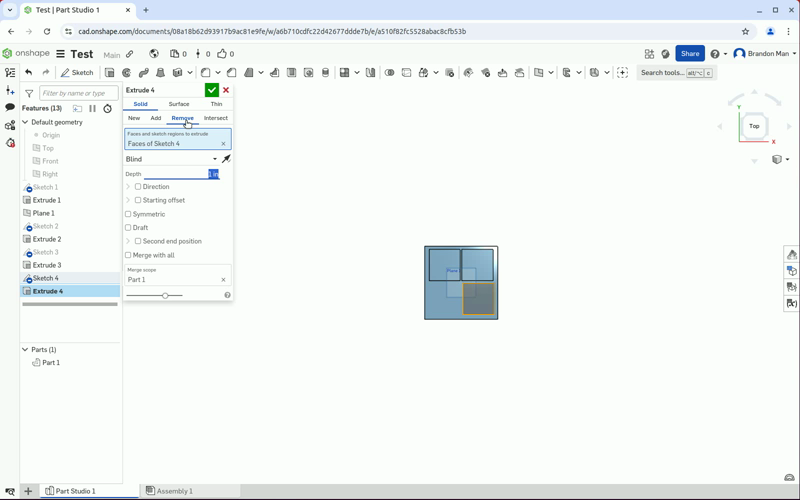
text(22.386)
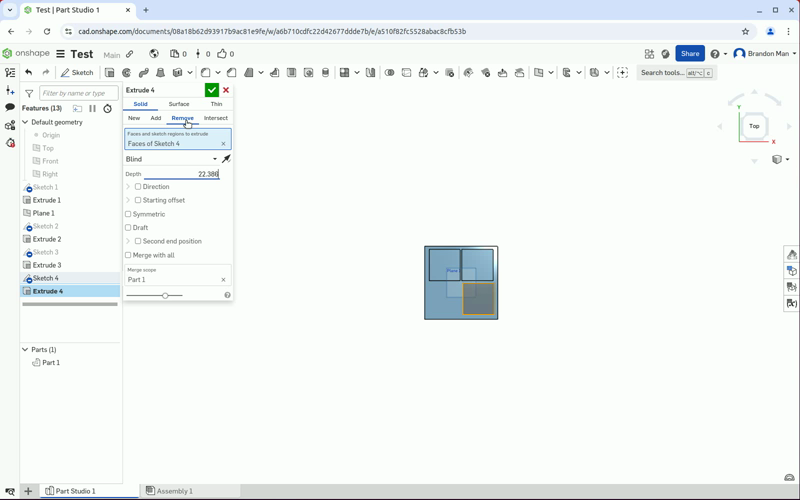
key(tab, 6)
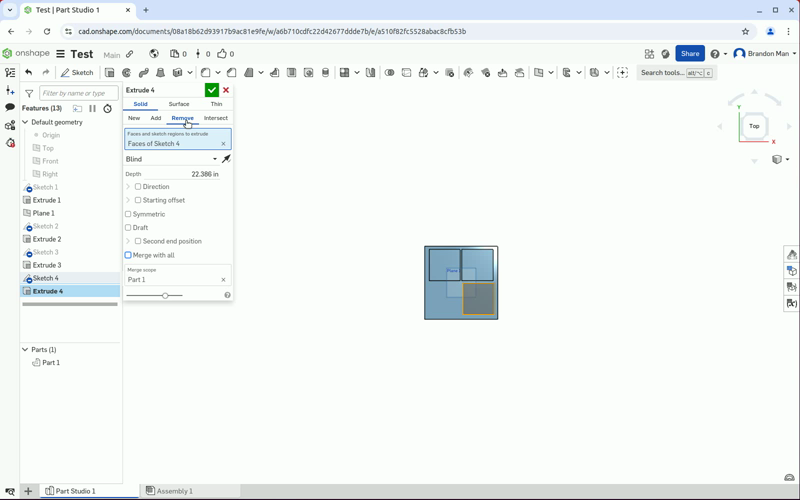
key(space)
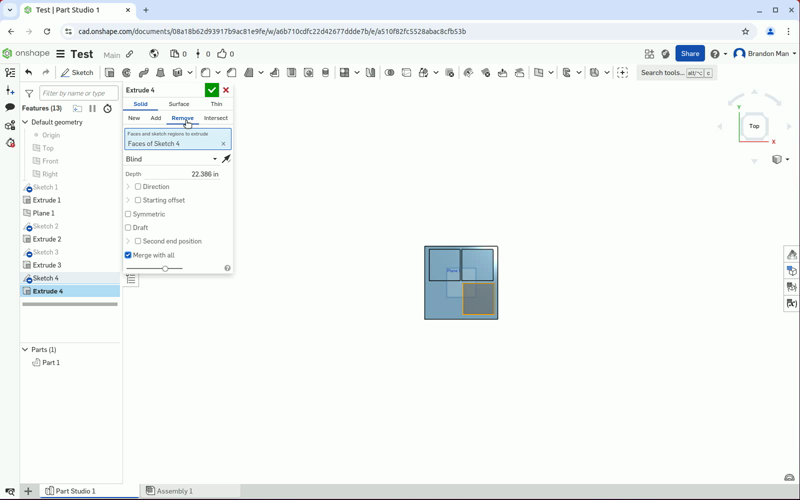
key(enter)
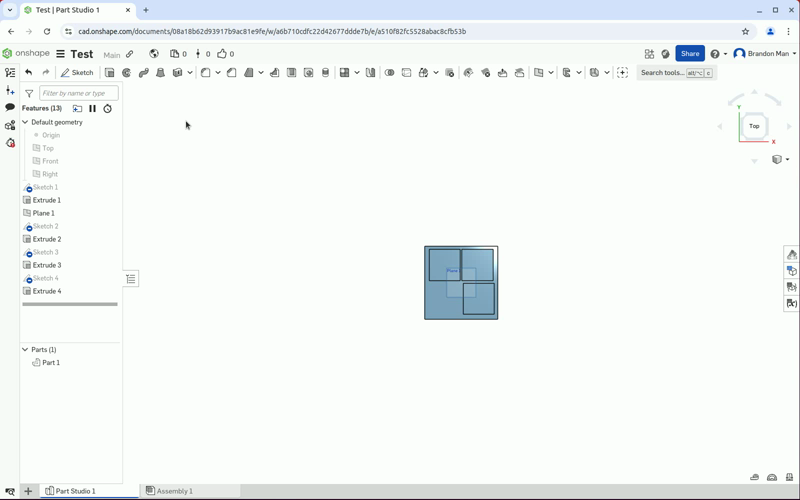
key(shift+h)
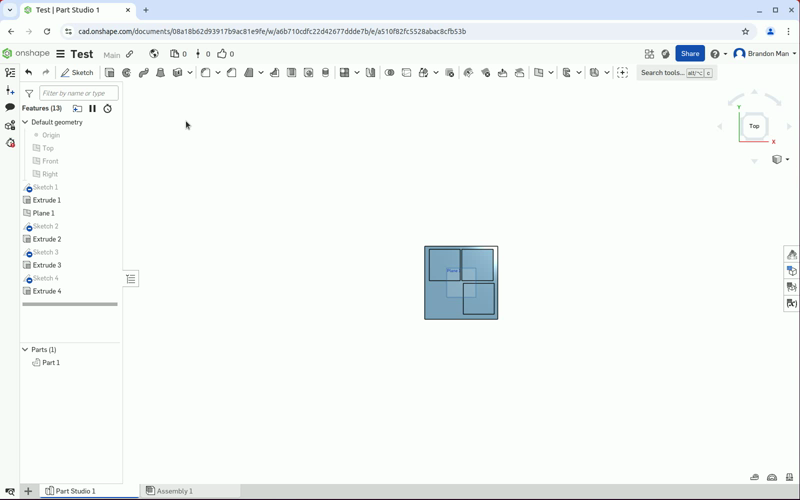
key(shift+h)
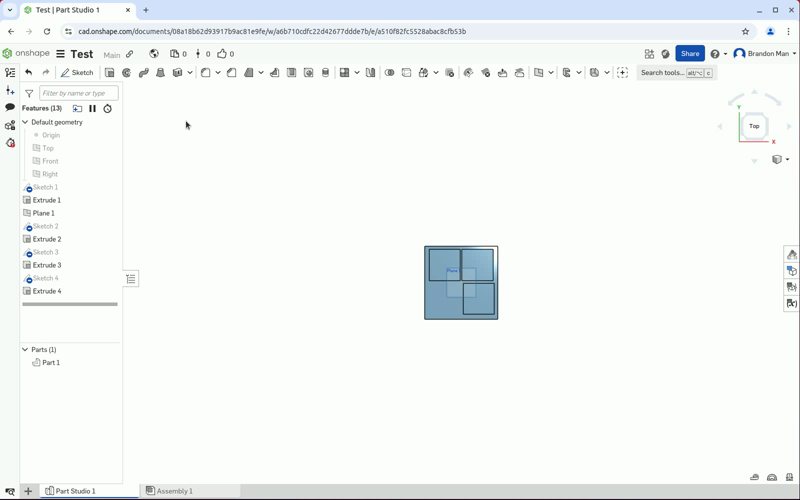
mouse_move(73, 189)
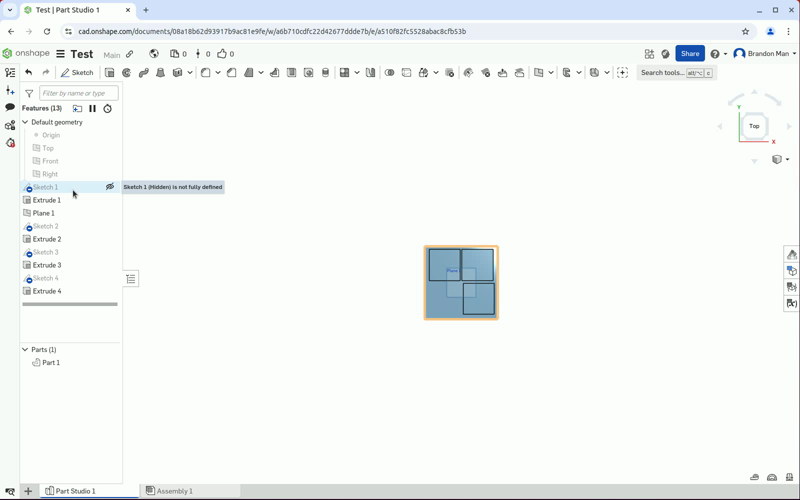
click(73, 189)
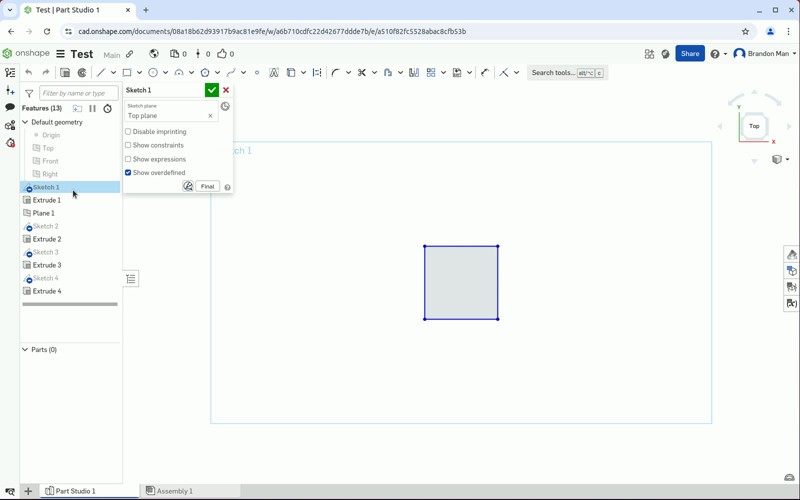
mouse_move(229, 92)
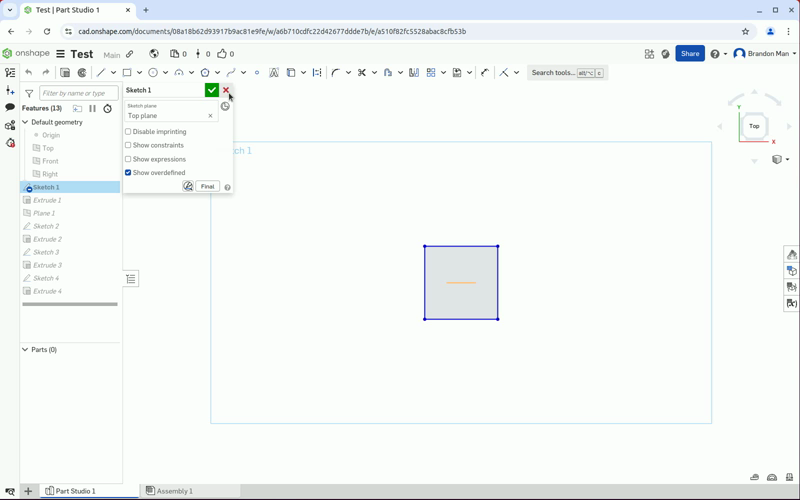
click(229, 92)
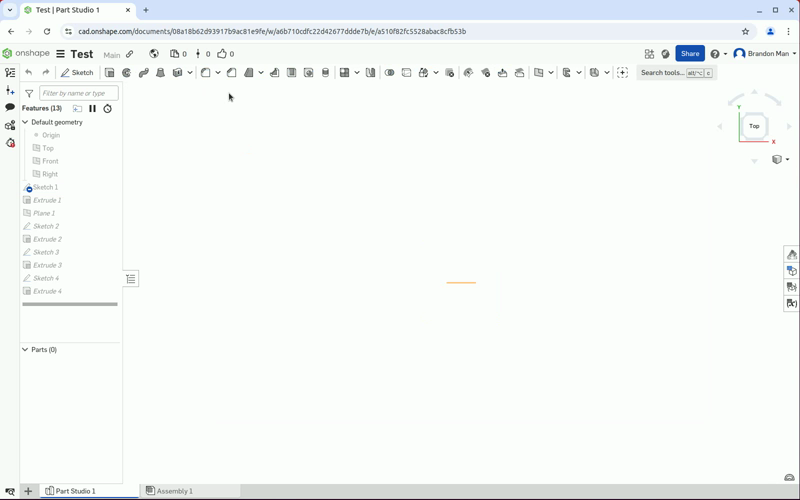
key(shift+s)
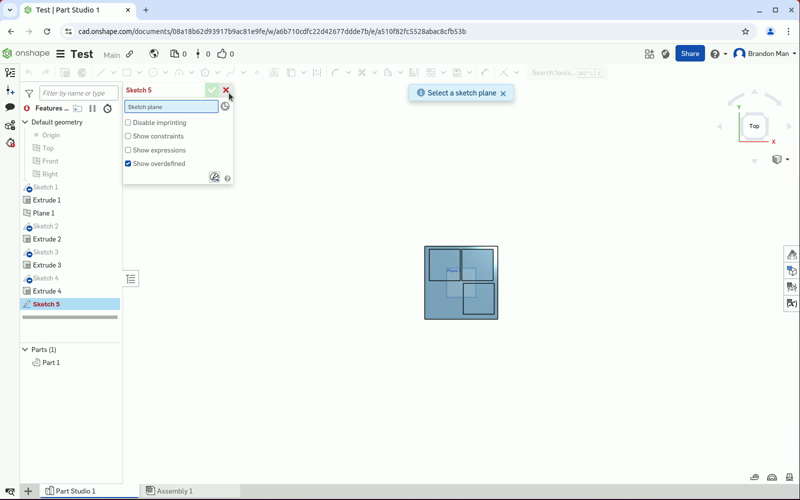
mouse_move(73, 215)
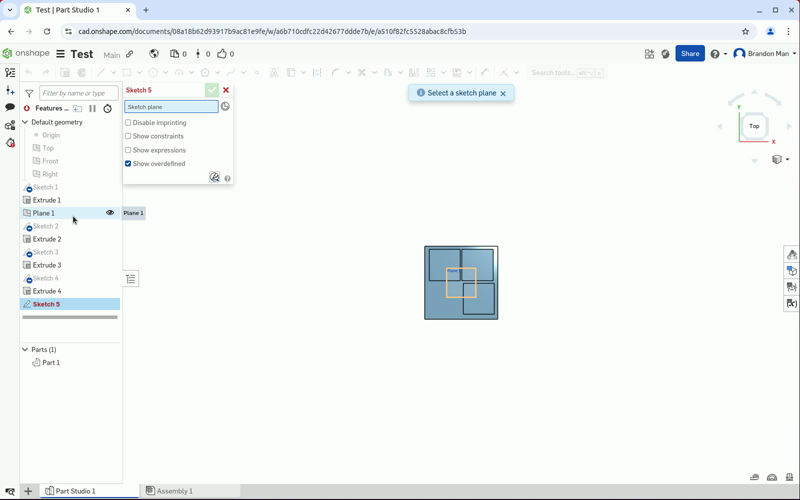
click(73, 215)
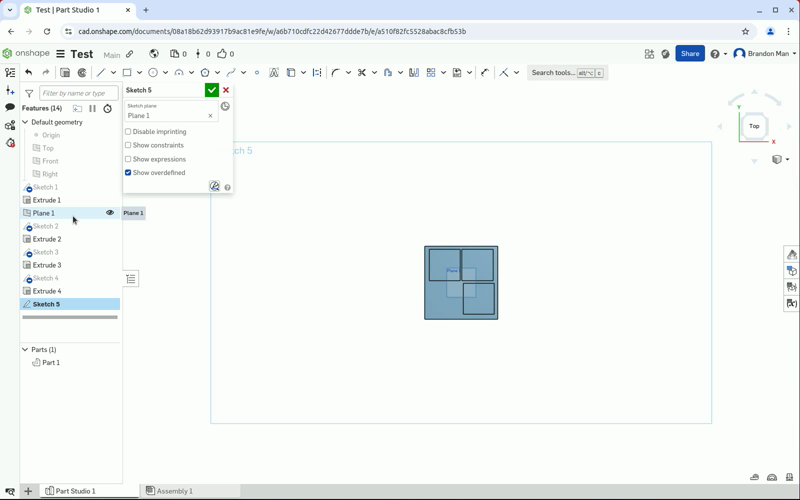
mouse_move(73, 352)
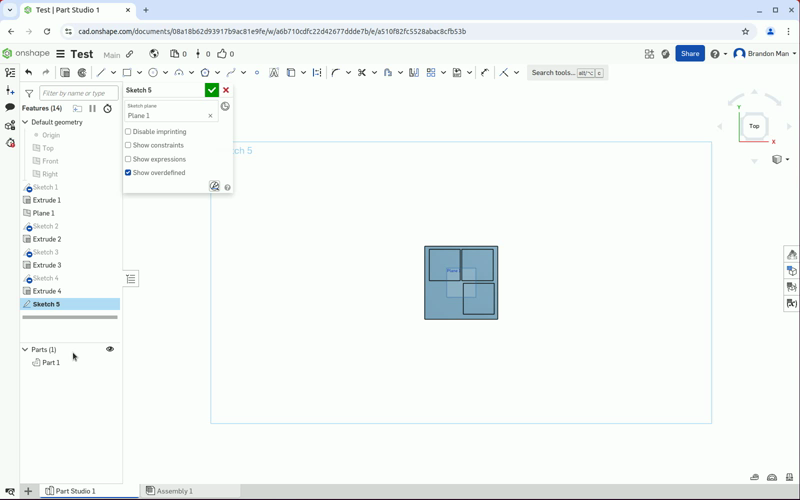
key(y)
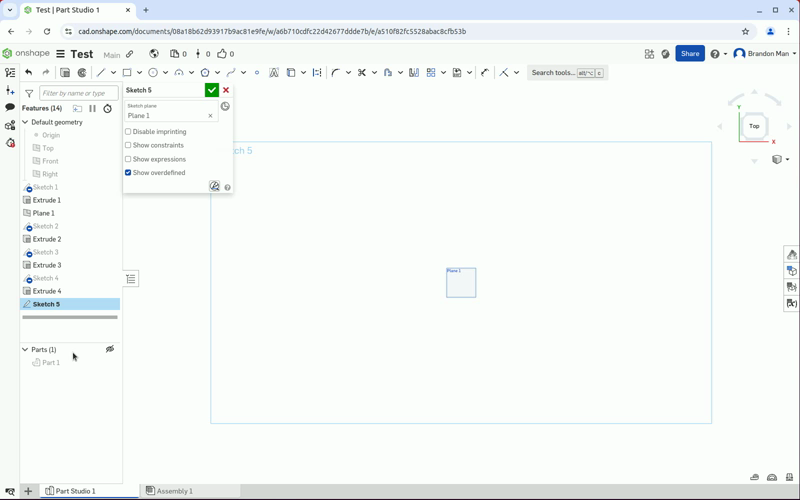
key(l)
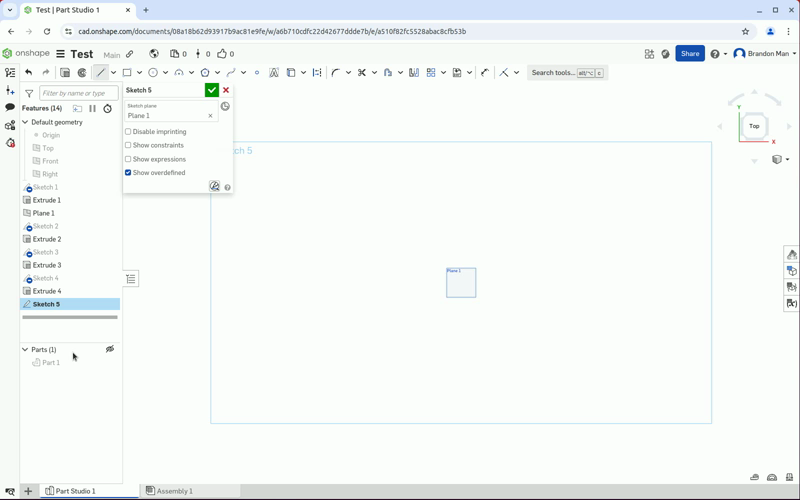
key_down(shift)
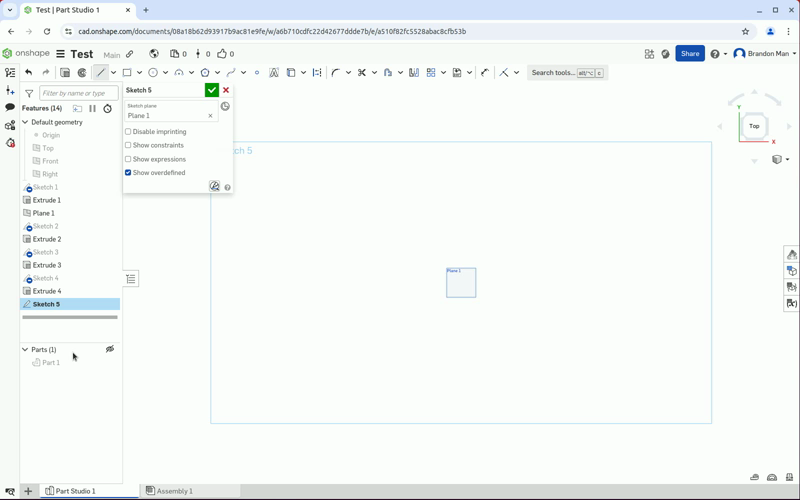
mouse_move(429, 314)
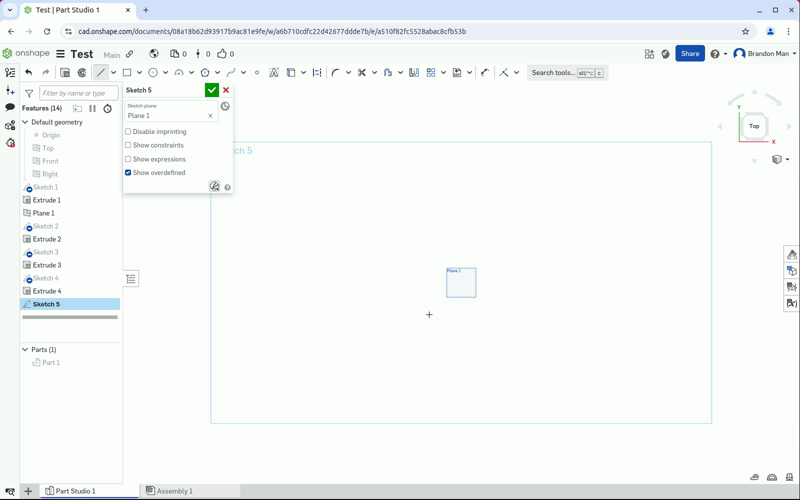
click(429, 314)
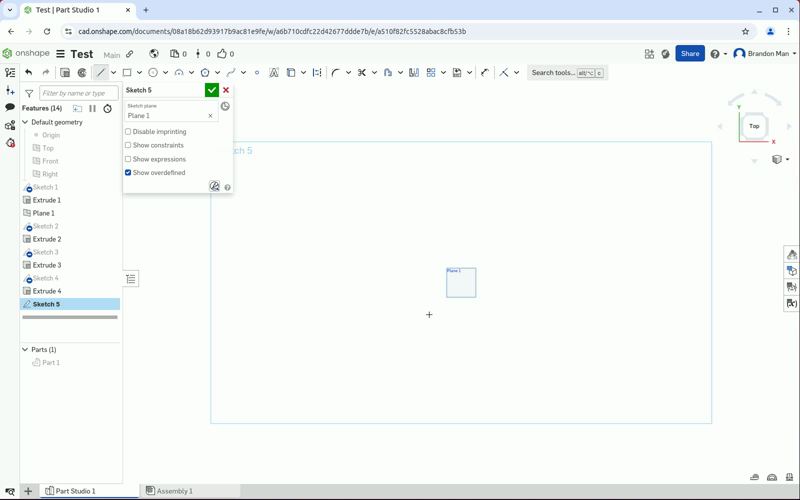
key_up(shift)
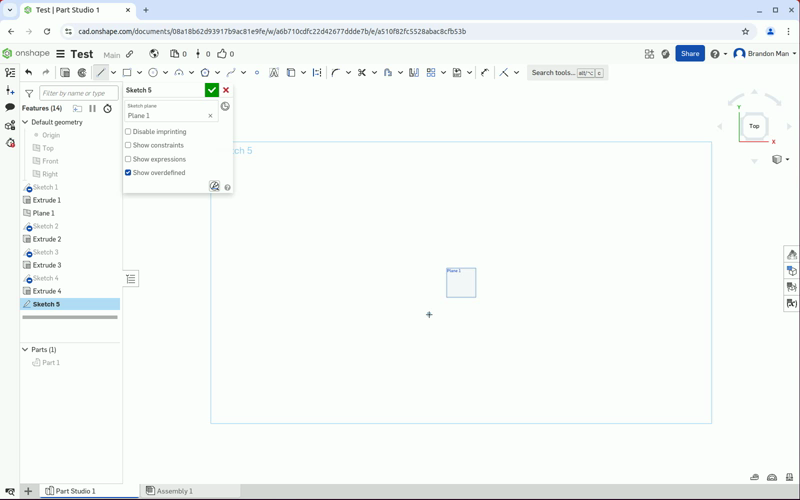
key_down(shift)
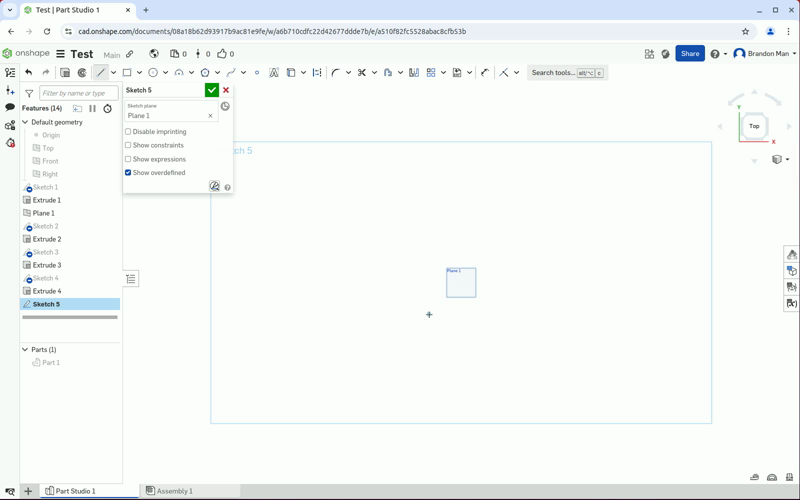
mouse_move(459, 314)
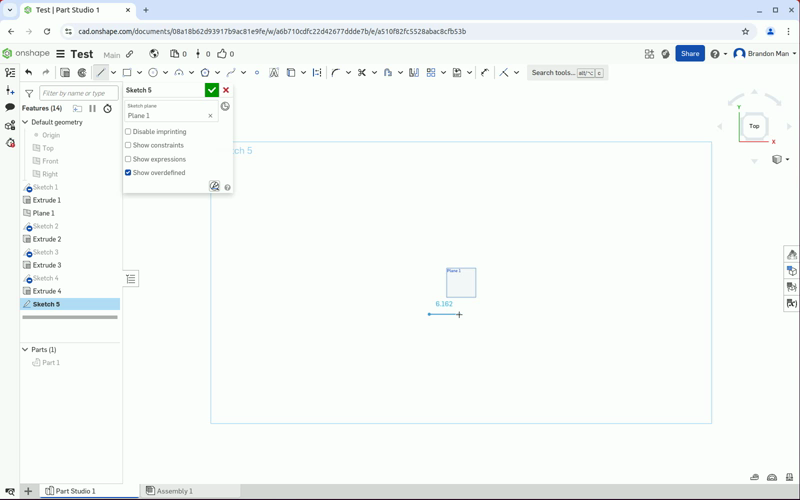
mouse_move(460, 314)
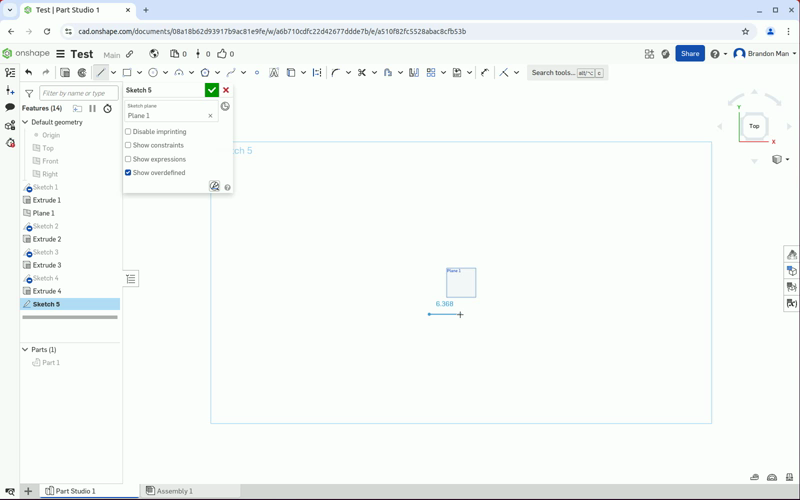
click(460, 314)
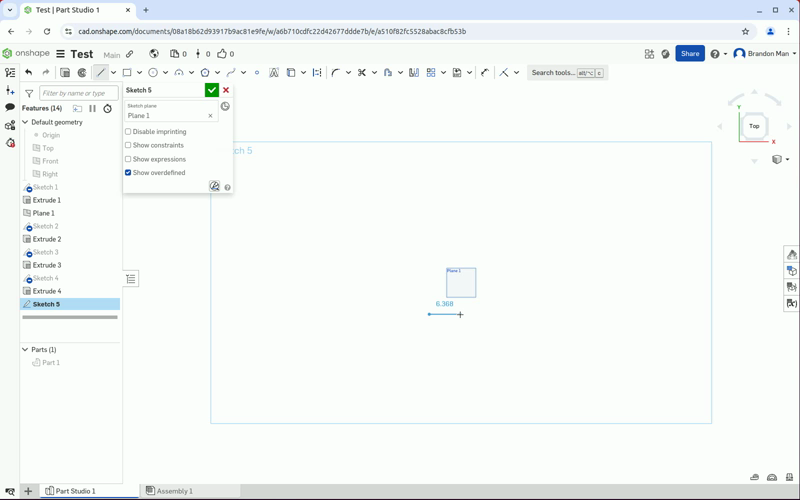
key_up(shift)
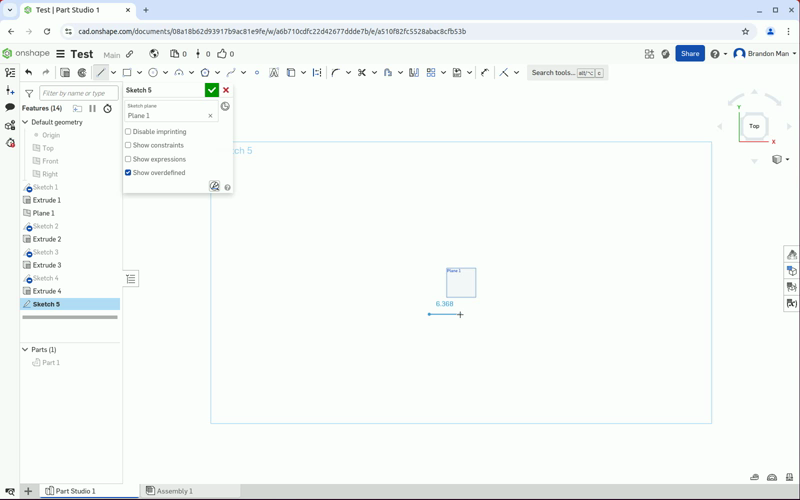
key_down(shift)
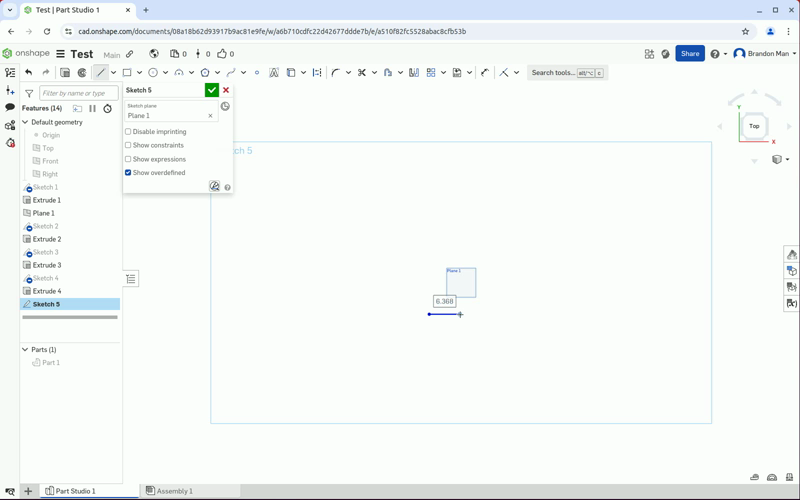
mouse_move(490, 314)
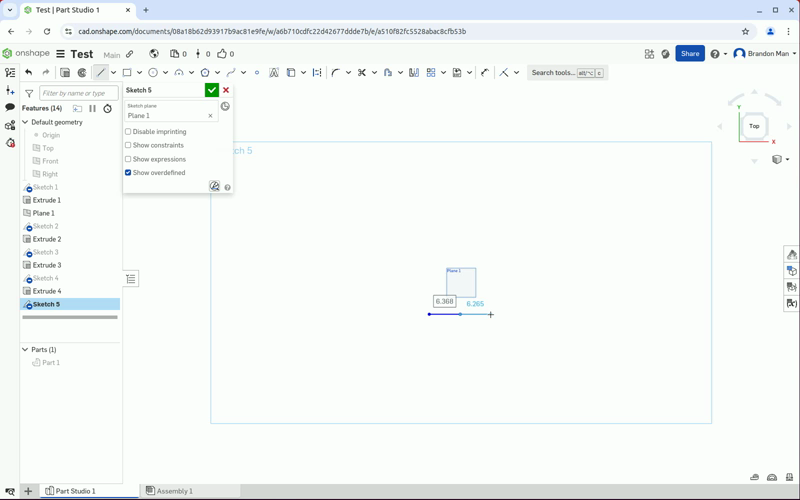
mouse_move(460, 283)
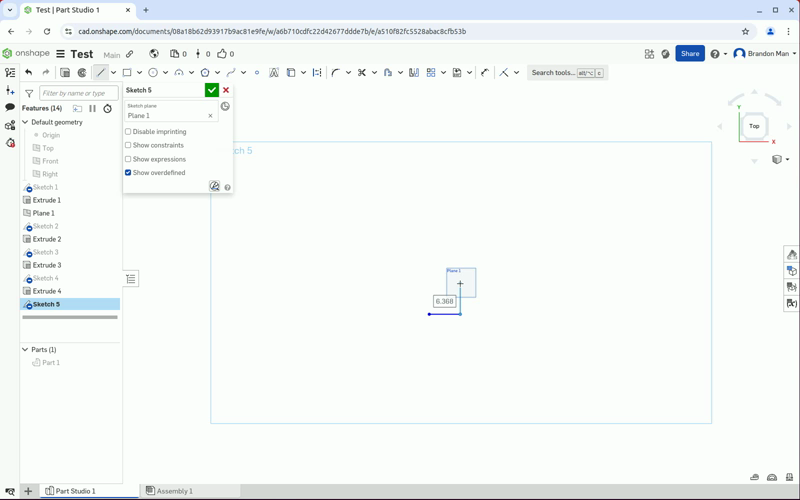
click(460, 283)
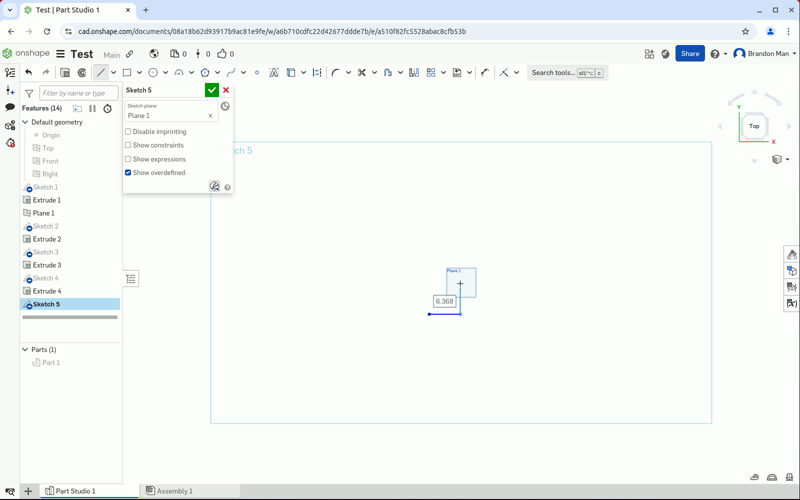
key_up(shift)
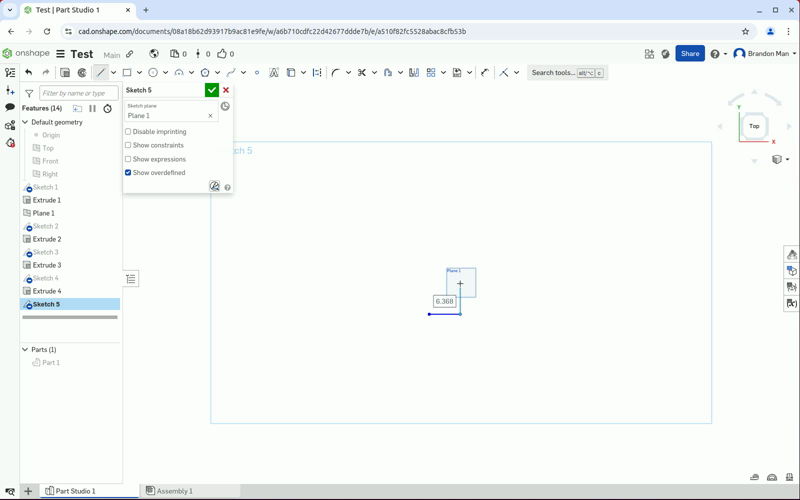
key_down(shift)
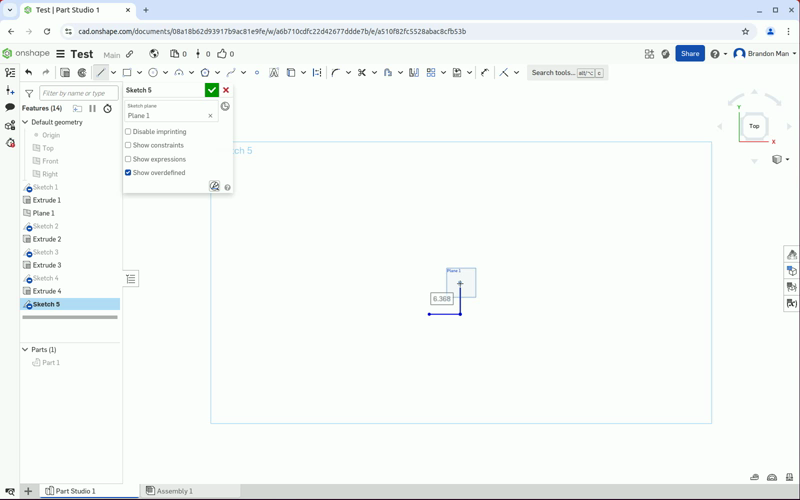
mouse_move(490, 283)
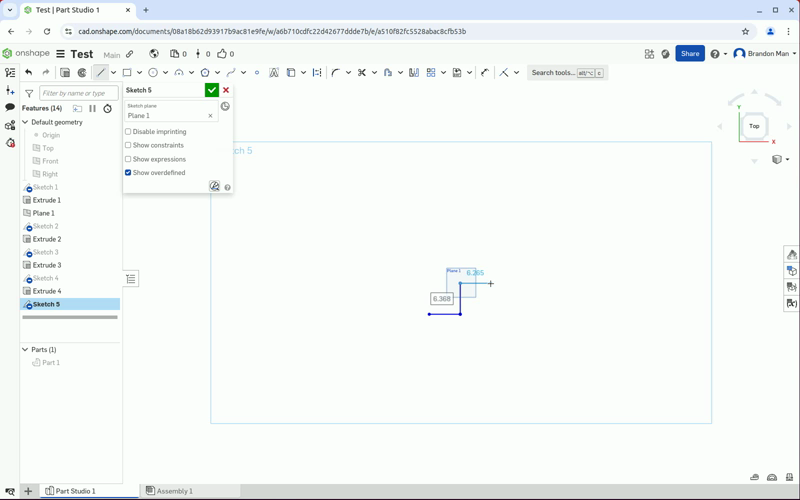
mouse_move(429, 283)
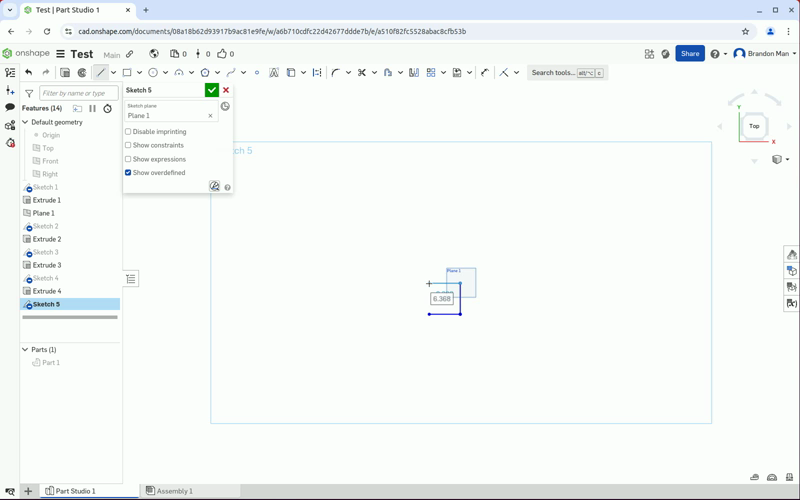
click(429, 283)
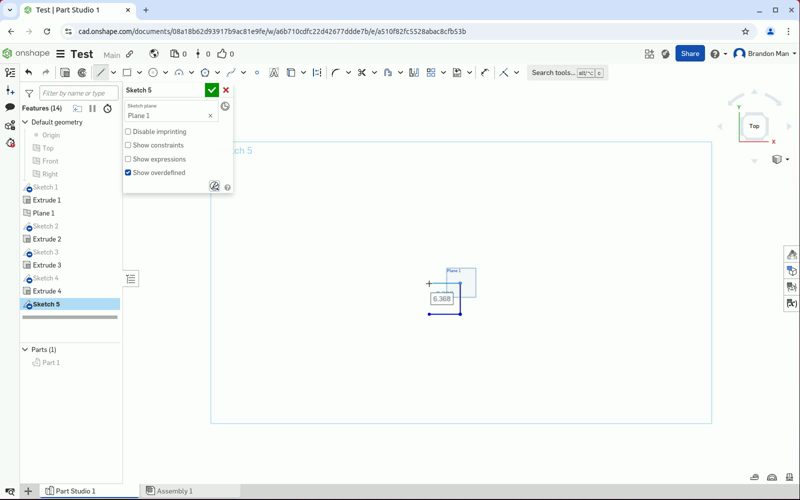
key_up(shift)
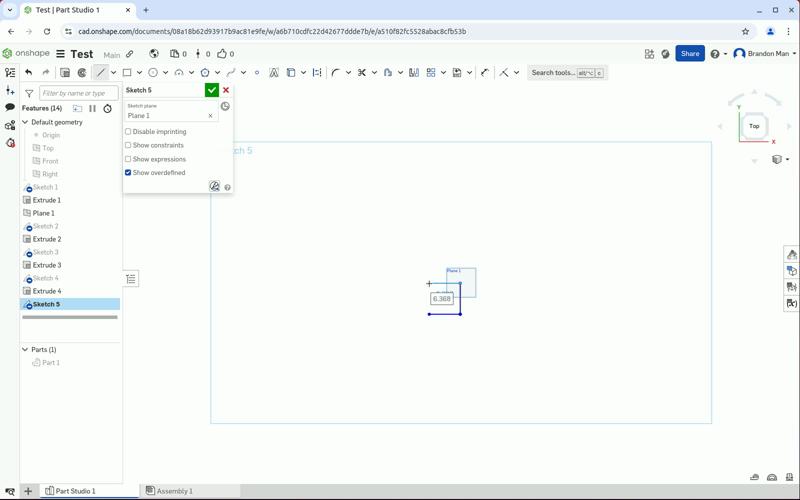
mouse_move(459, 283)
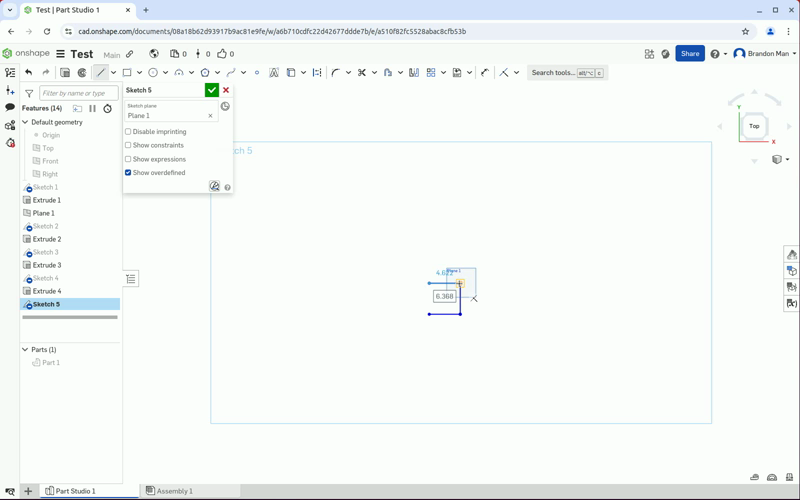
key_down(shift)
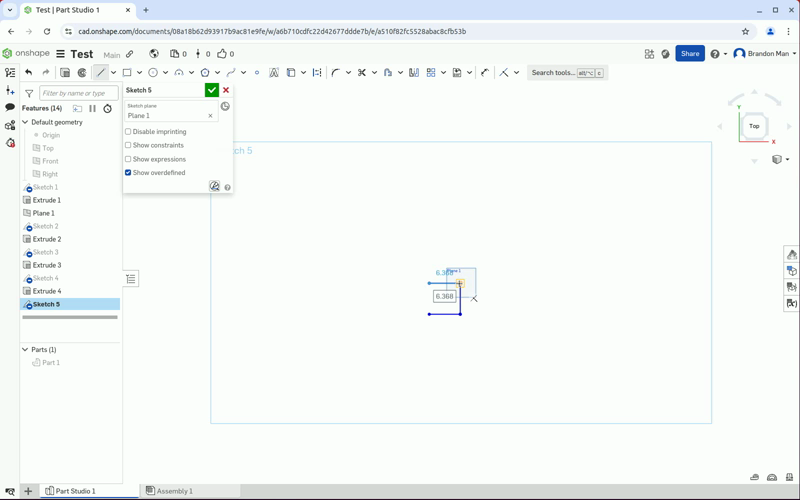
mouse_move(429, 314)
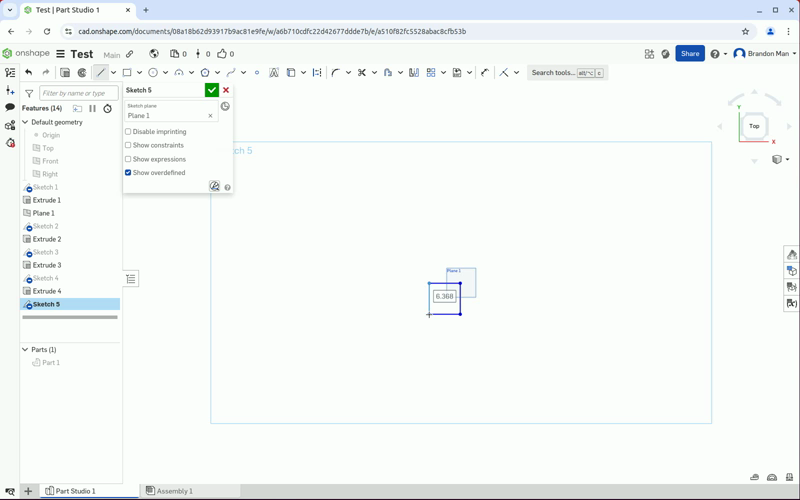
key_up(shift)
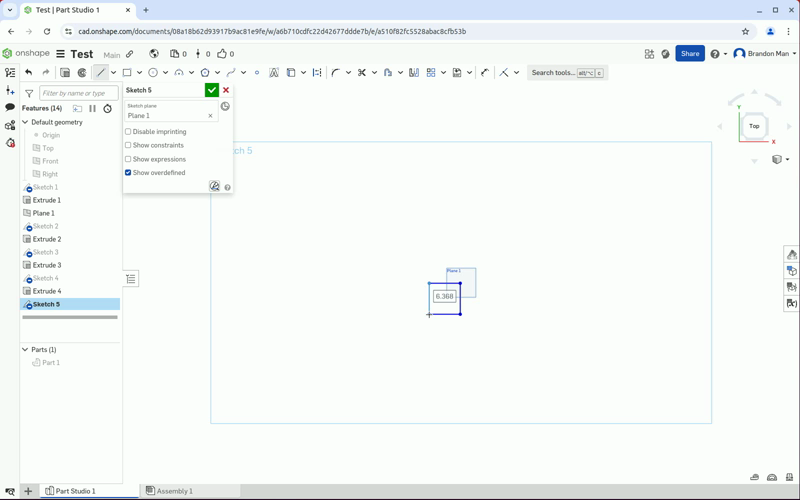
click(429, 314)
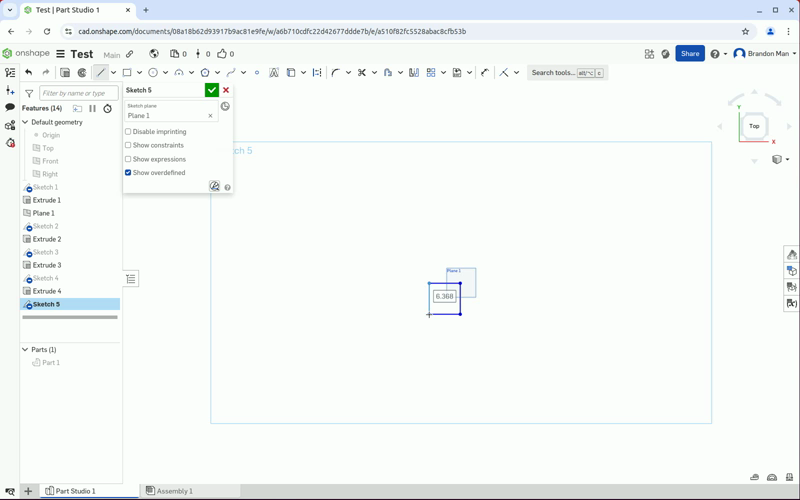
key(esc)
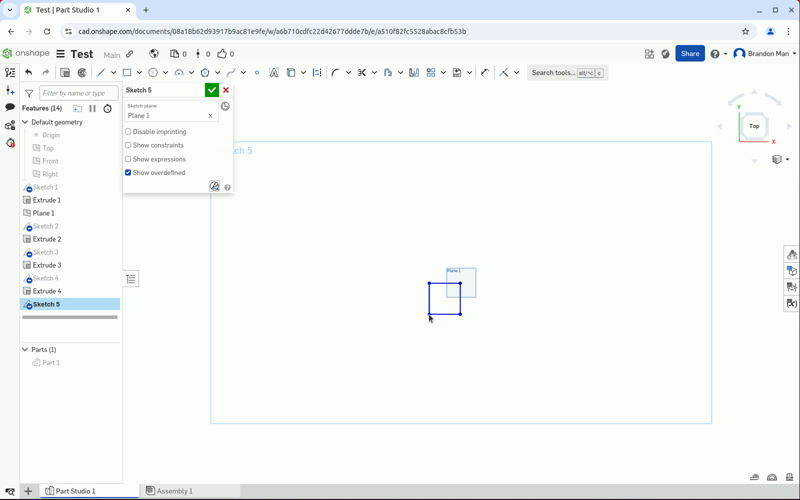
mouse_move(444, 312)
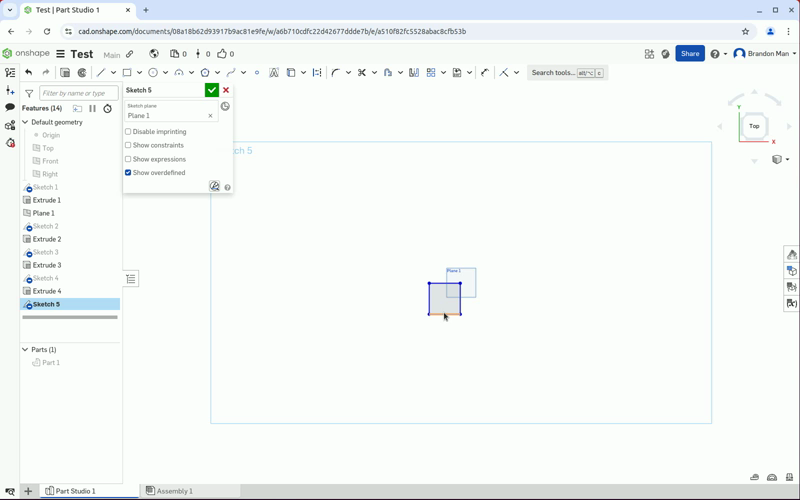
scroll(6)
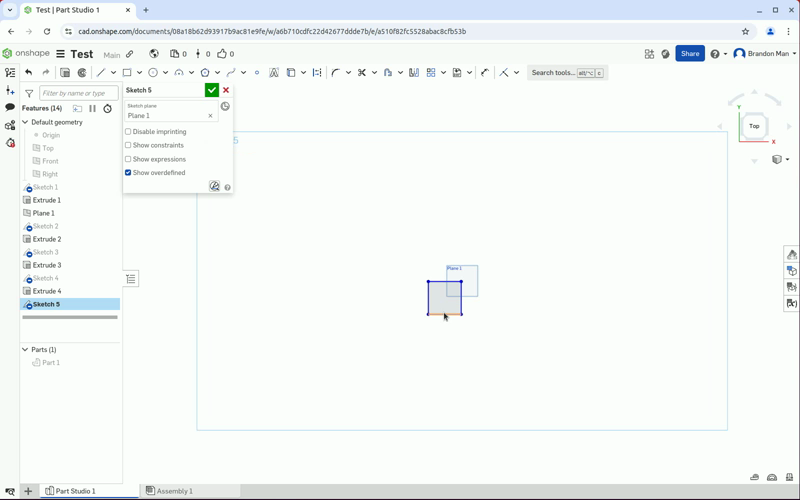
scroll(6)
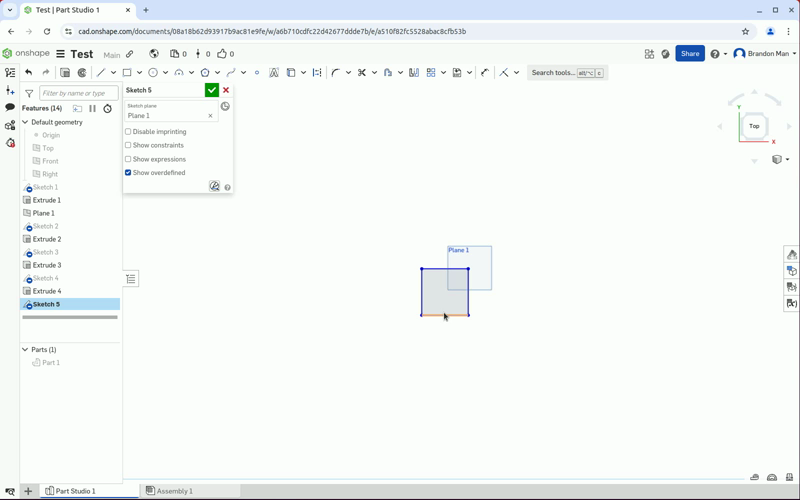
scroll(6)
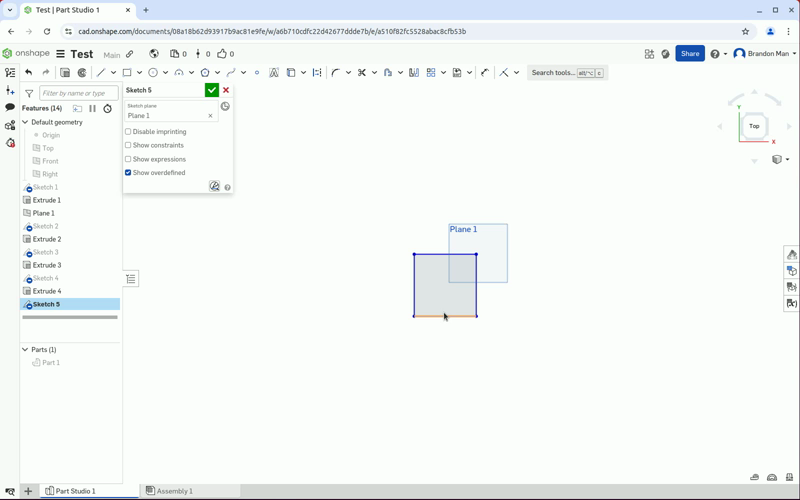
scroll(6)
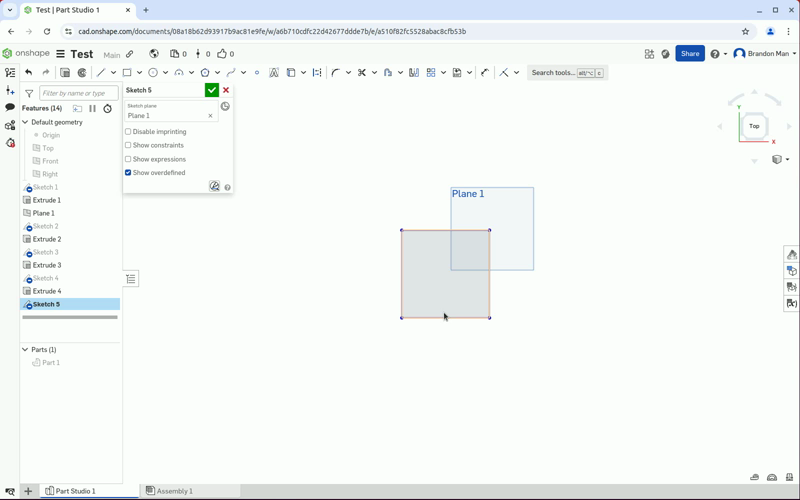
scroll(6)
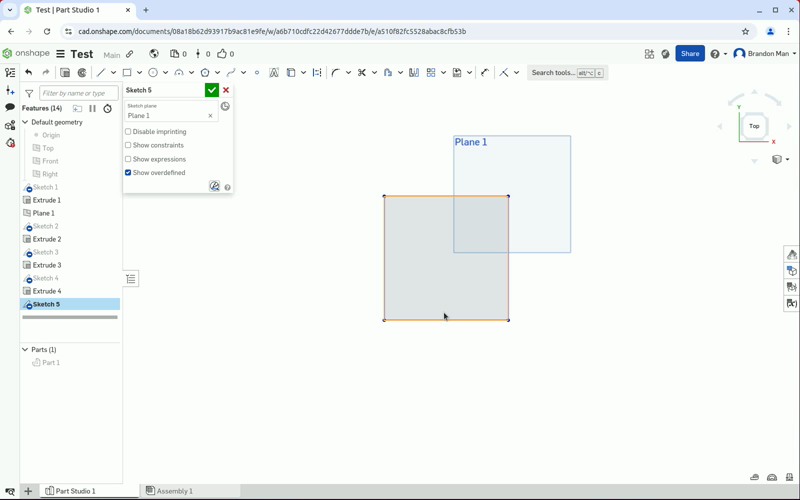
scroll(6)
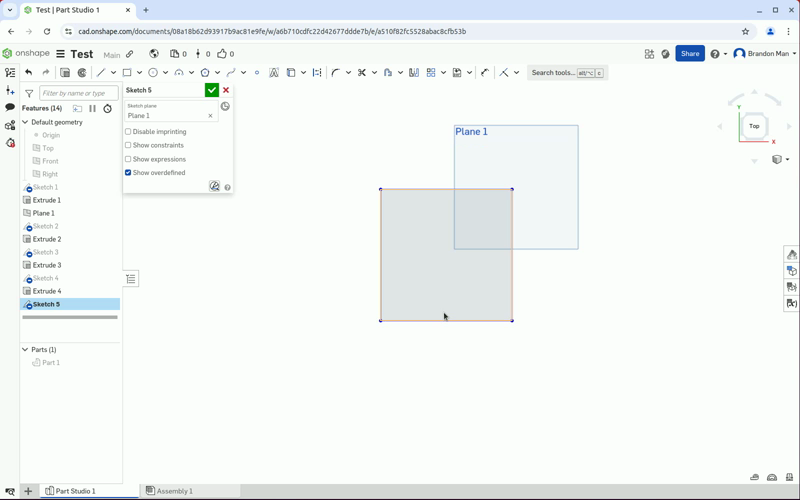
scroll(6)
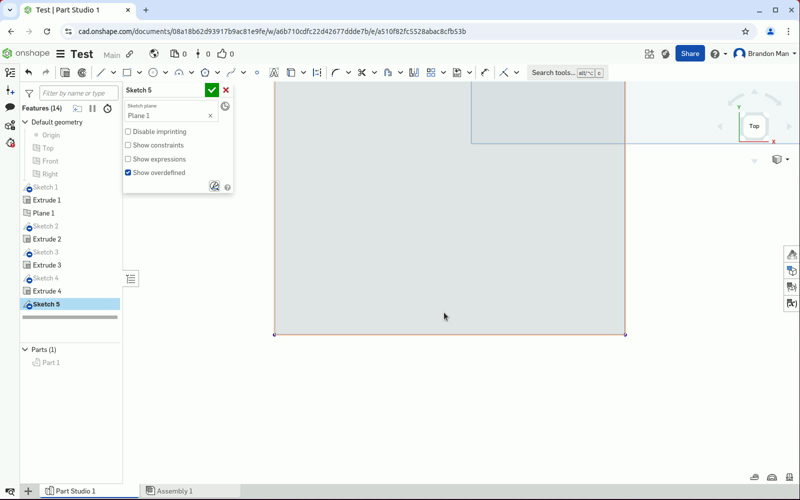
click(444, 312)
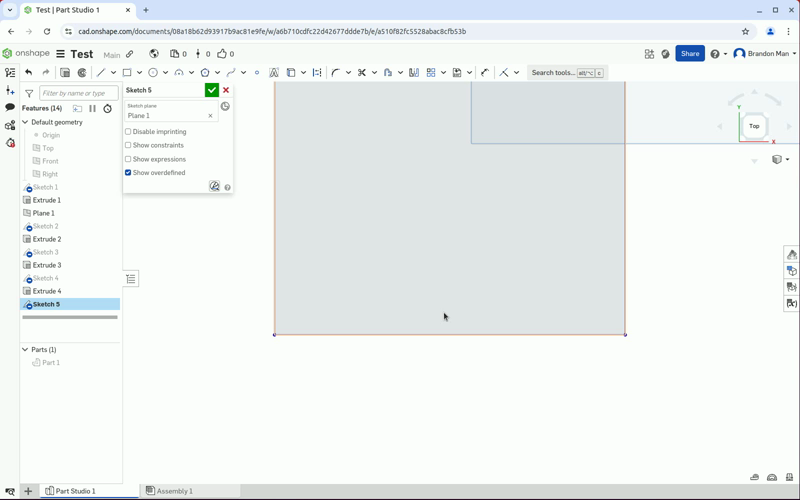
scroll(-6)
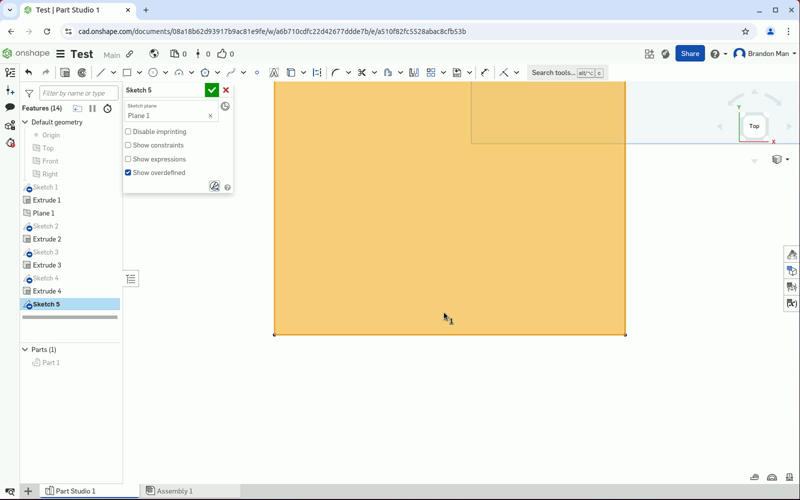
scroll(-6)
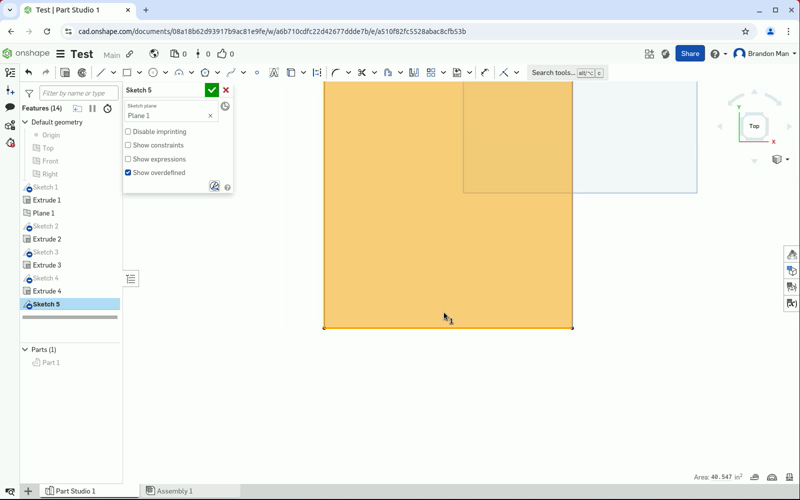
scroll(-6)
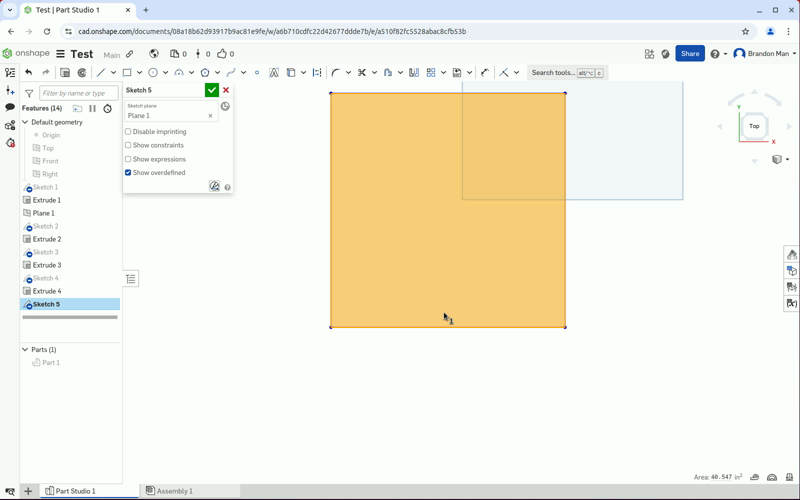
scroll(-6)
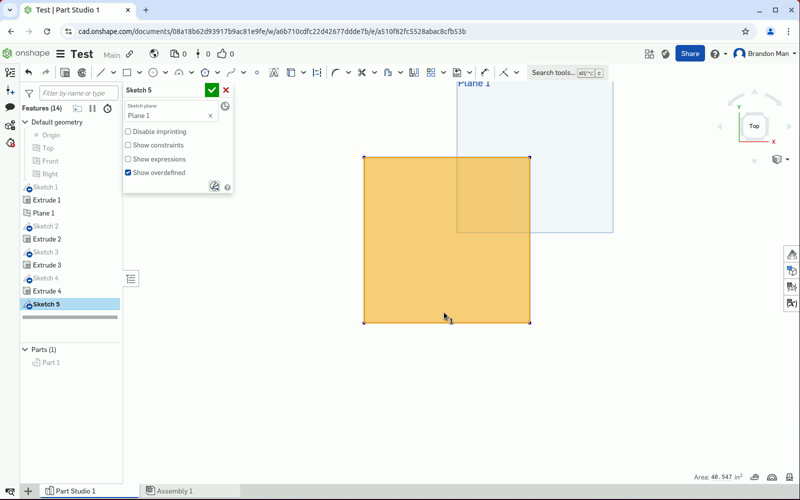
scroll(-6)
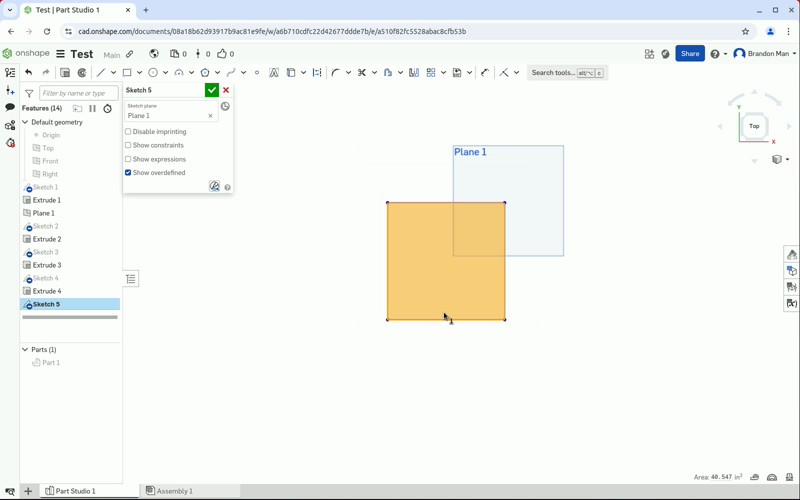
scroll(-6)
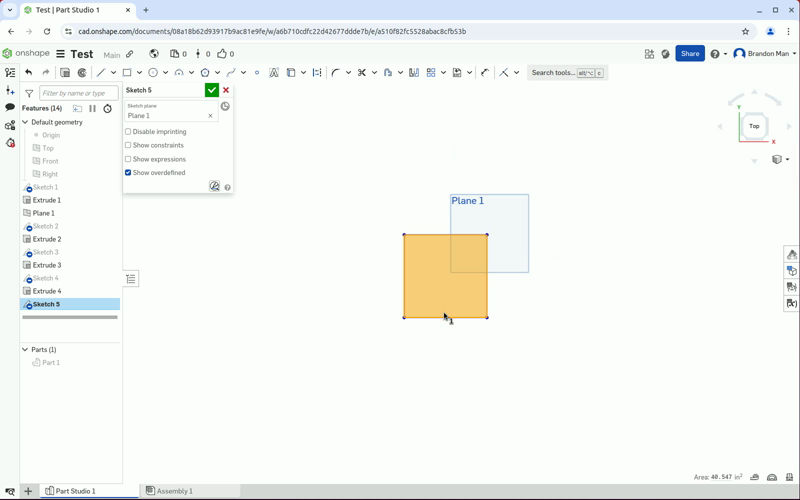
scroll(-6)
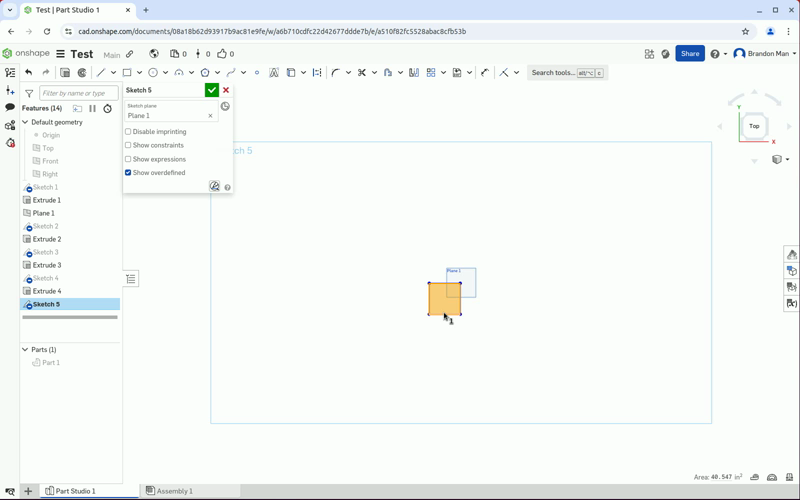
mouse_move(73, 352)
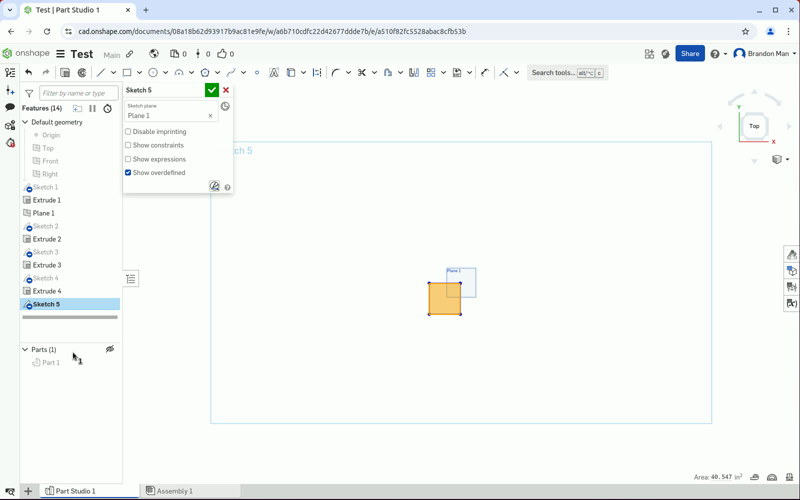
key(shift+y)
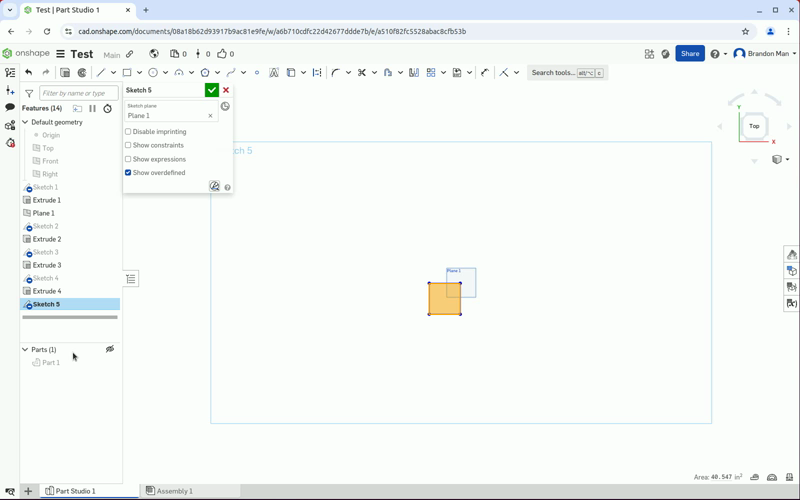
key(shift+e)
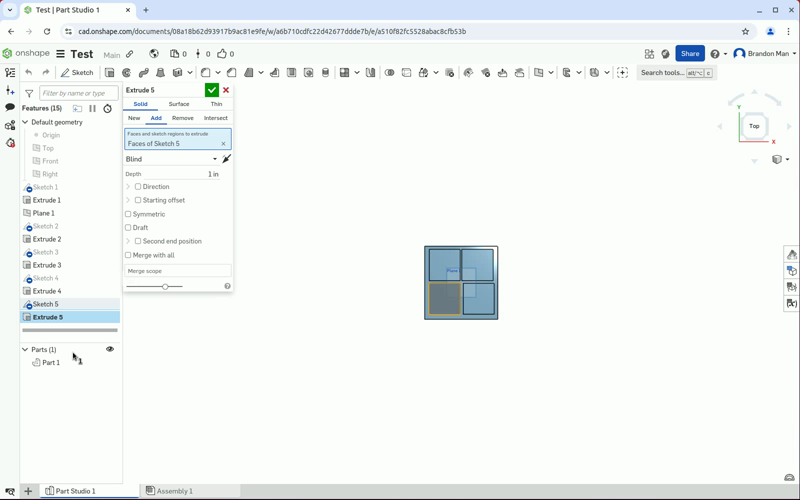
mouse_move(143, 106)
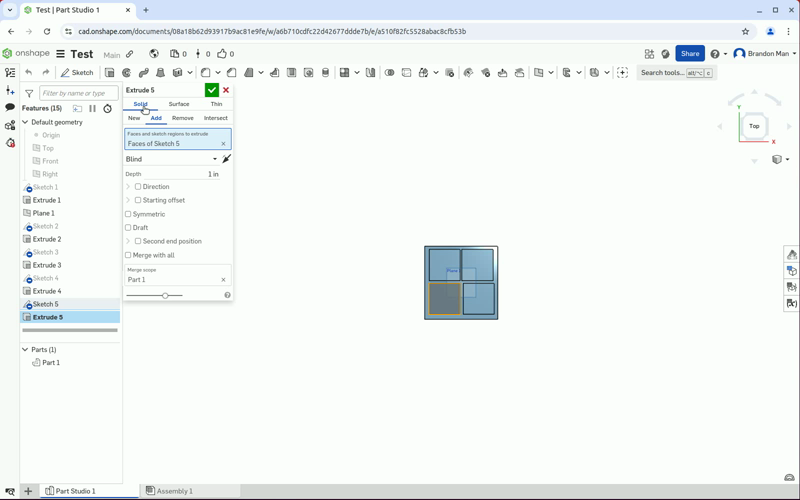
click(143, 106)
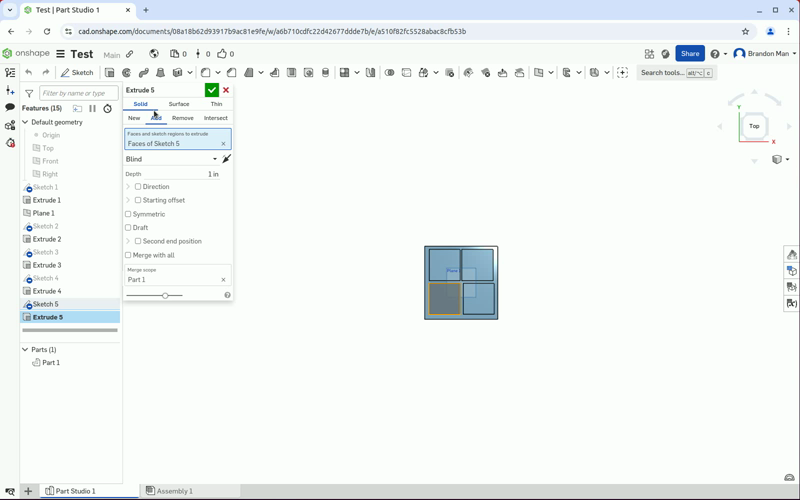
mouse_move(186, 120)
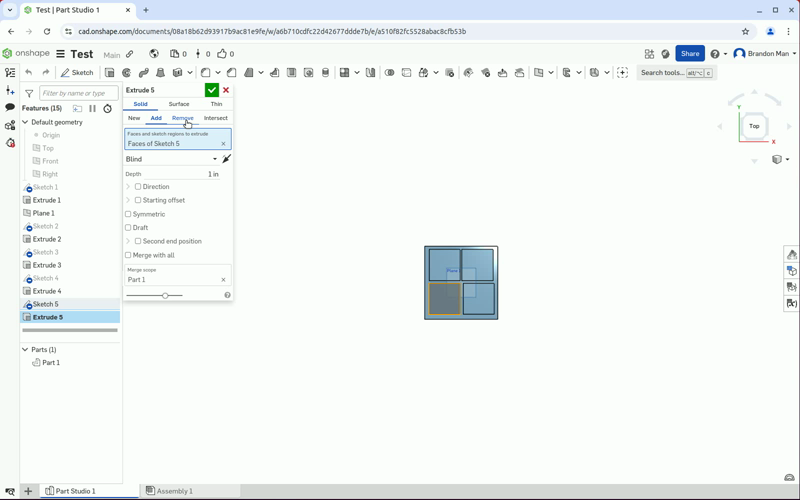
click(186, 120)
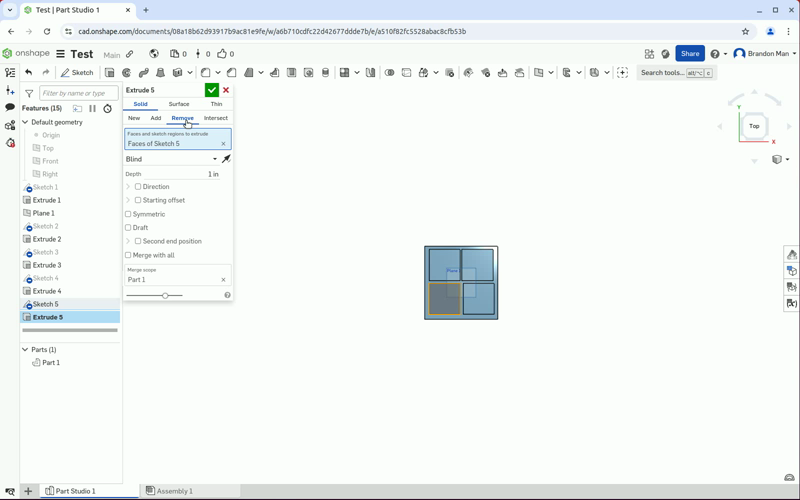
key(tab, 4)
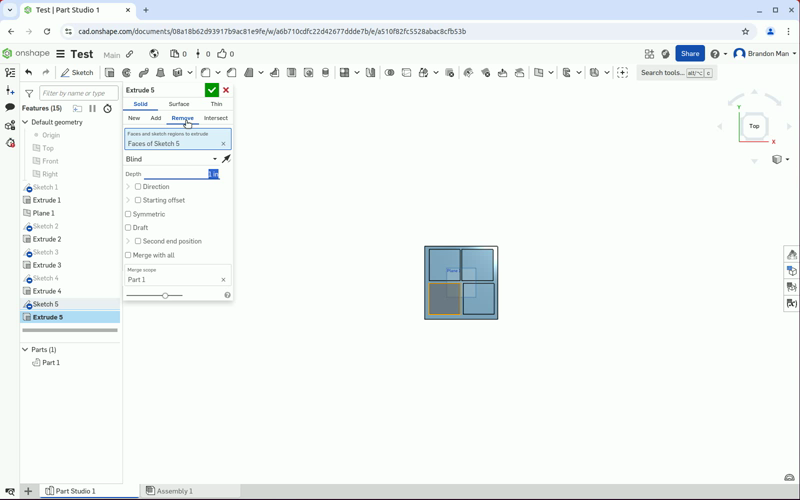
text(22.386)
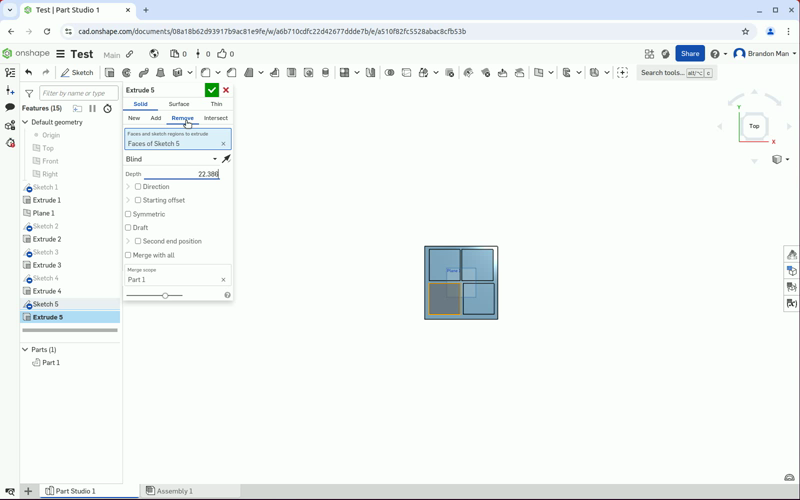
key(tab, 6)
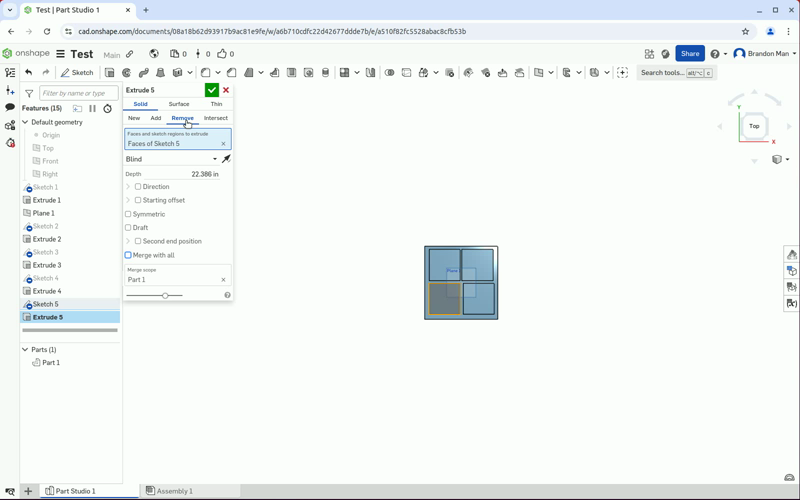
key(space)
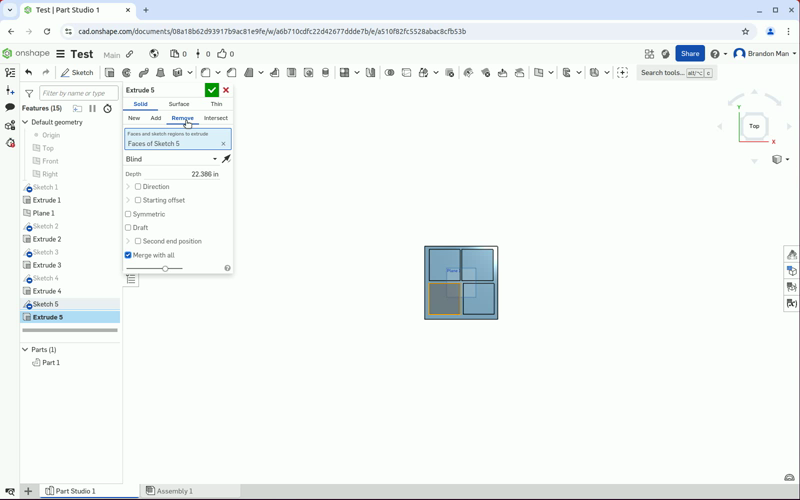
key(enter)
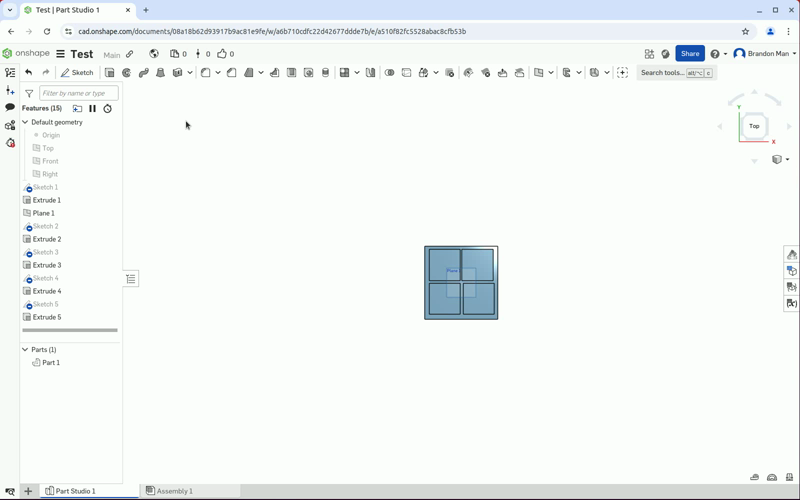
key(shift+h)
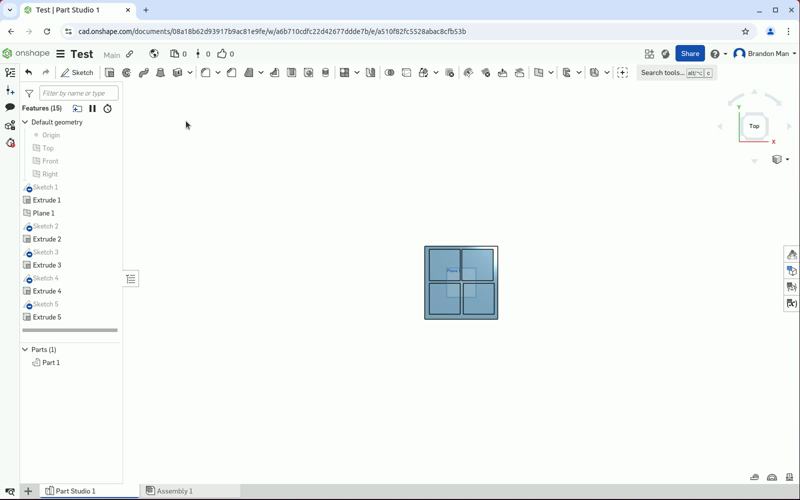
key(shift+h)
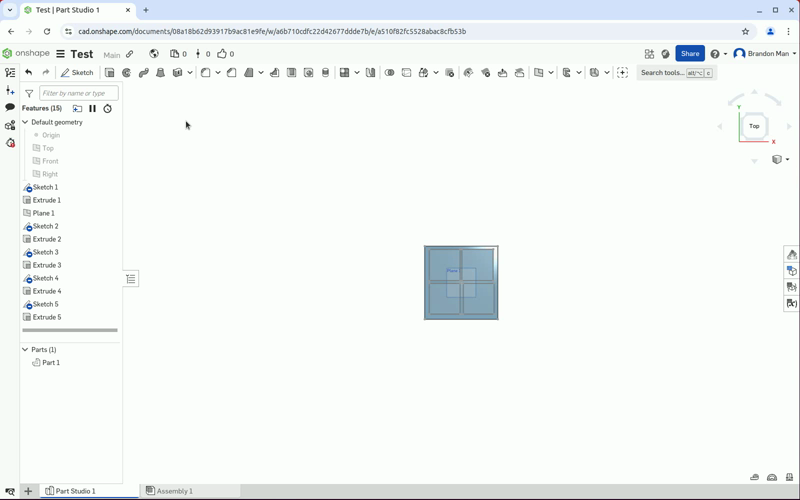
key(shift+7)
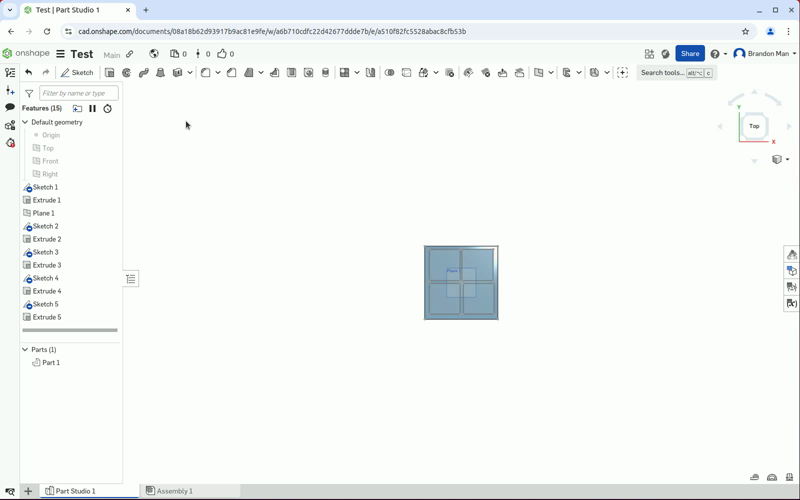
key(up, 3)
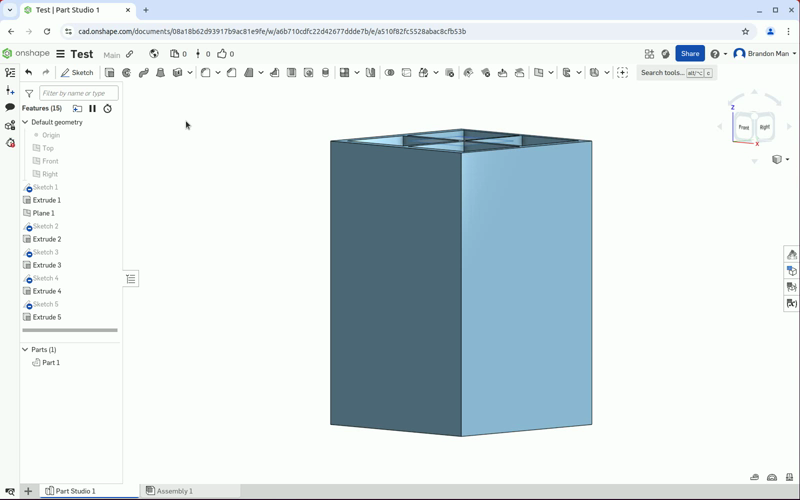
key(left, 3)
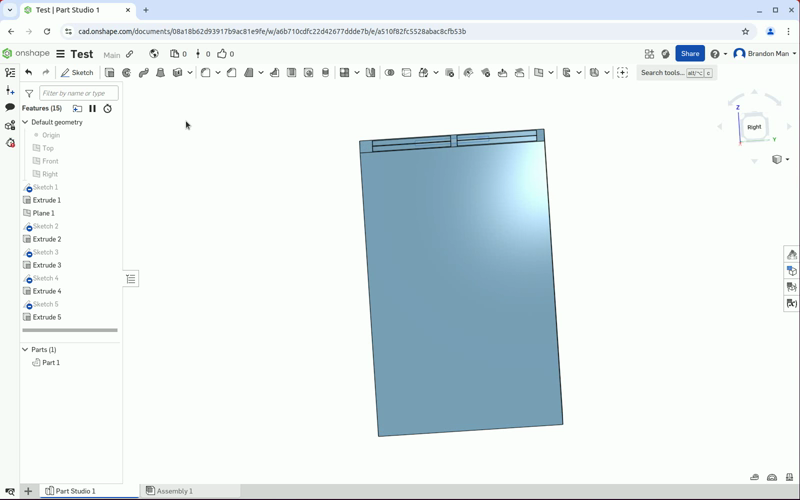
key(right, 3)
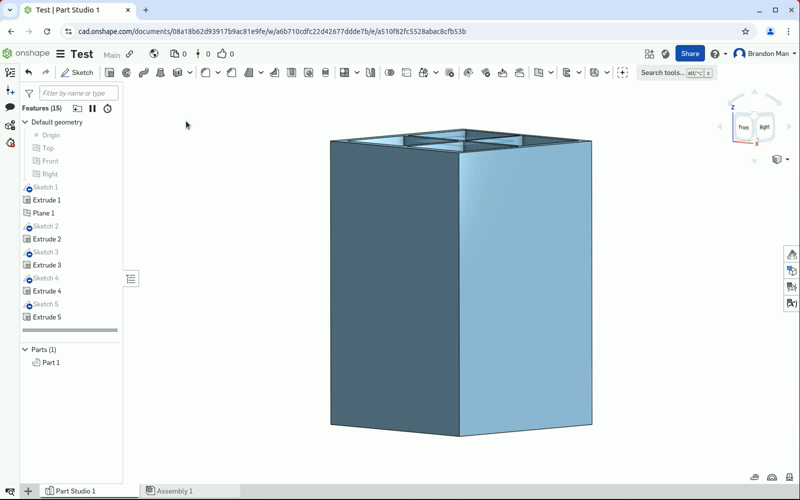
key(down, 3)
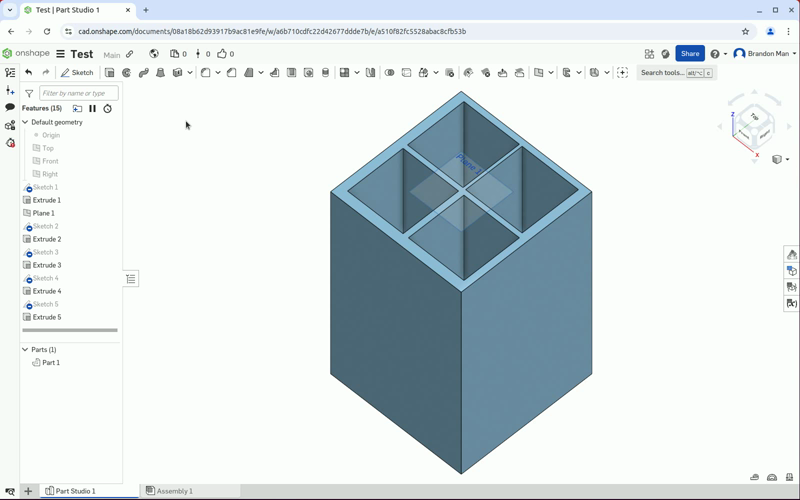
mouse_move(73, 189)
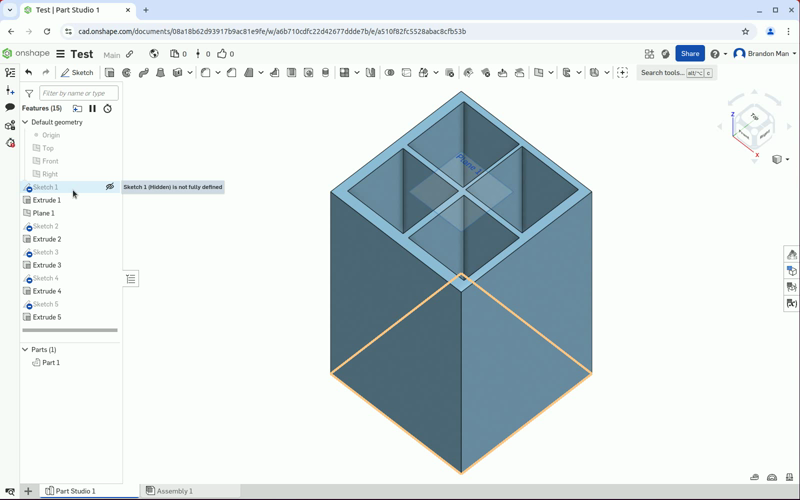
click(73, 189)